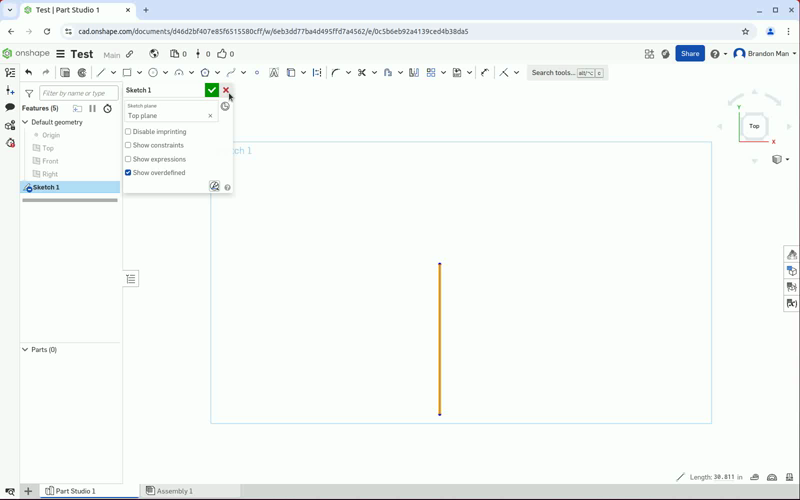
key(shift+h)
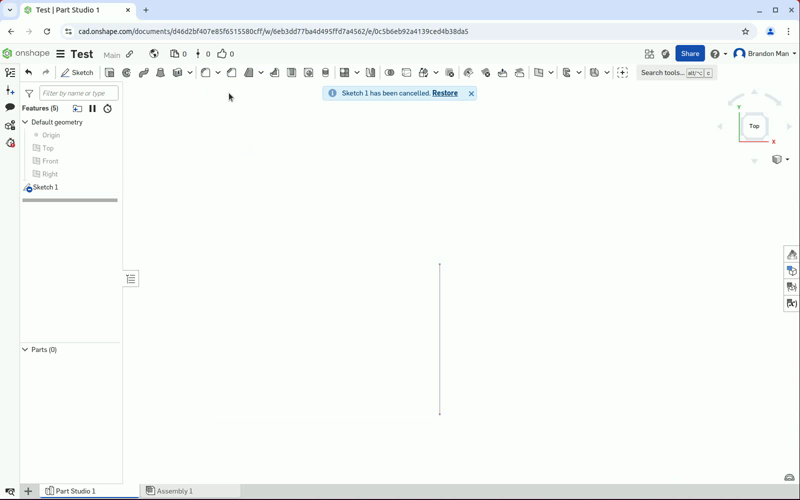
key(shift+s)
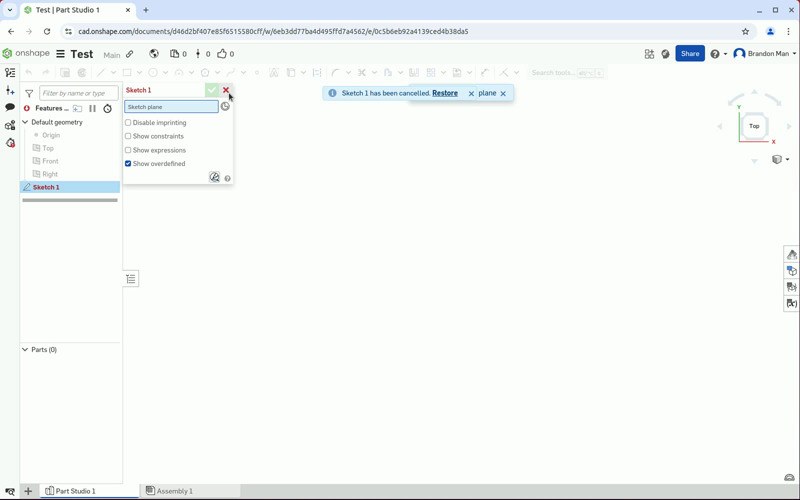
mouse_move(73, 150)
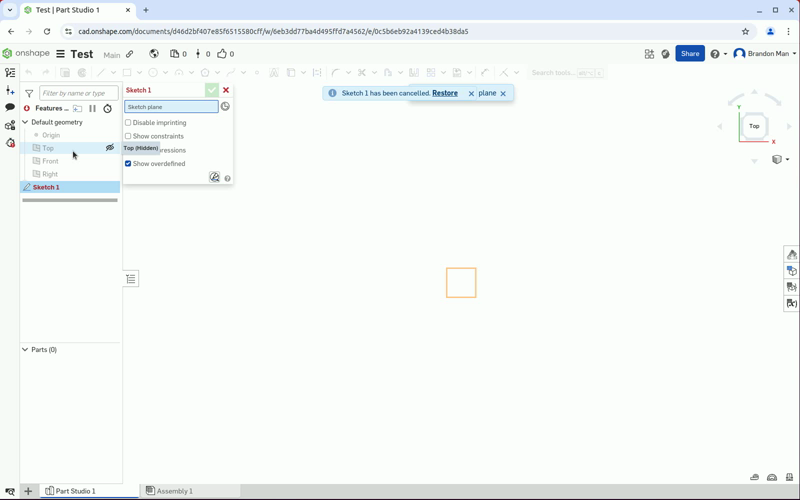
click(73, 150)
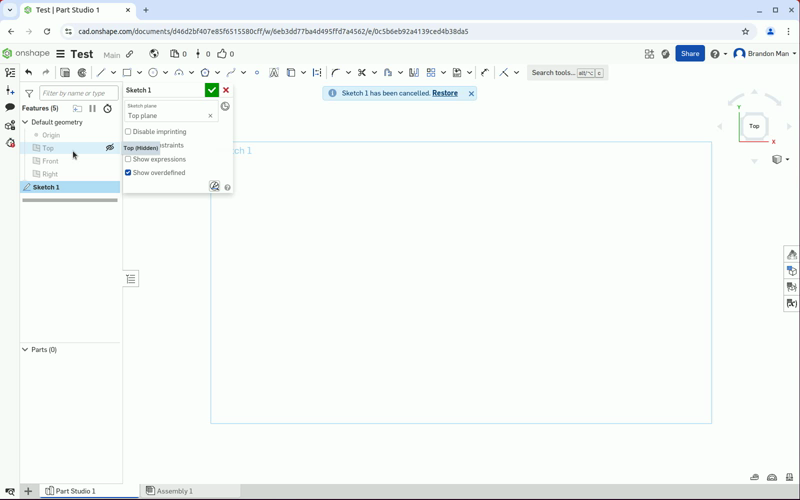
mouse_move(73, 352)
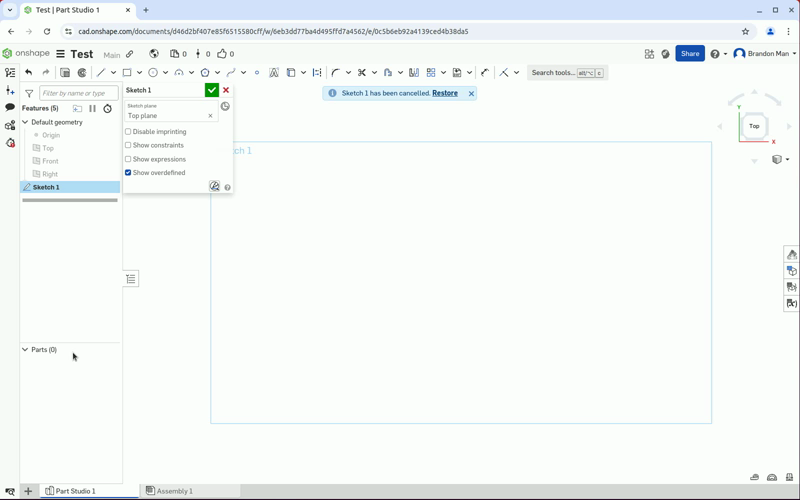
key(y)
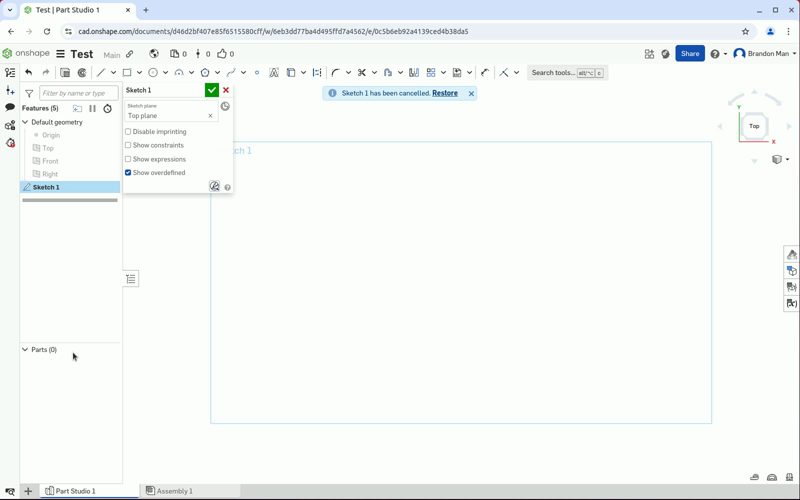
key(a)
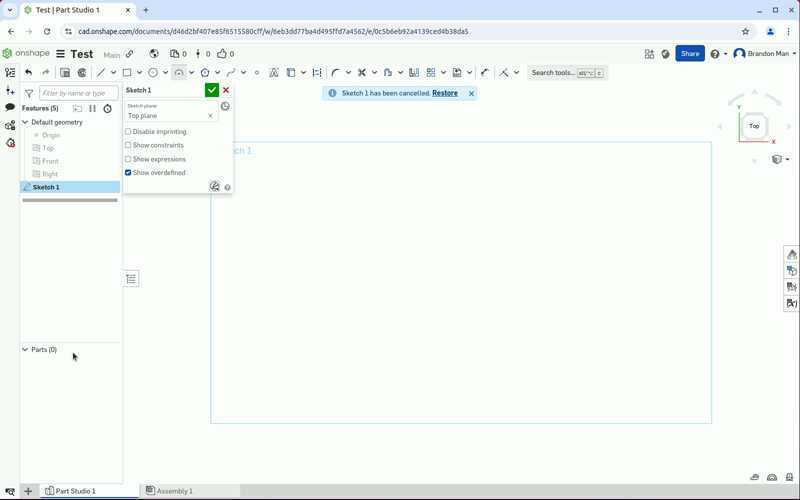
key_down(shift)
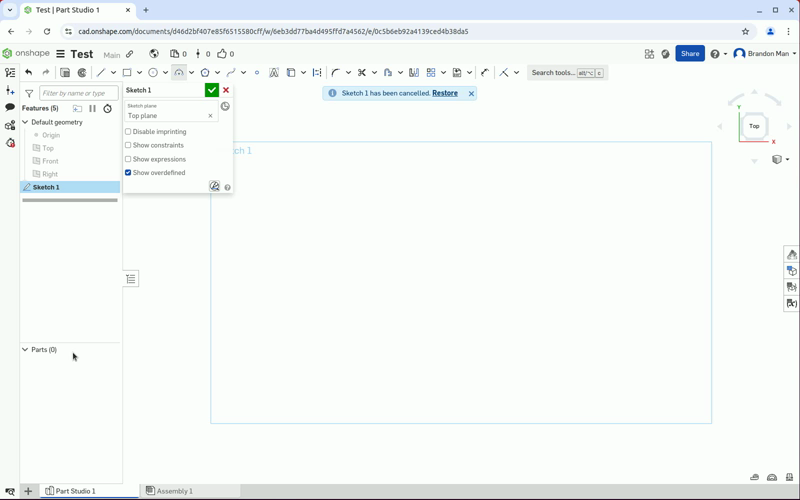
mouse_move(349, 299)
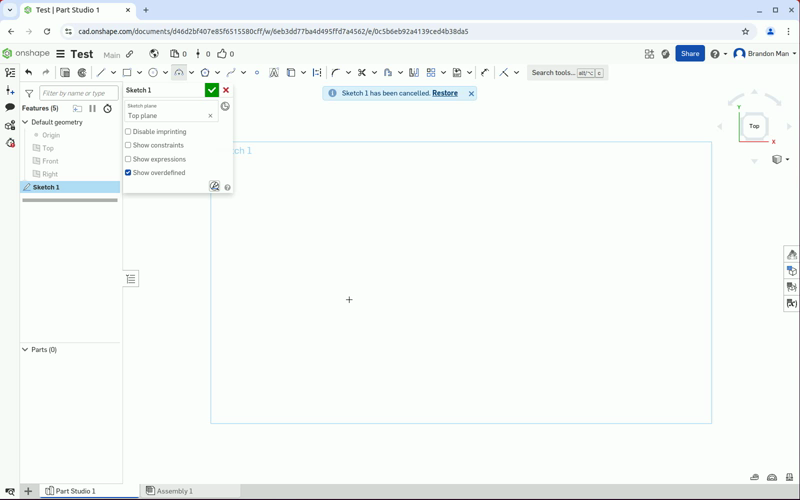
click(349, 299)
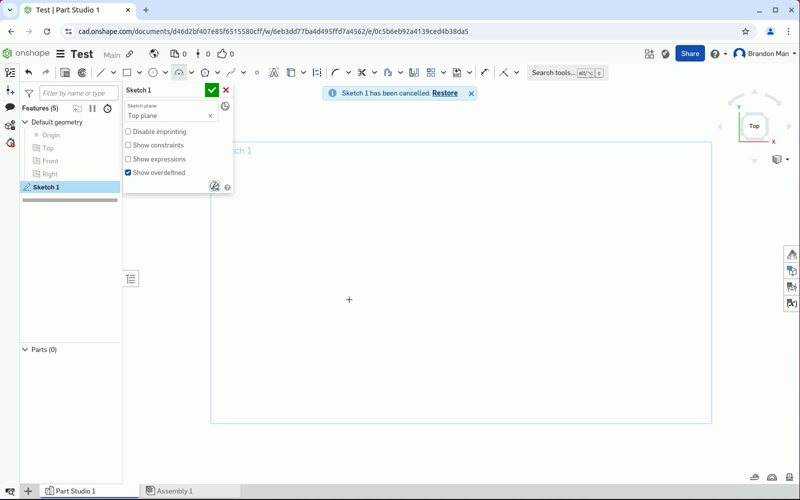
key_up(shift)
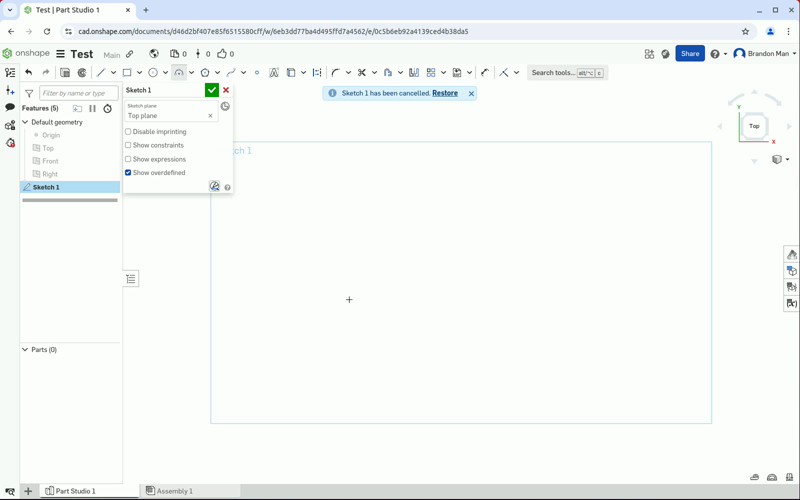
key_down(shift)
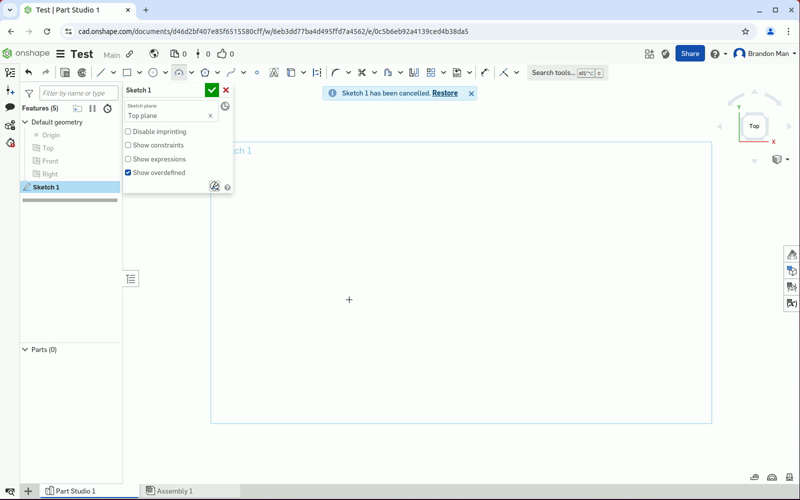
mouse_move(460, 395)
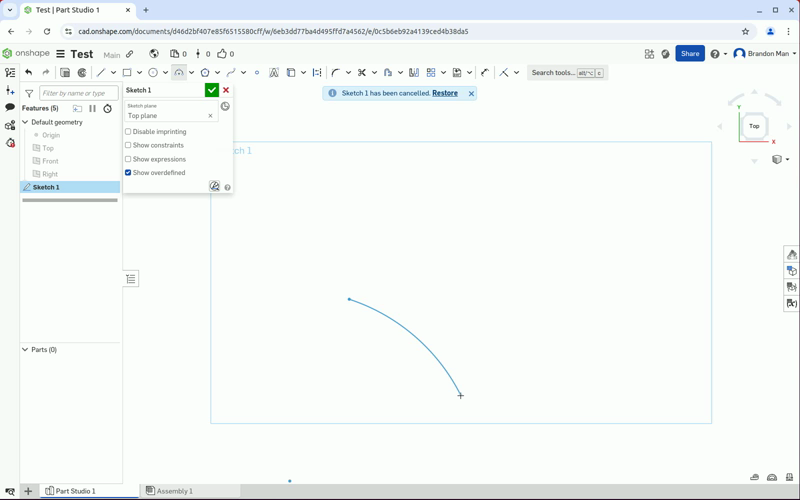
click(460, 395)
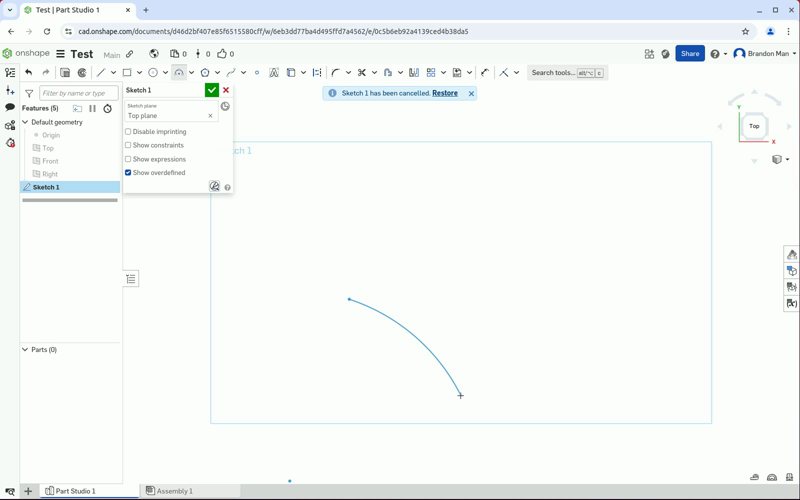
mouse_move(387, 368)
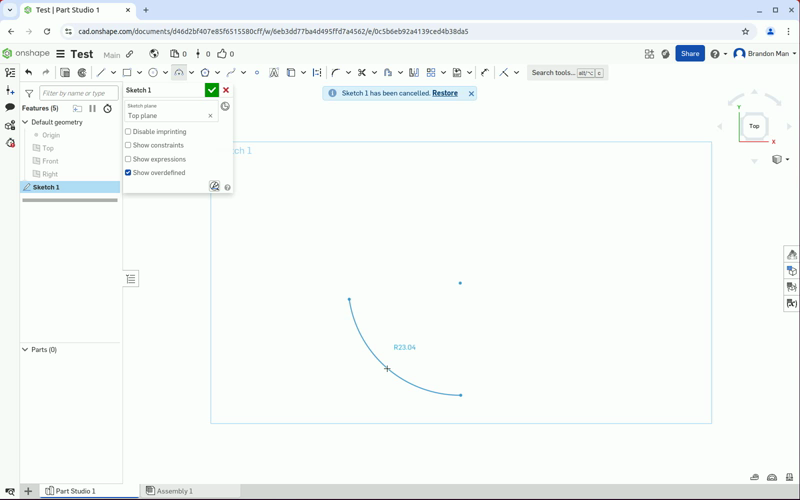
click(387, 368)
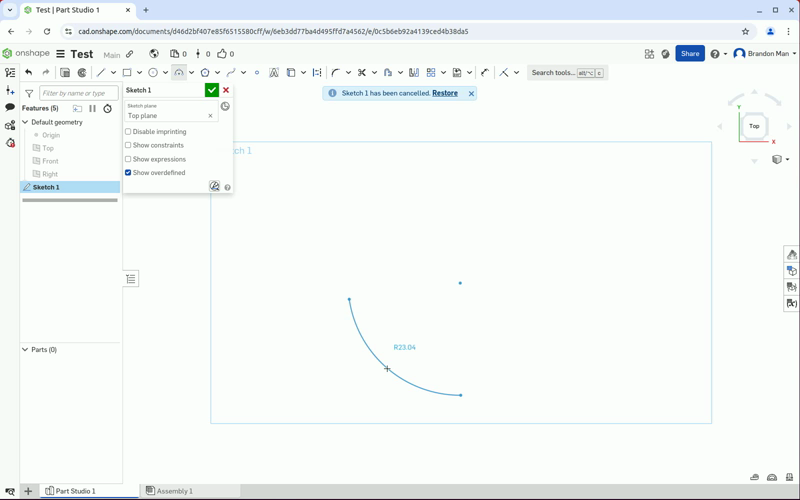
key_up(shift)
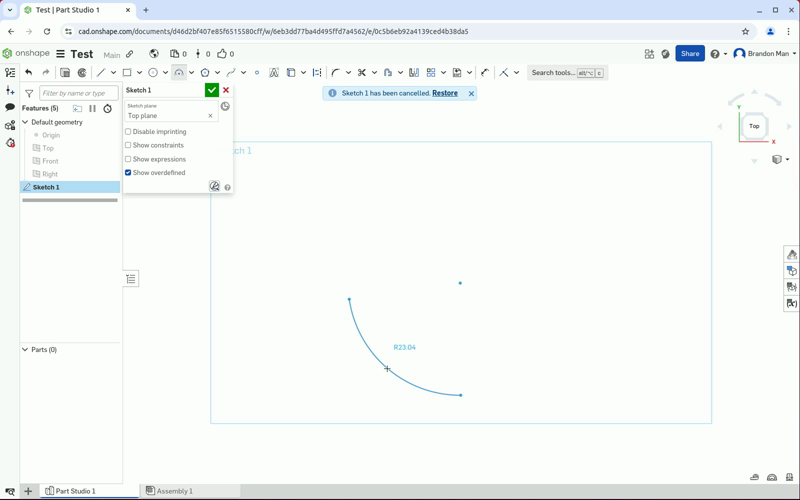
key(esc)
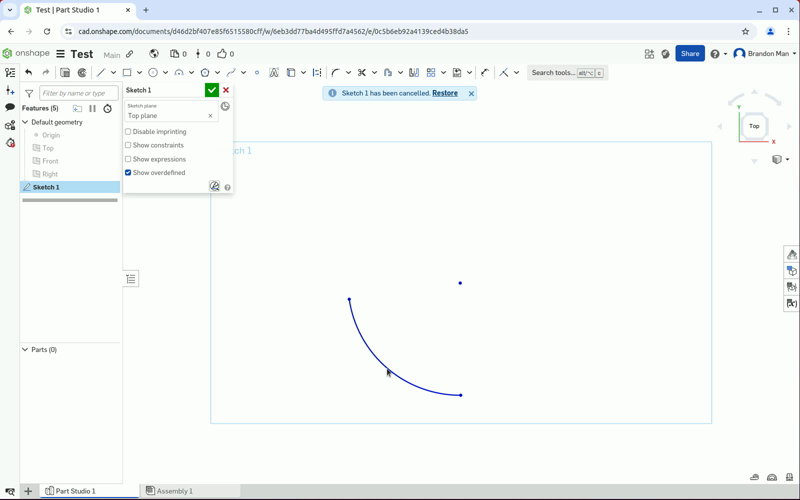
key(l)
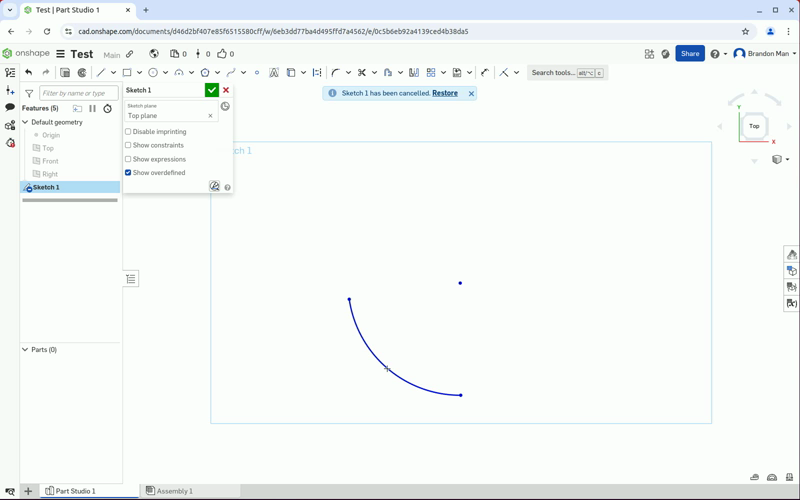
mouse_move(460, 395)
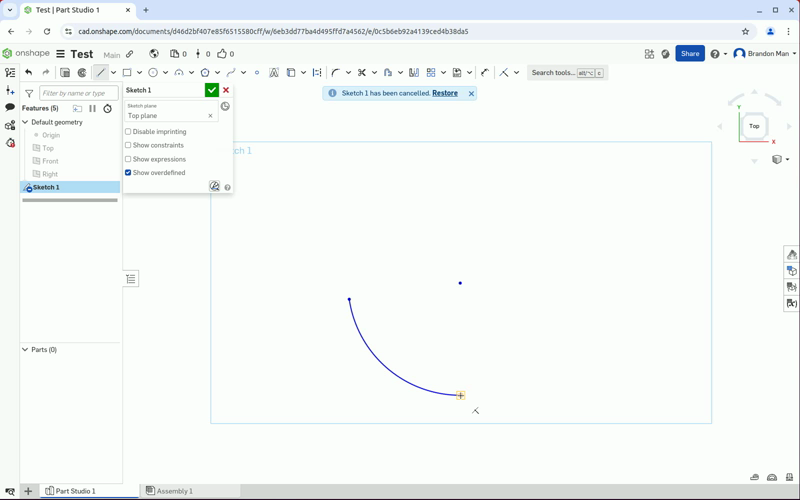
click(460, 395)
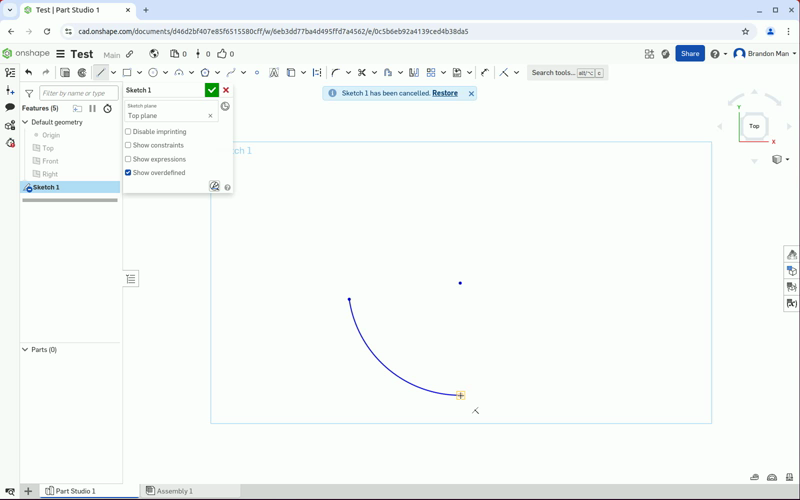
key_down(shift)
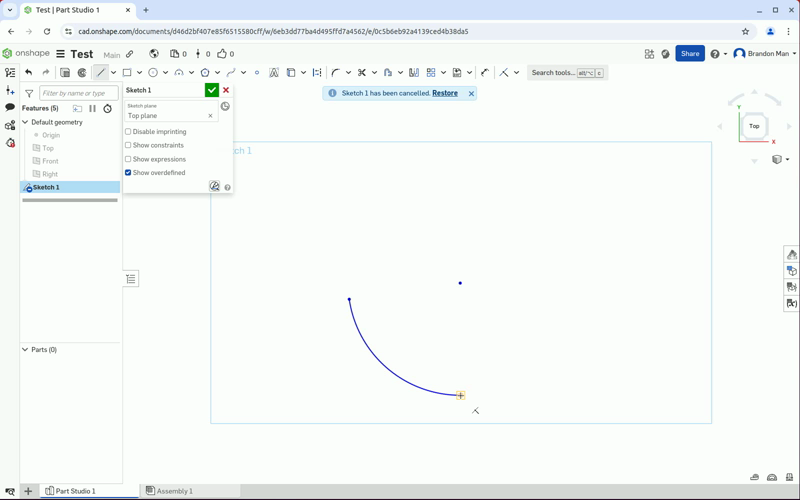
mouse_move(490, 395)
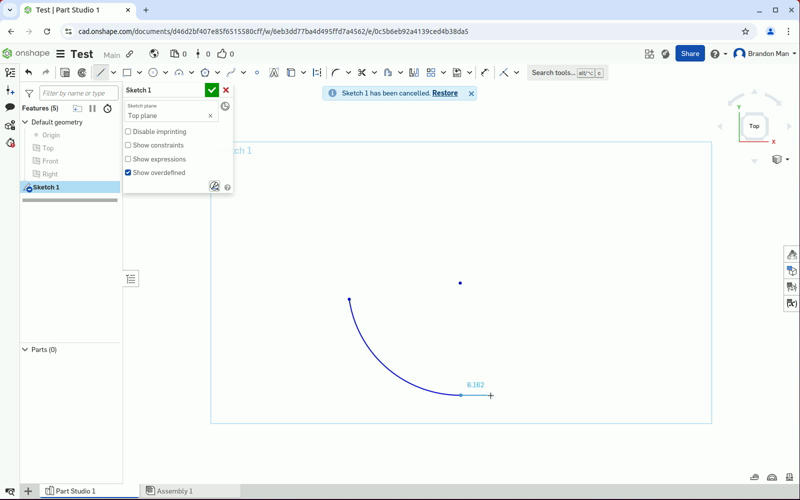
mouse_move(460, 383)
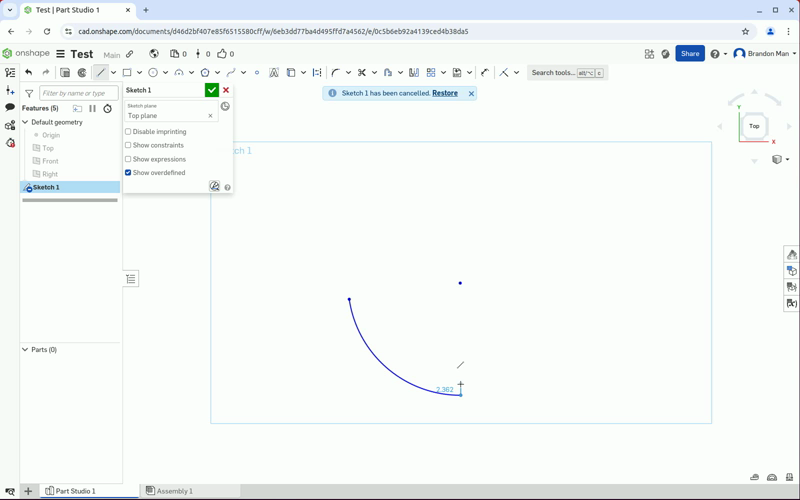
click(460, 383)
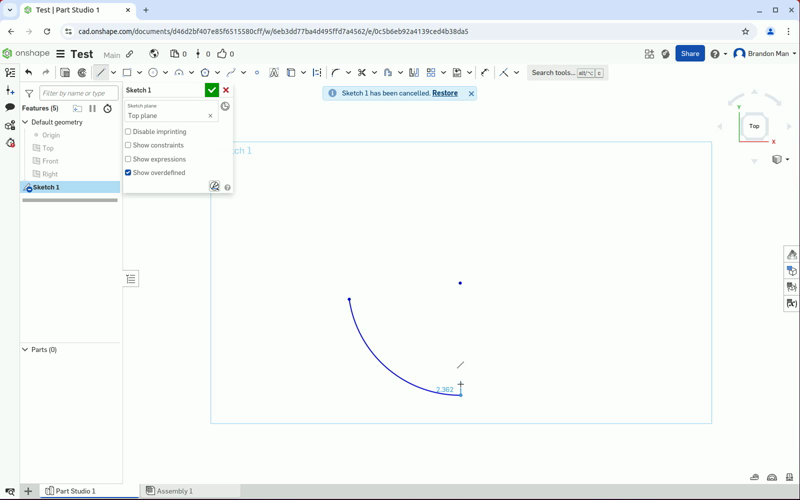
key_up(shift)
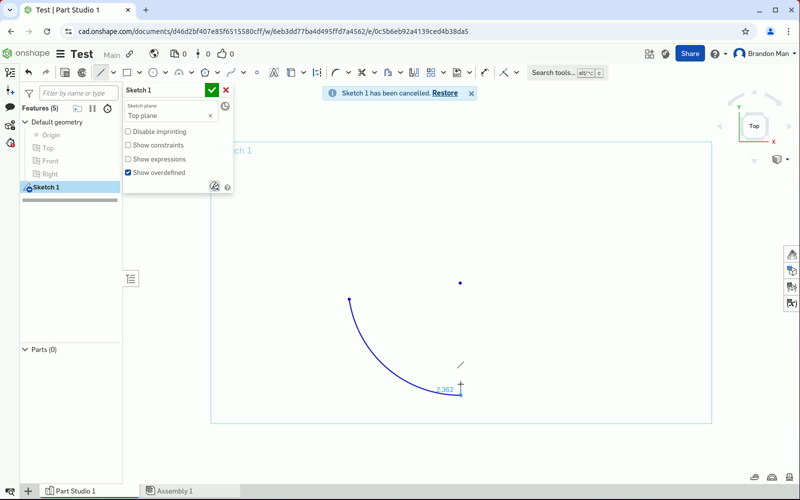
key(esc)
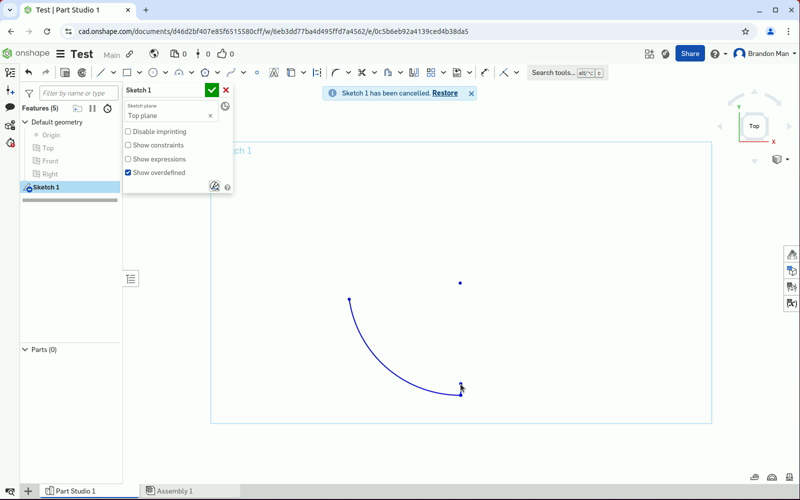
key(a)
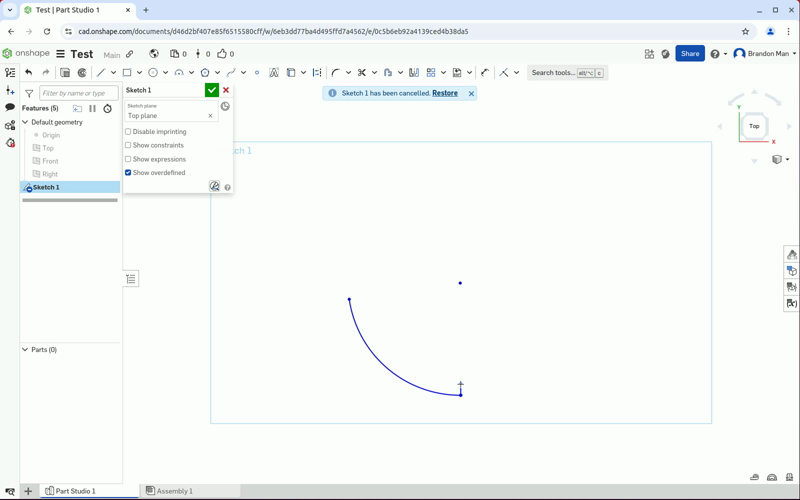
mouse_move(460, 383)
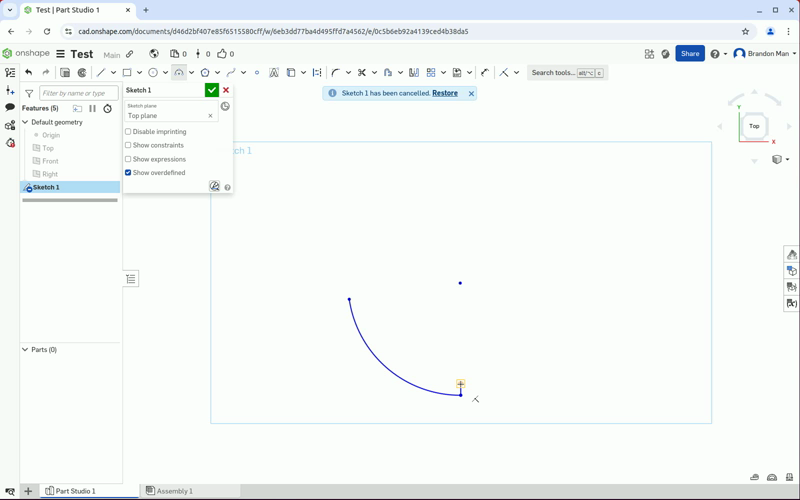
click(460, 383)
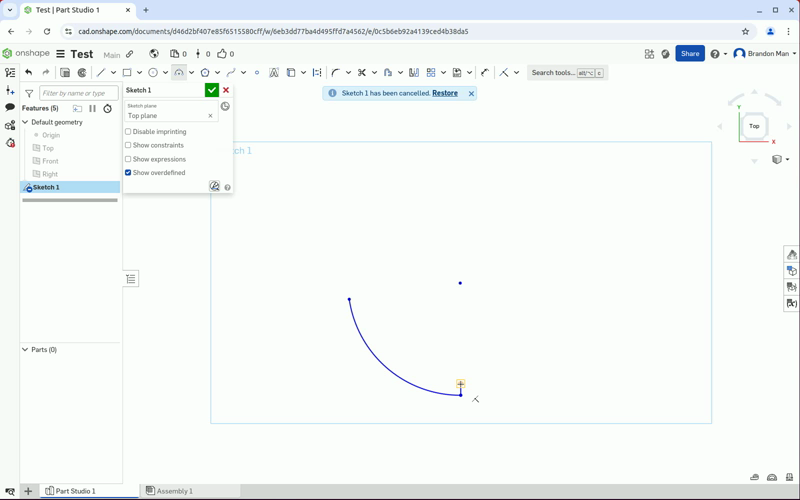
key_down(shift)
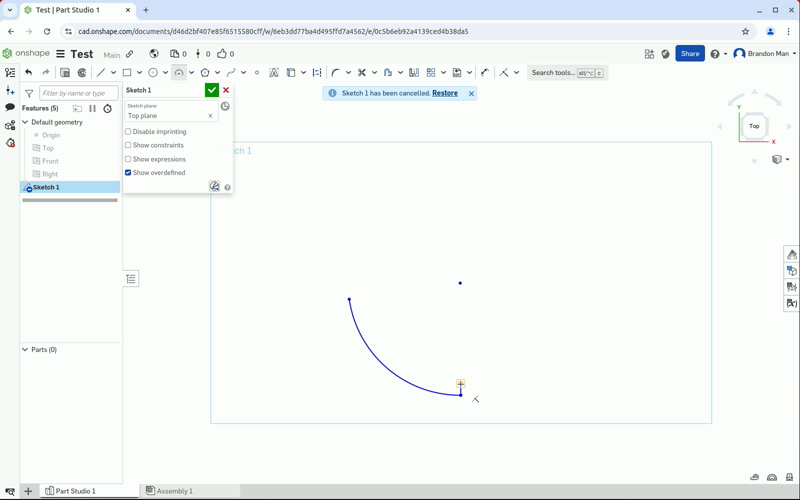
mouse_move(361, 298)
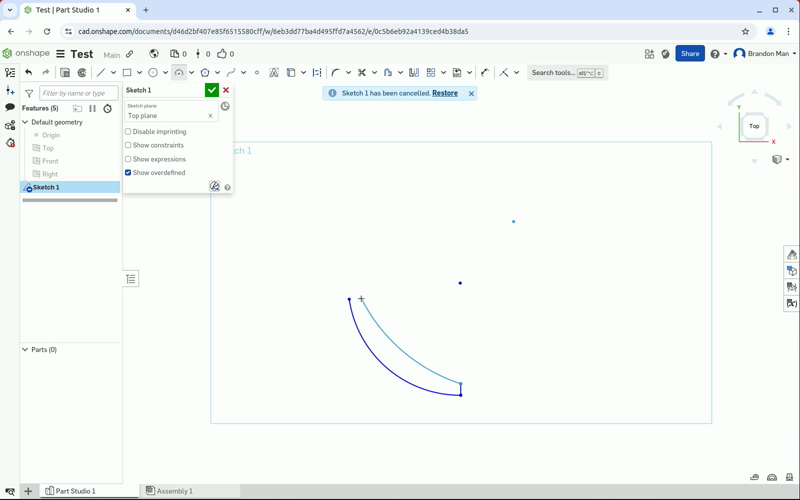
click(361, 298)
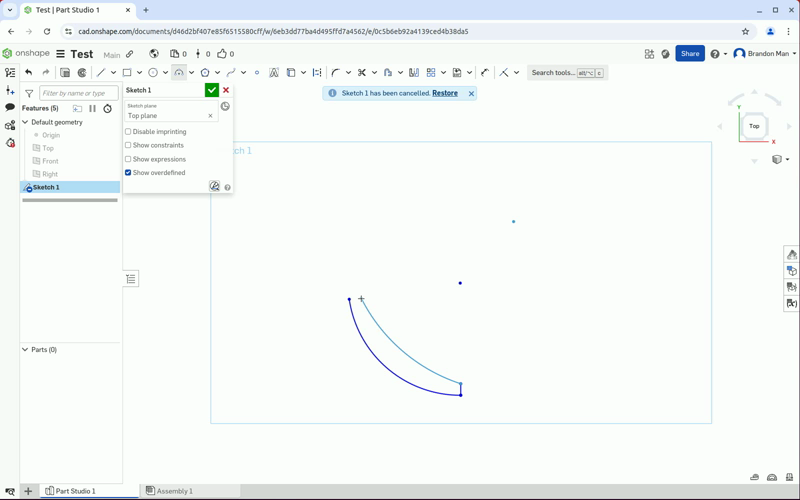
mouse_move(395, 359)
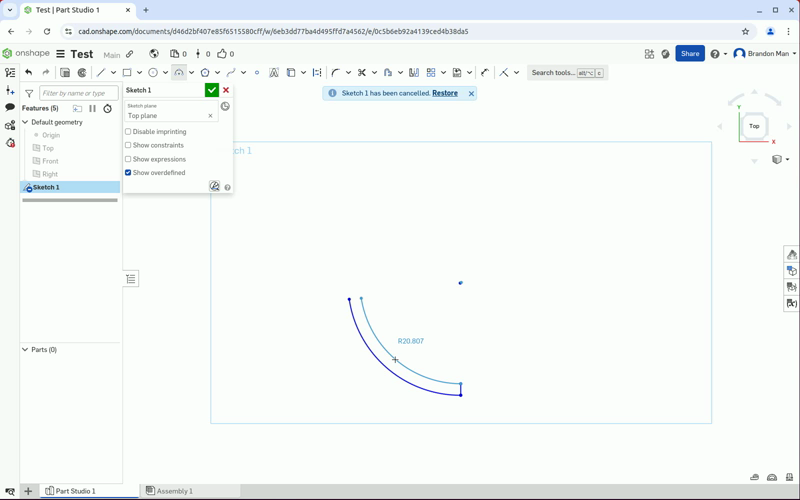
click(395, 359)
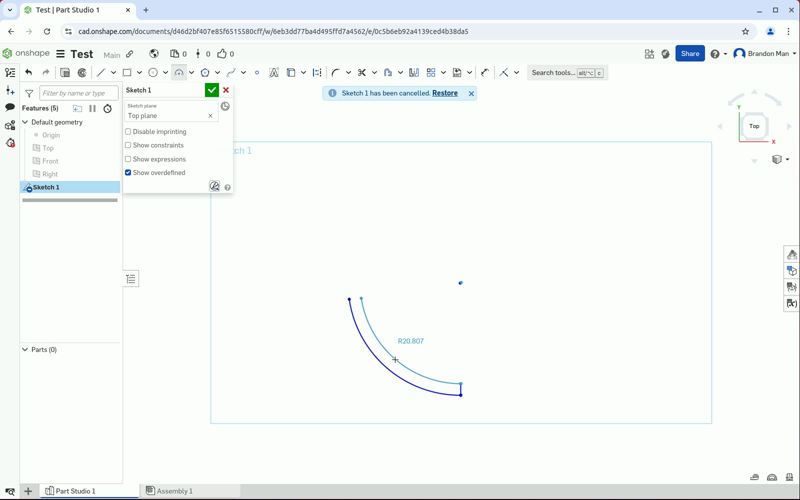
key_up(shift)
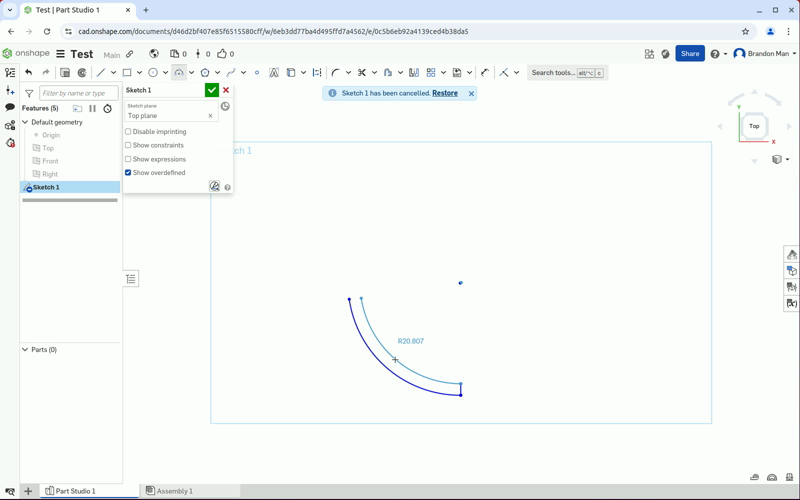
key(esc)
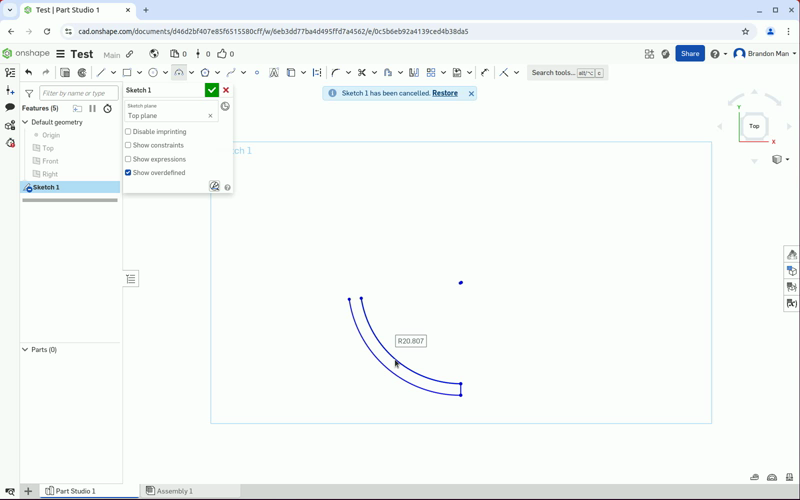
key(l)
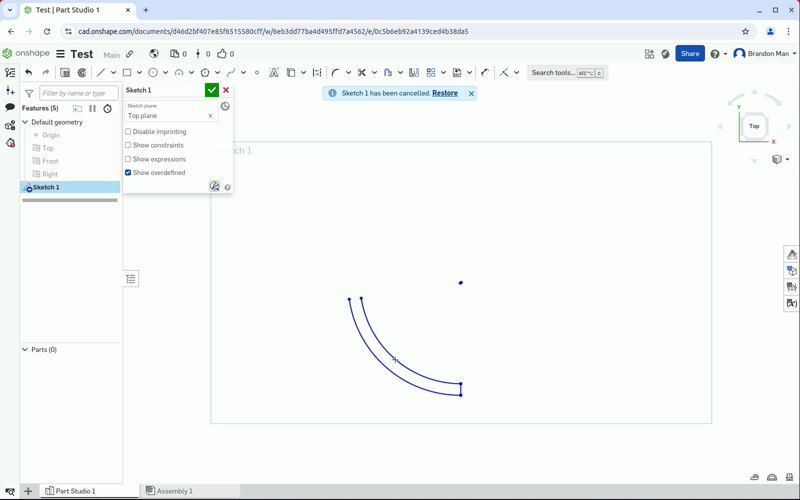
mouse_move(361, 298)
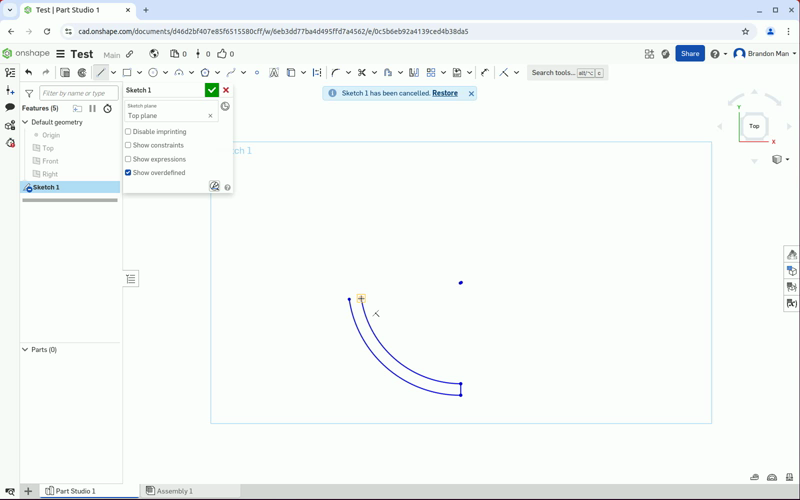
click(361, 298)
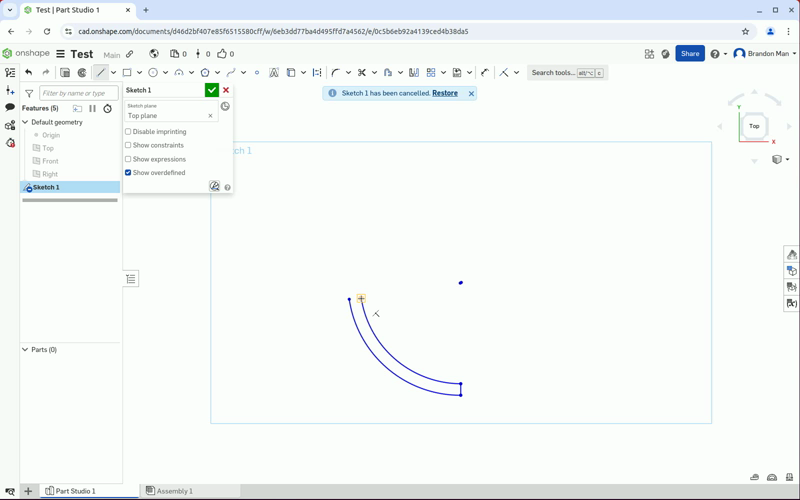
mouse_move(391, 298)
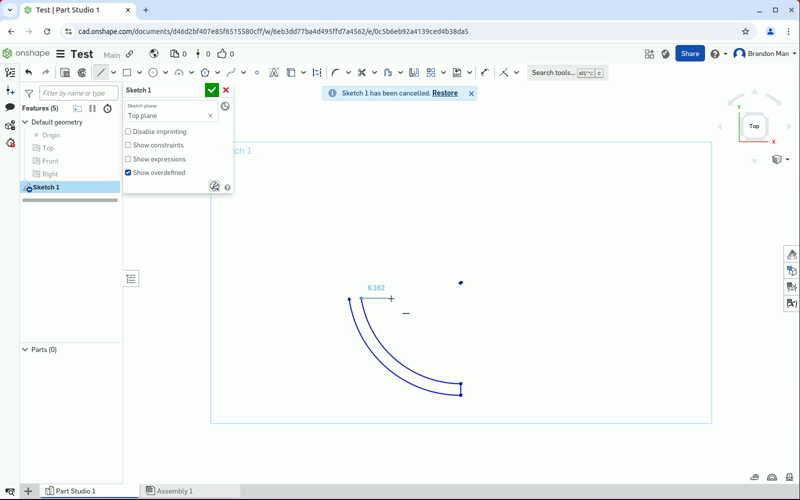
key_down(shift)
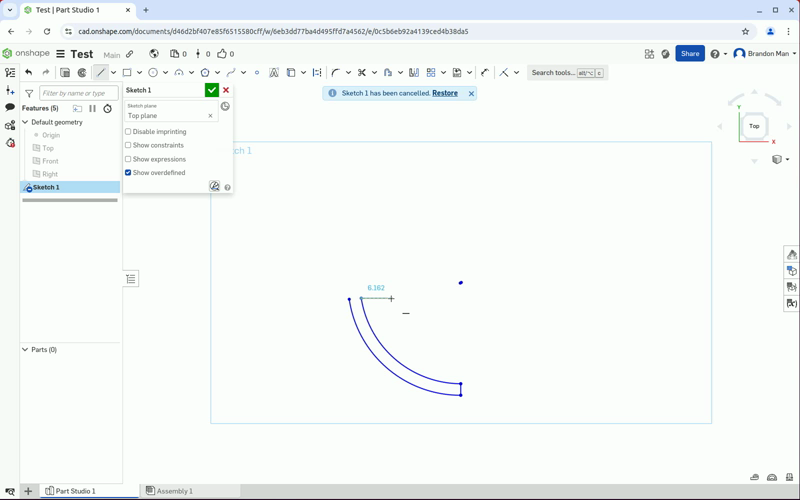
mouse_move(349, 299)
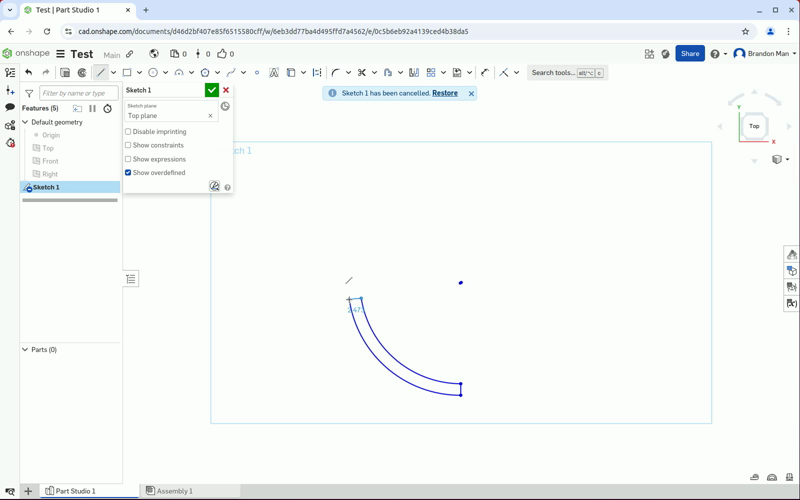
key_up(shift)
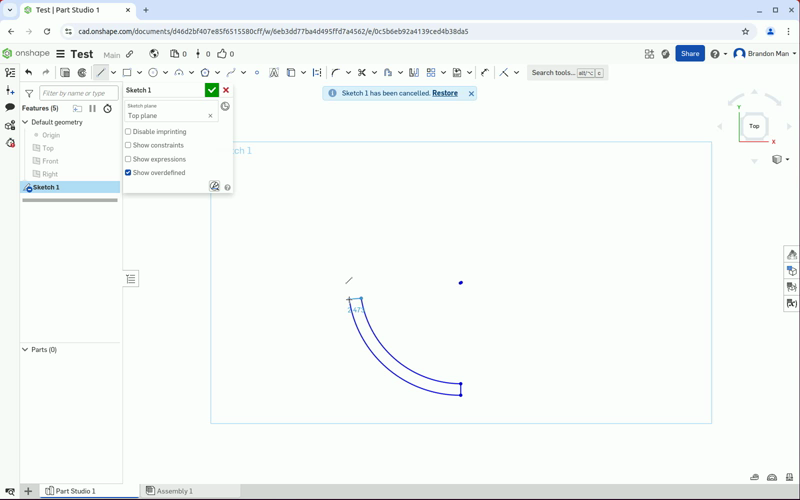
click(349, 299)
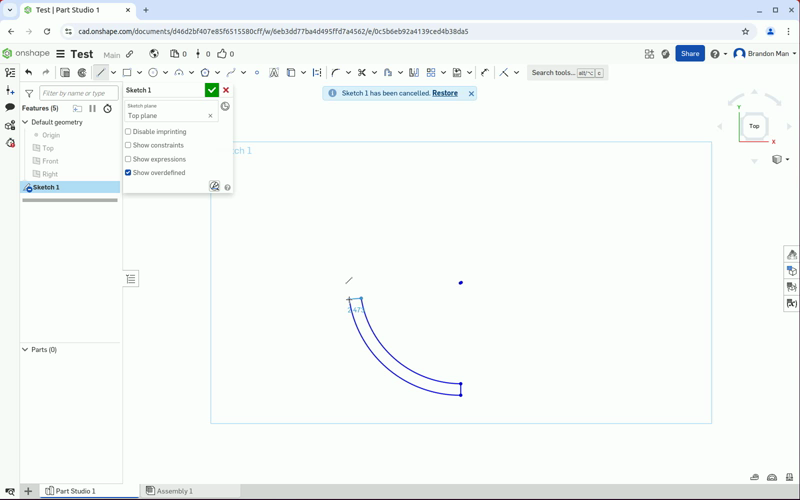
key(esc)
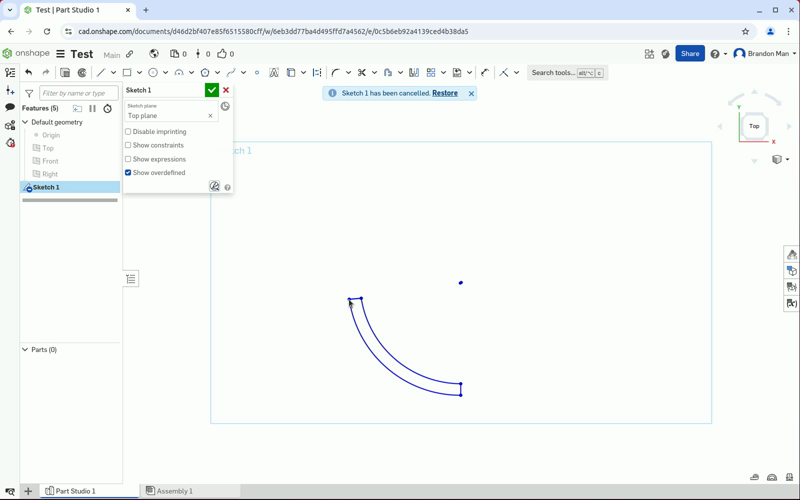
mouse_move(372, 348)
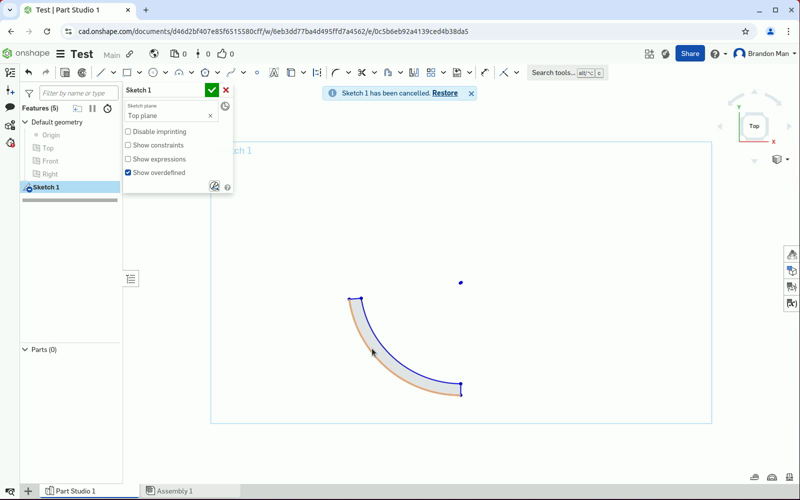
scroll(6)
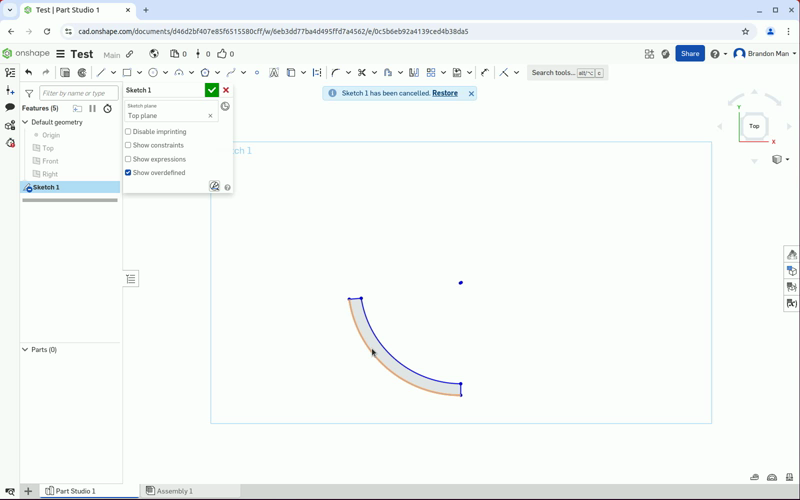
scroll(6)
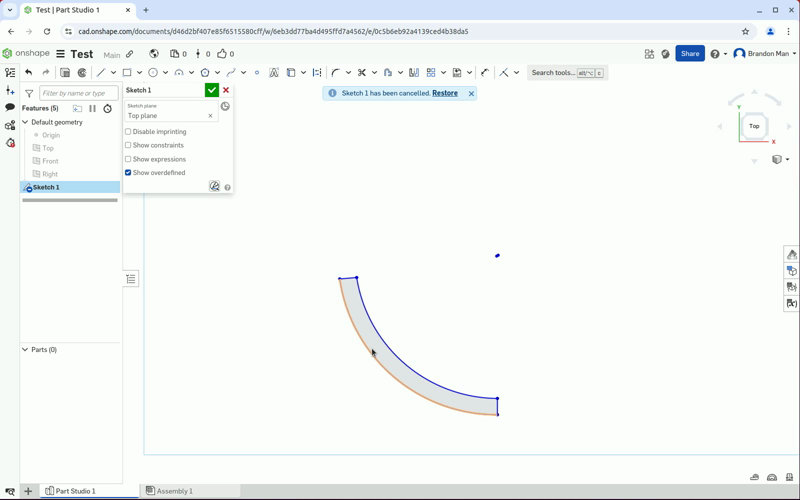
scroll(6)
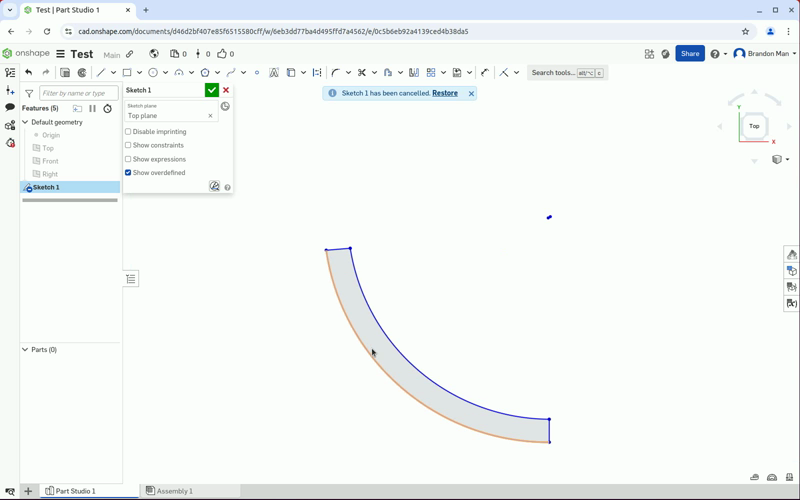
scroll(6)
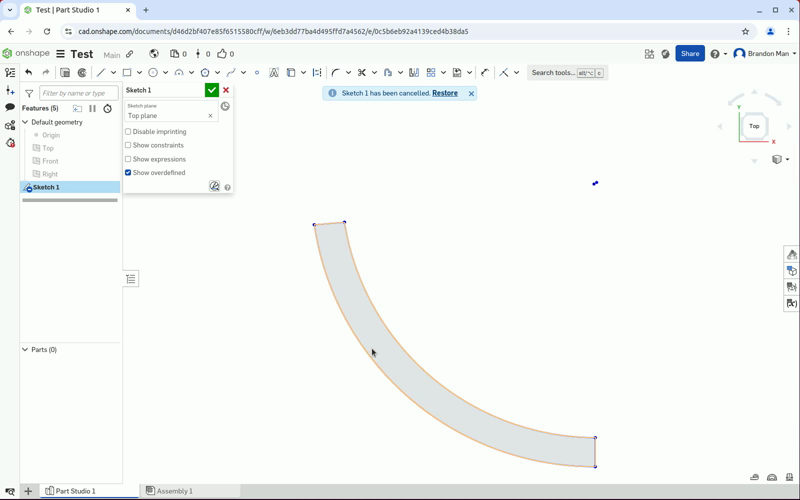
scroll(6)
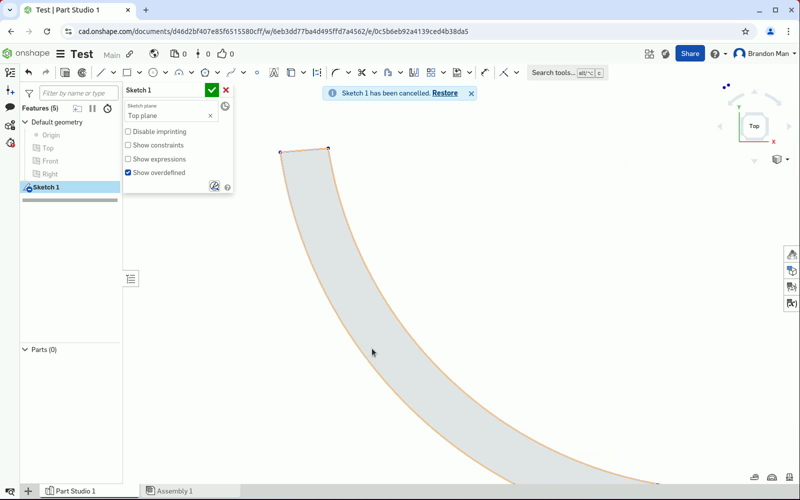
scroll(6)
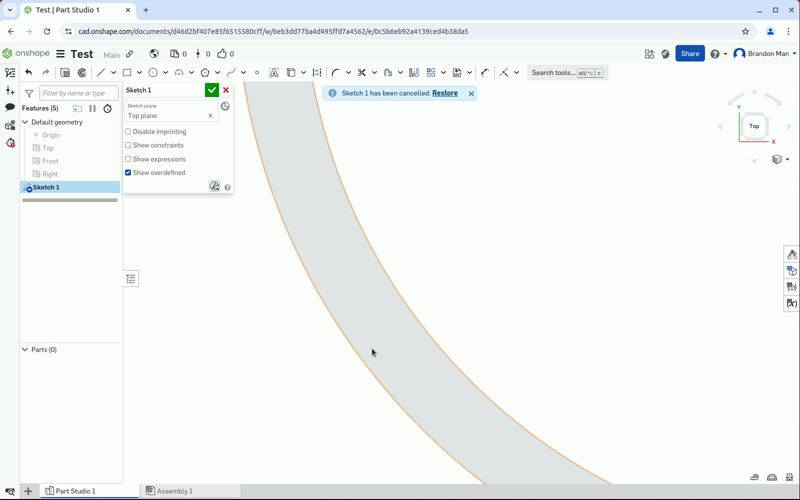
scroll(6)
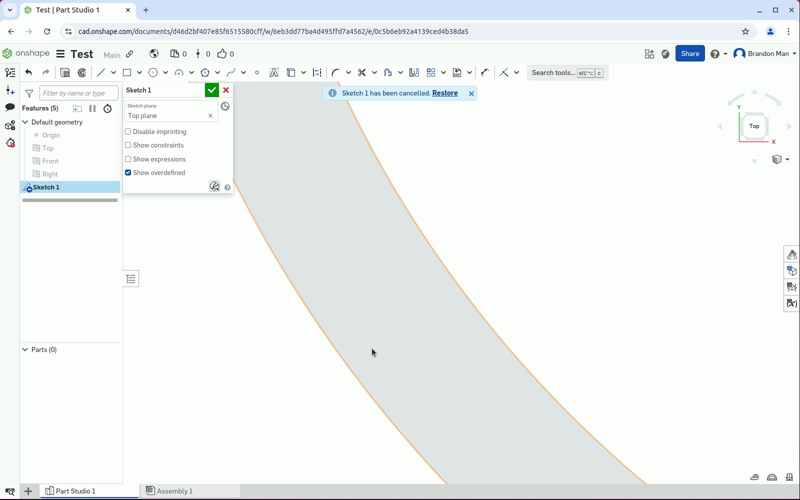
click(372, 348)
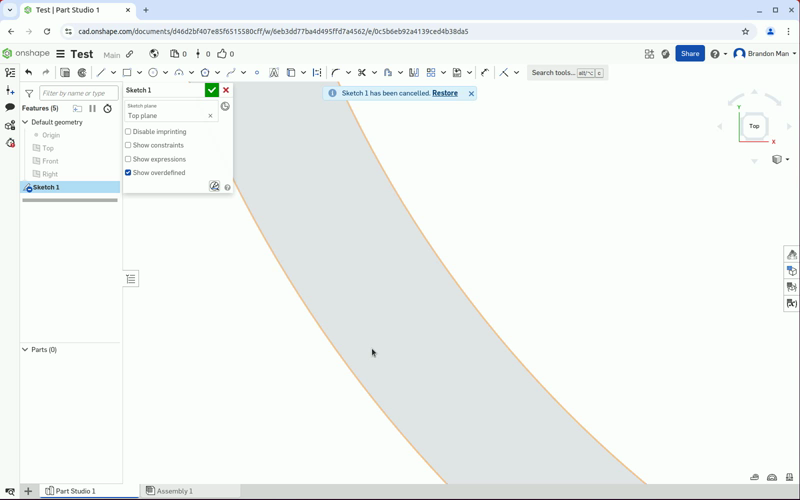
scroll(-6)
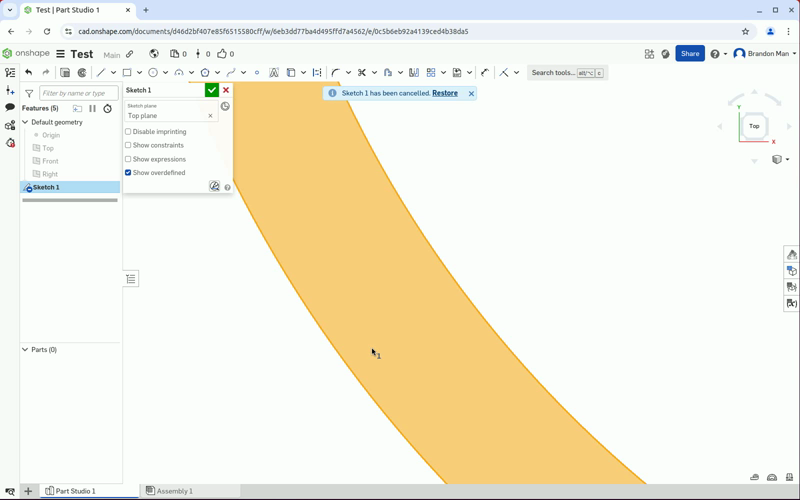
scroll(-6)
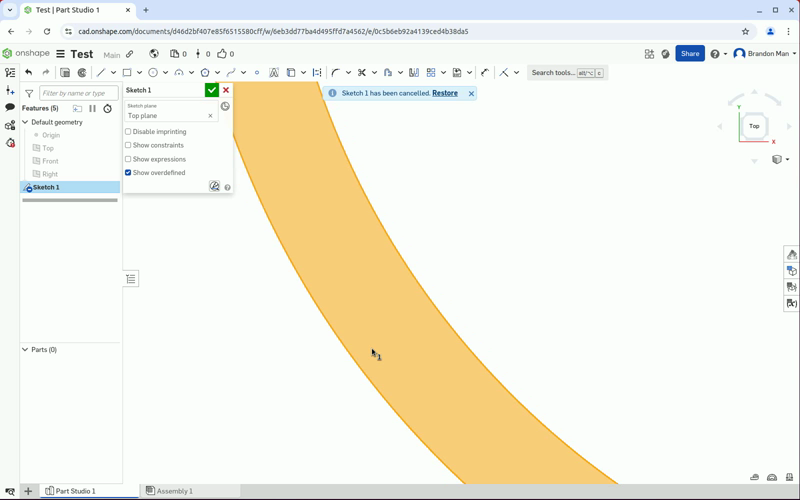
scroll(-6)
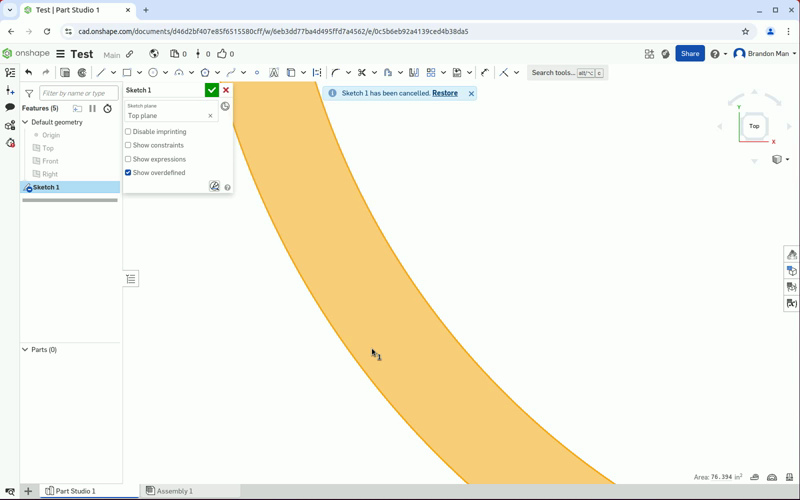
scroll(-6)
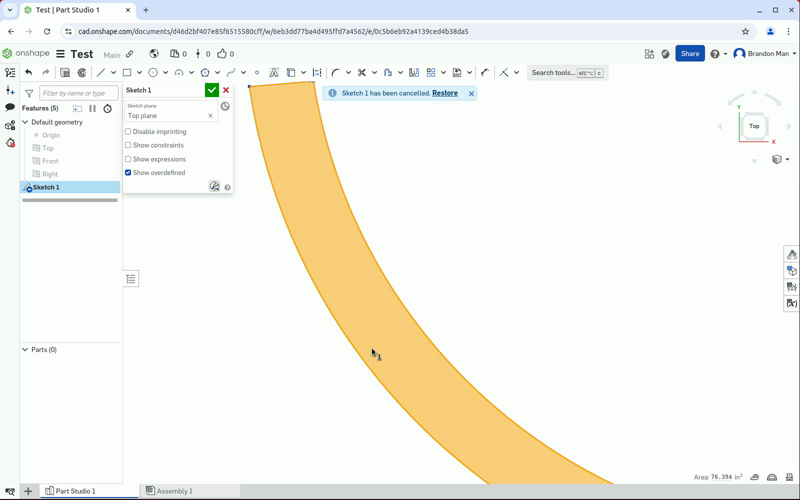
scroll(-6)
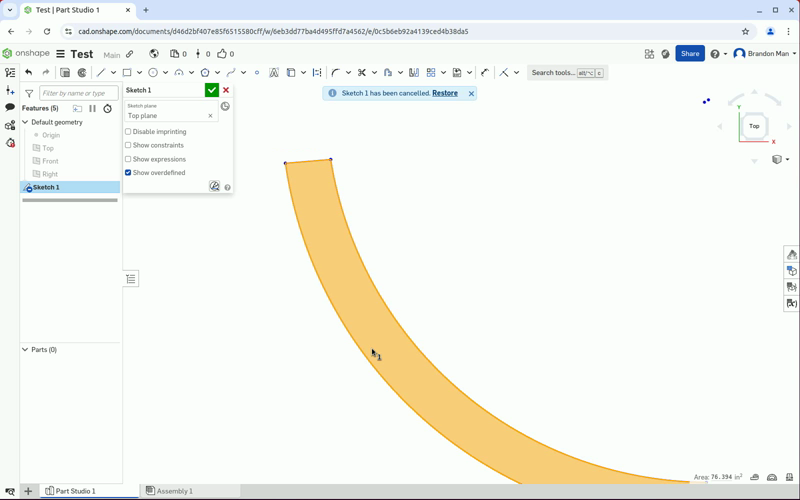
scroll(-6)
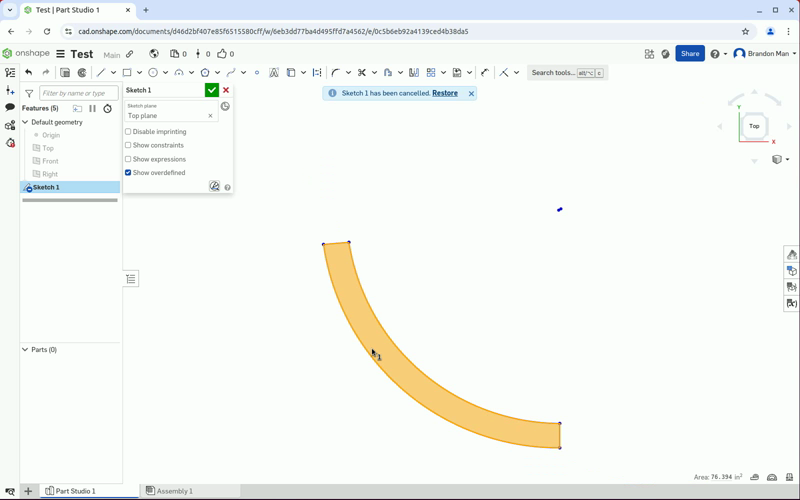
scroll(-6)
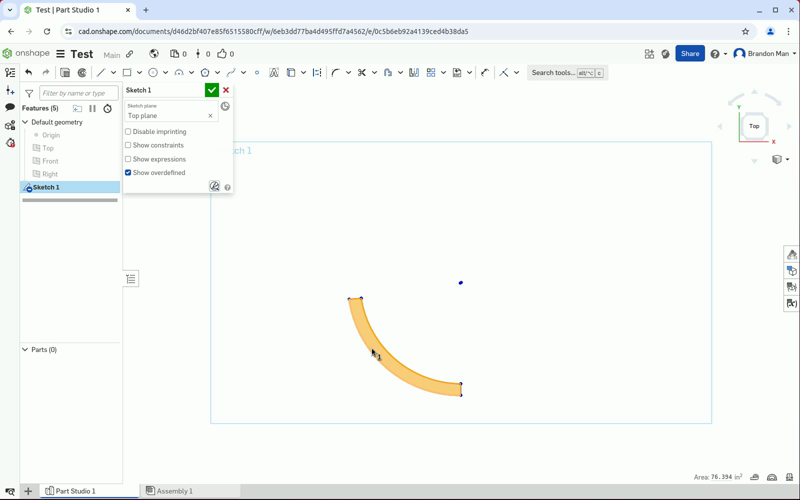
mouse_move(73, 352)
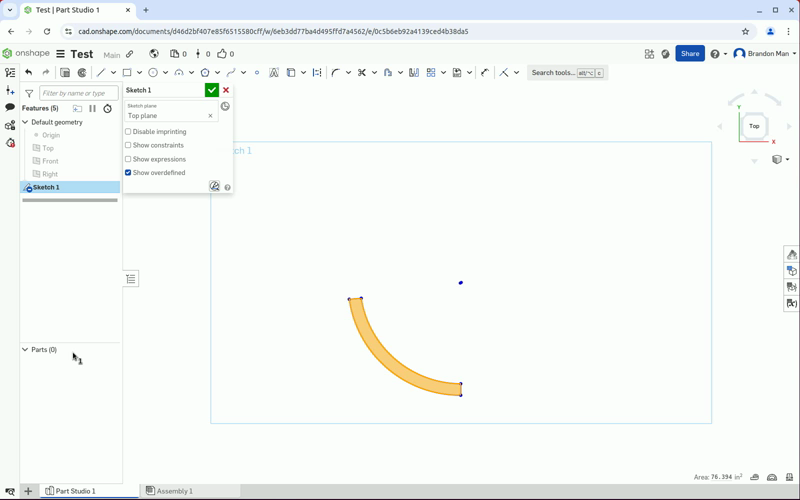
key(shift+y)
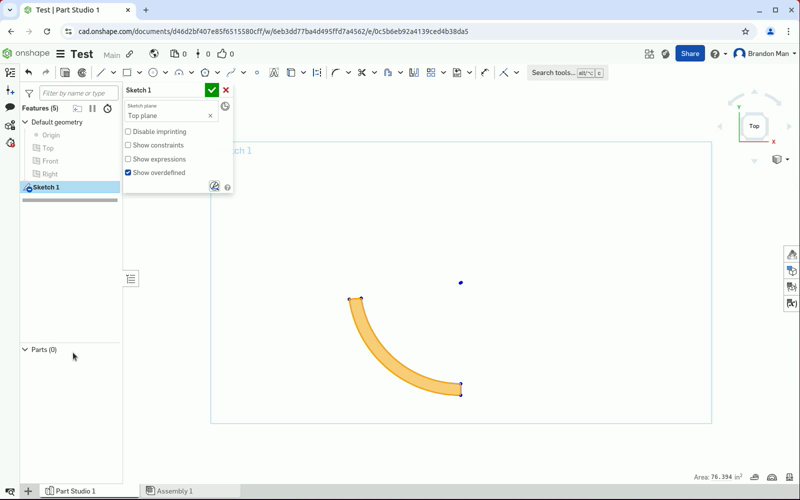
key(shift+e)
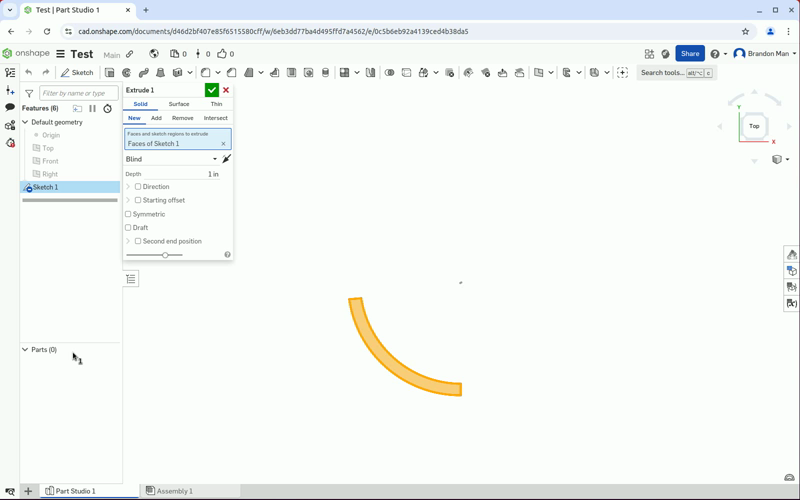
mouse_move(143, 106)
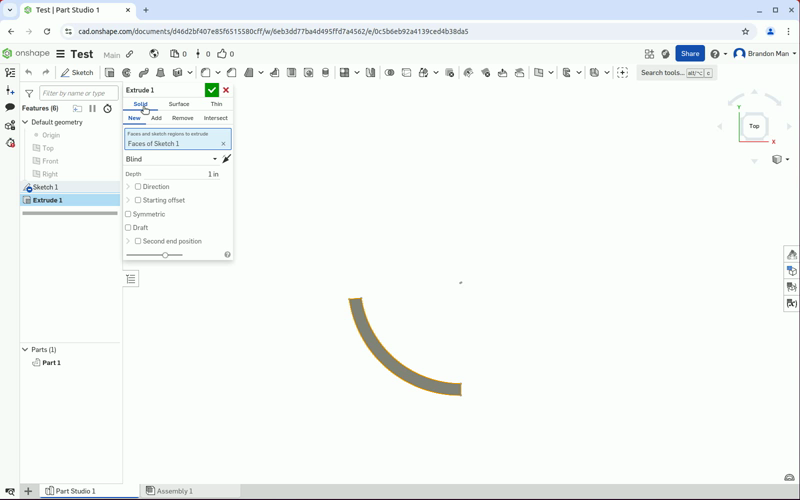
click(143, 106)
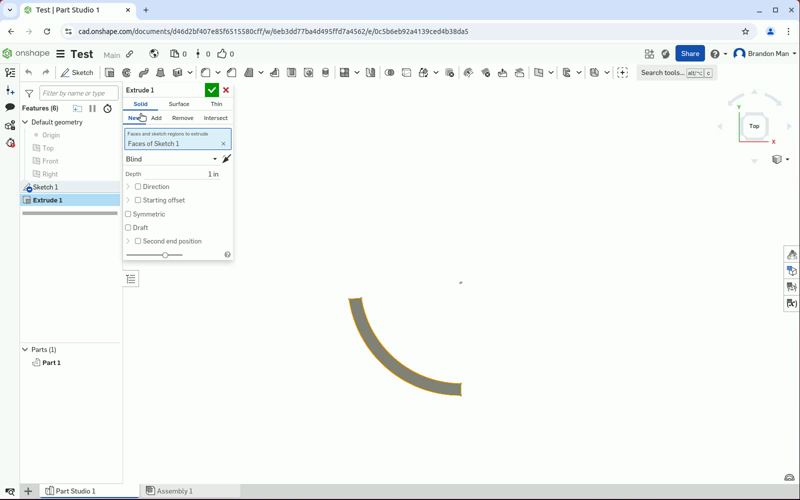
mouse_move(137, 120)
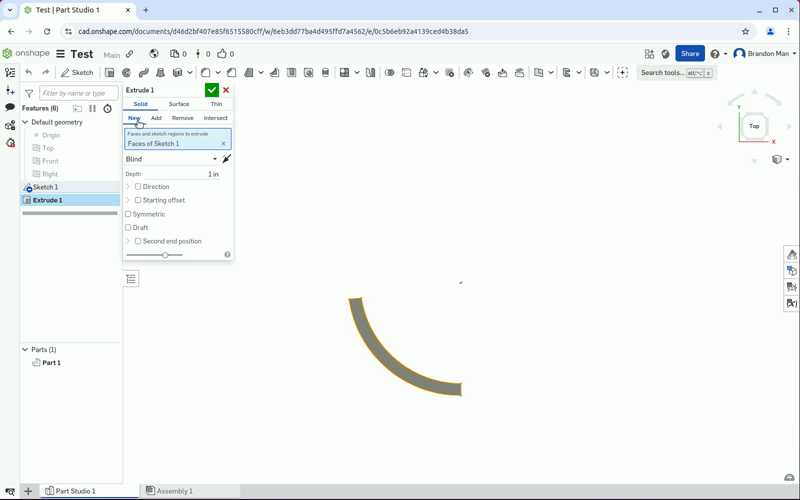
click(137, 120)
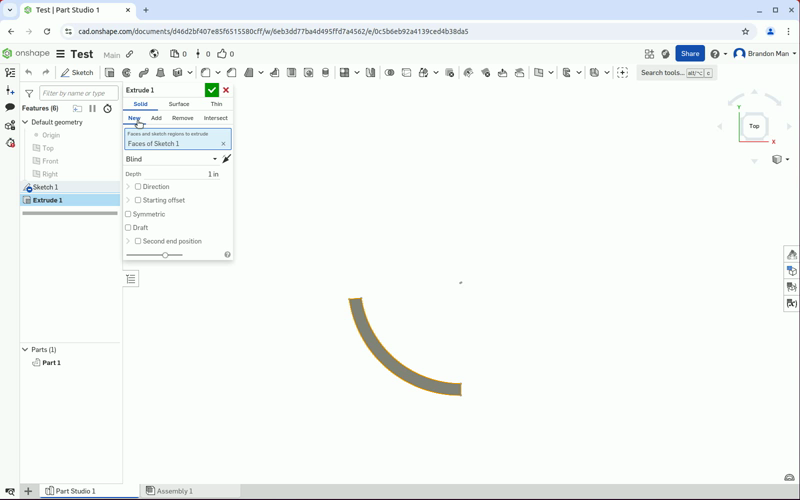
key(tab, 4)
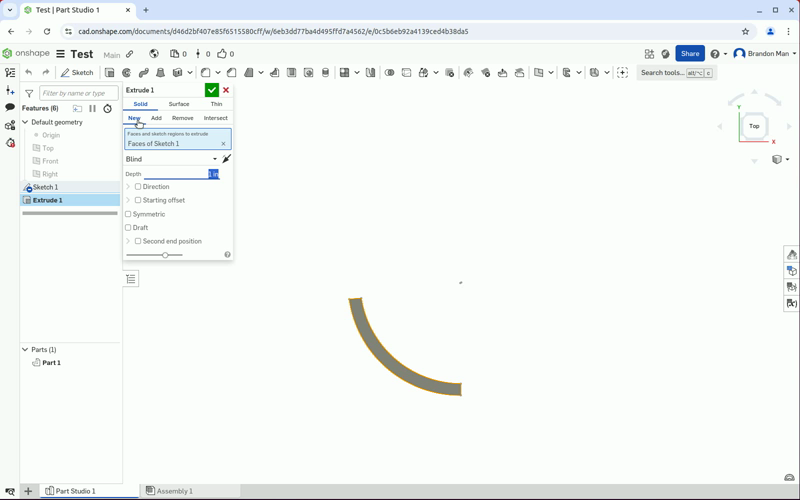
text(0.241)
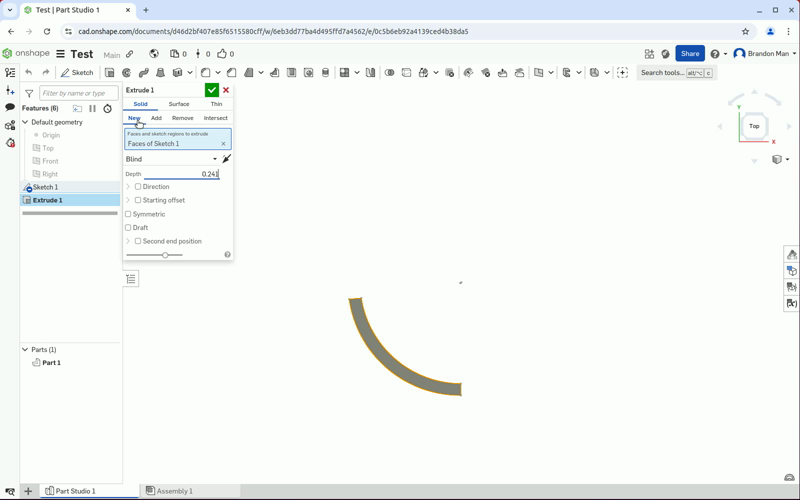
key(enter)
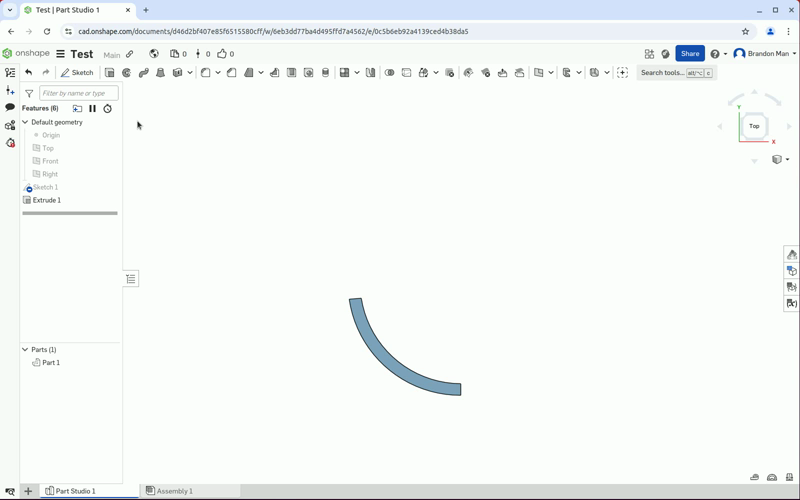
key(shift+h)
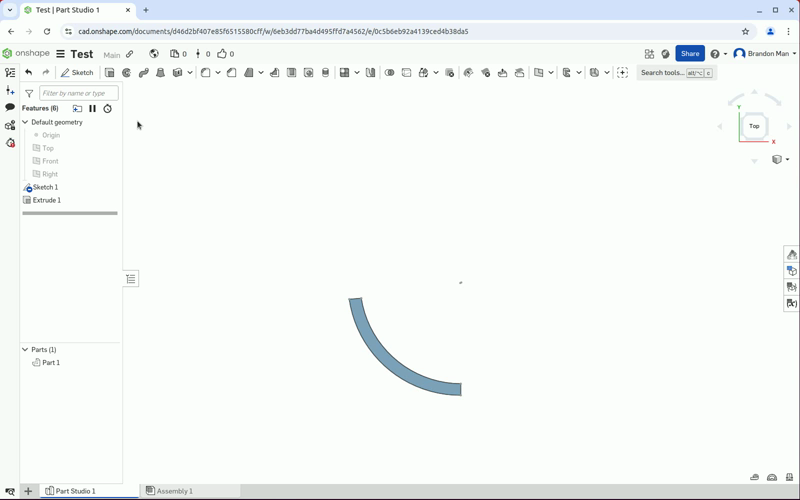
key(shift+h)
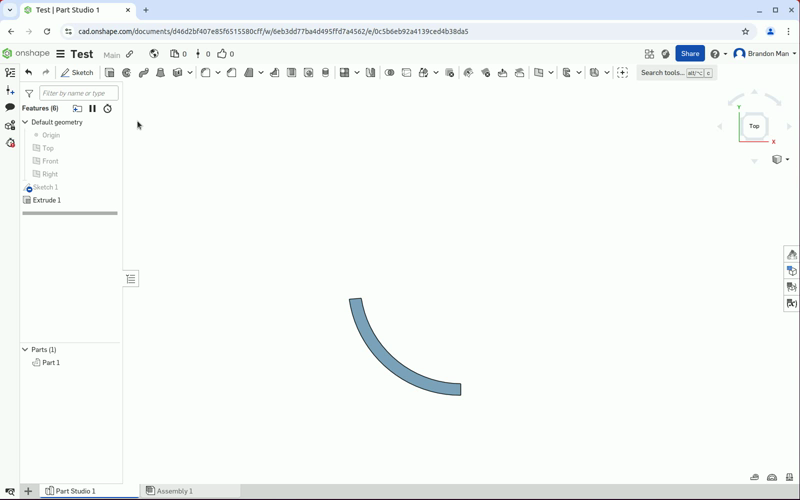
mouse_move(73, 189)
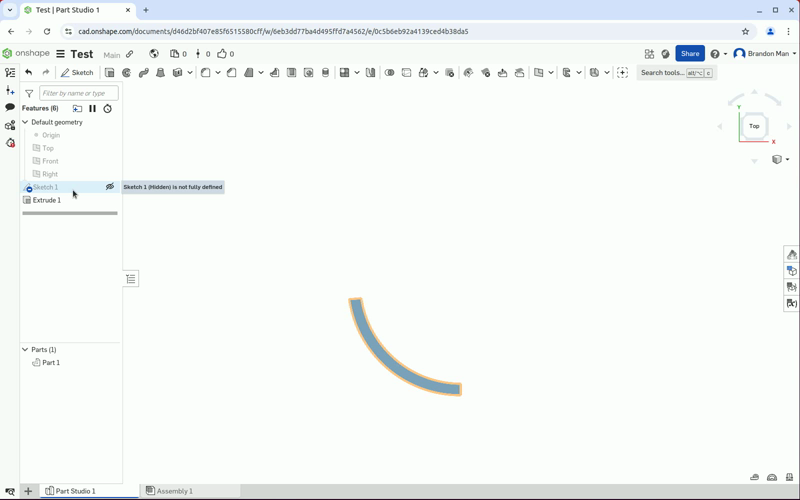
click(73, 189)
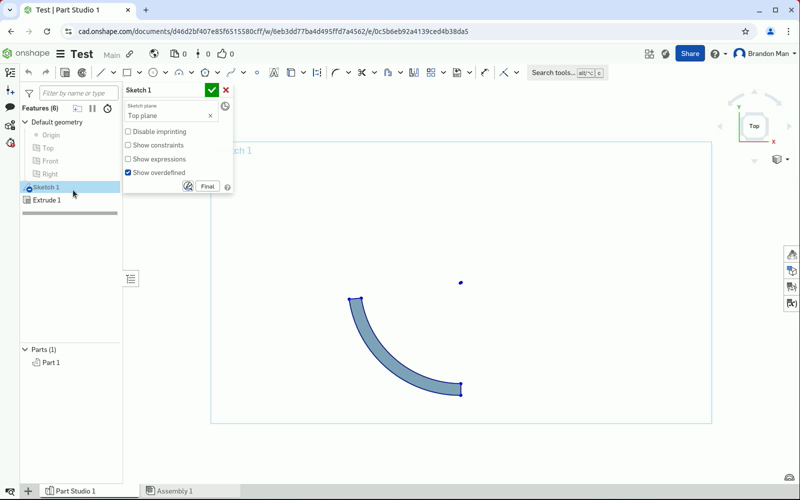
mouse_move(229, 92)
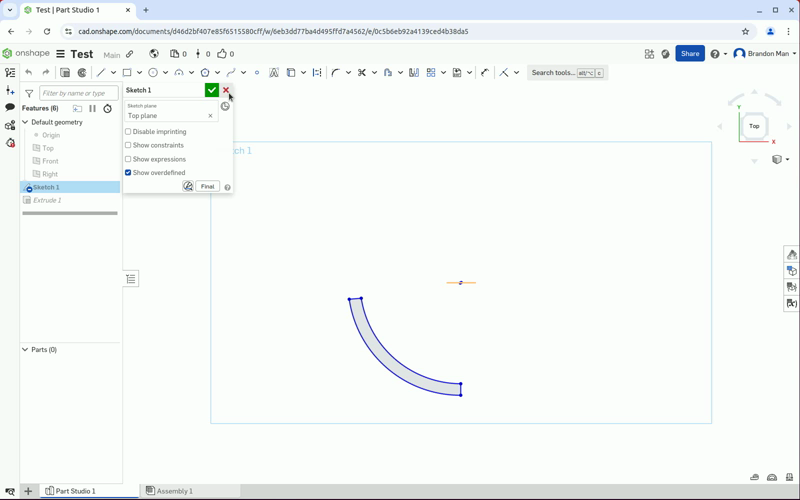
click(229, 92)
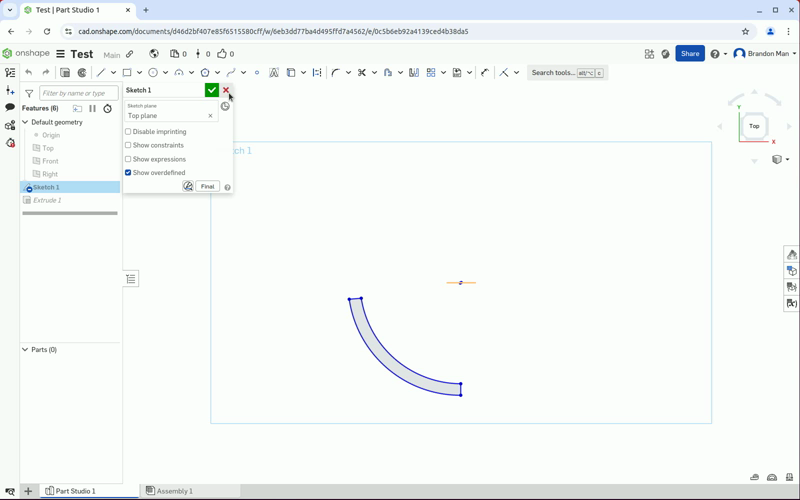
key(shift+s)
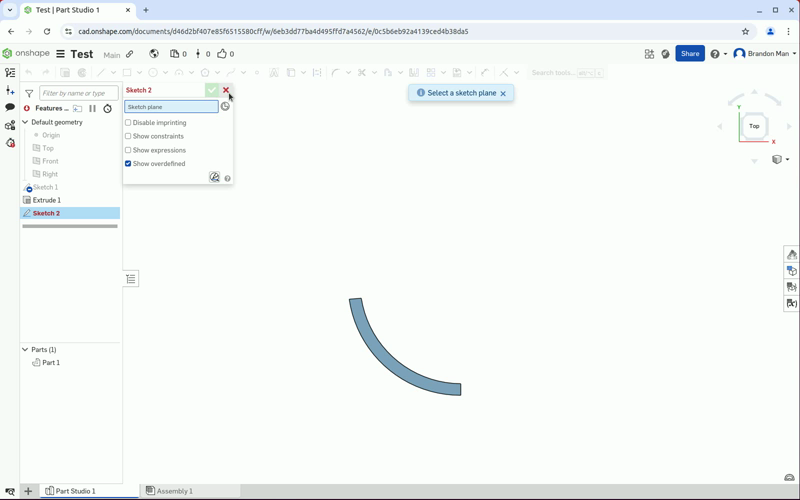
mouse_move(73, 150)
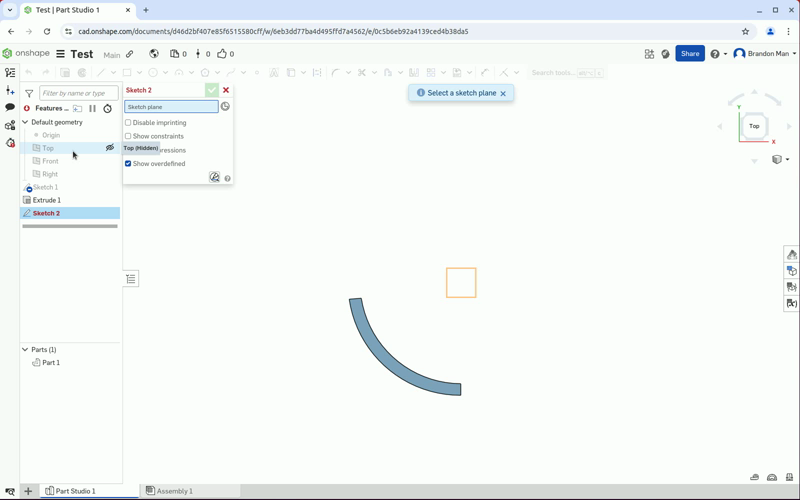
click(73, 150)
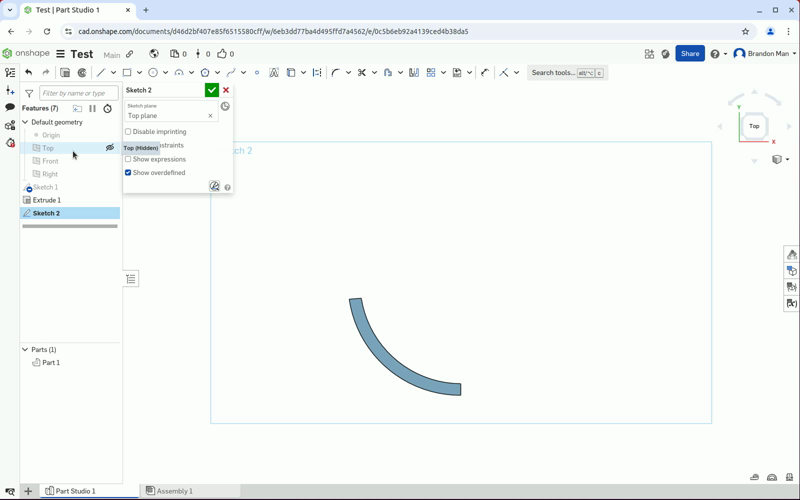
mouse_move(73, 352)
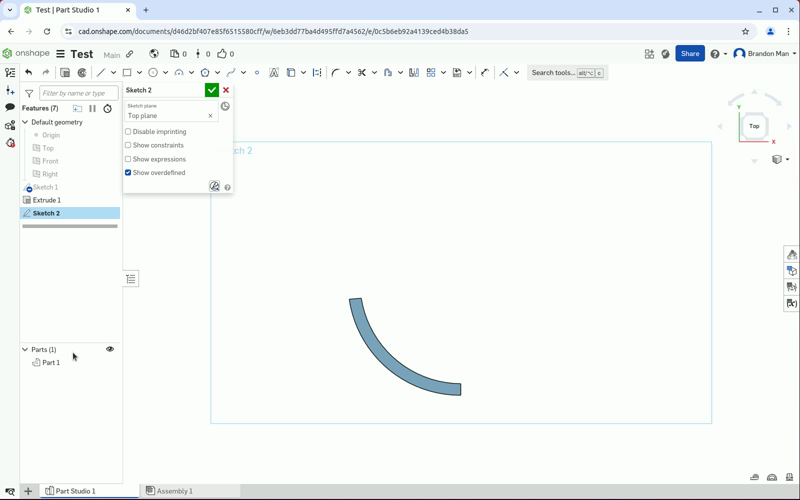
key(y)
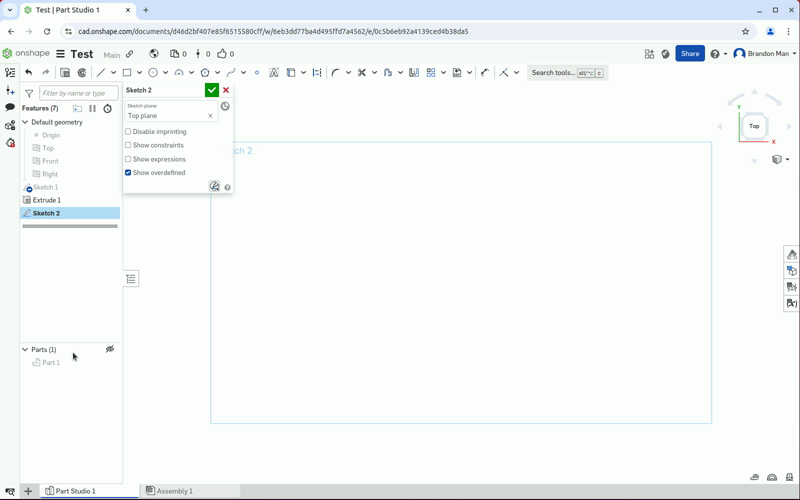
key(a)
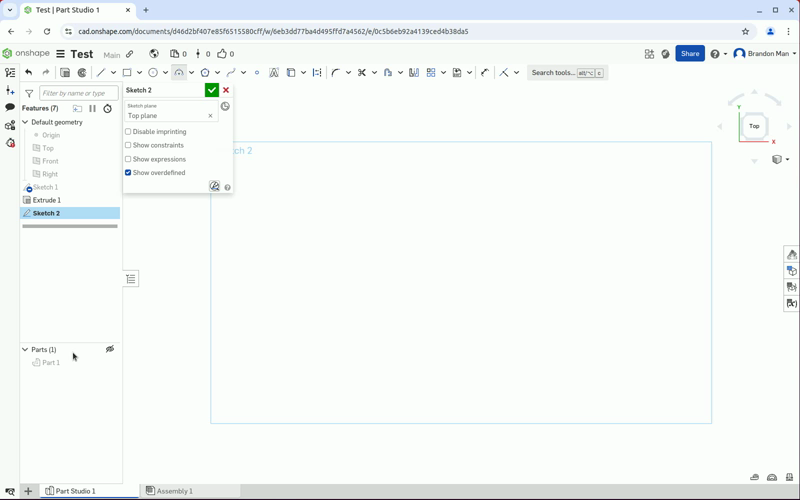
key_down(shift)
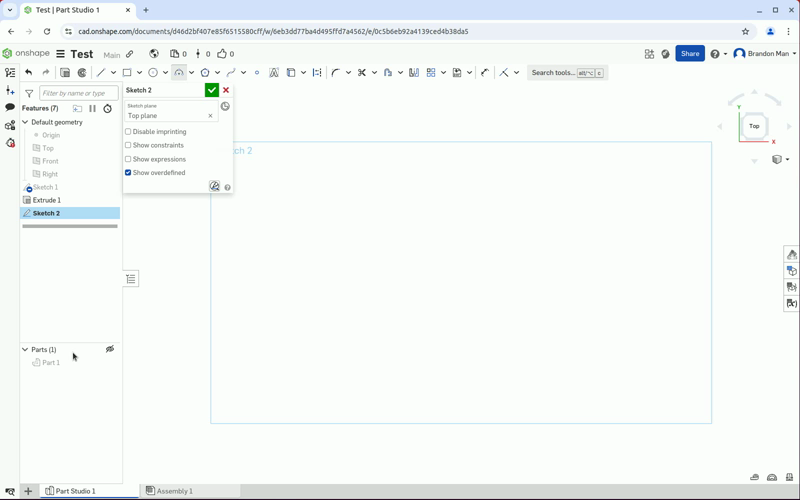
mouse_move(460, 182)
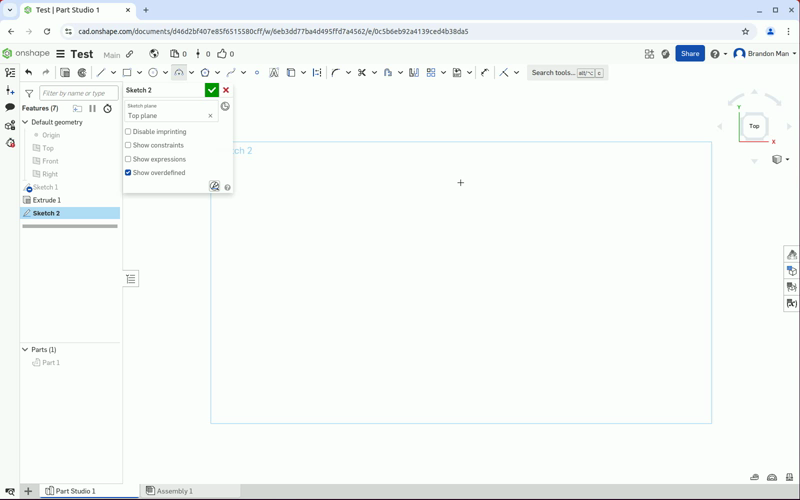
click(460, 182)
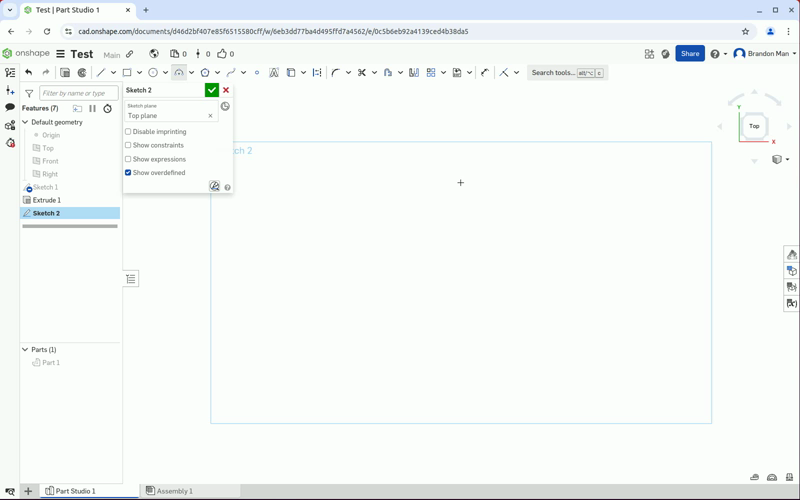
key_up(shift)
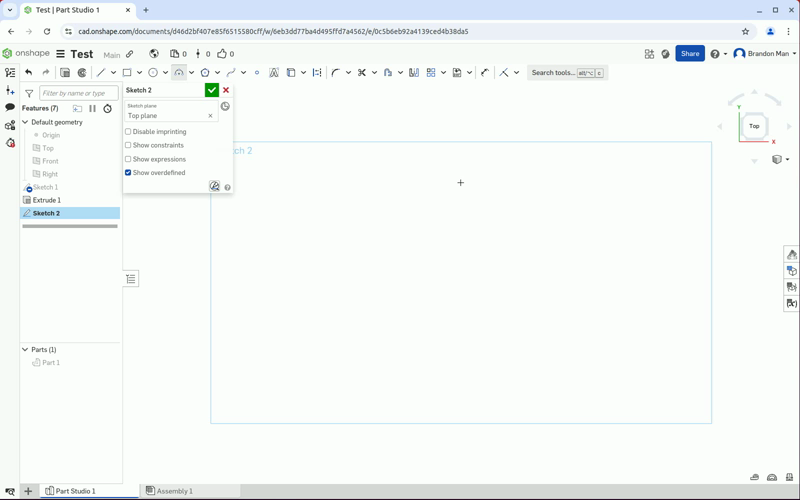
key_down(shift)
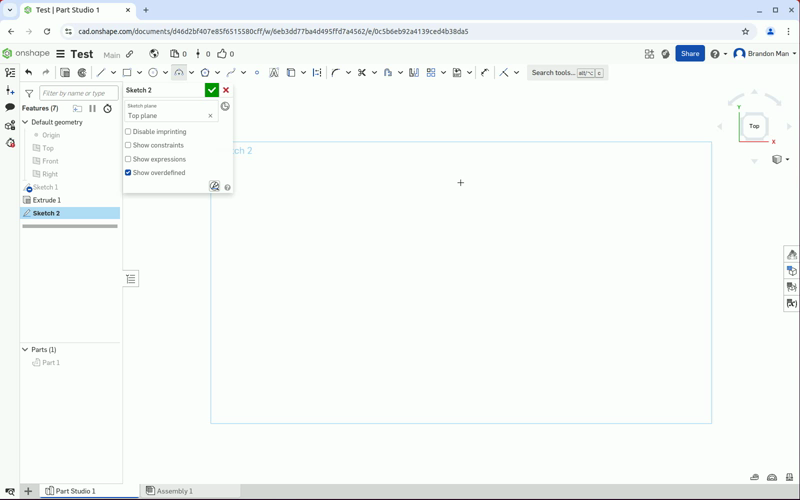
mouse_move(560, 267)
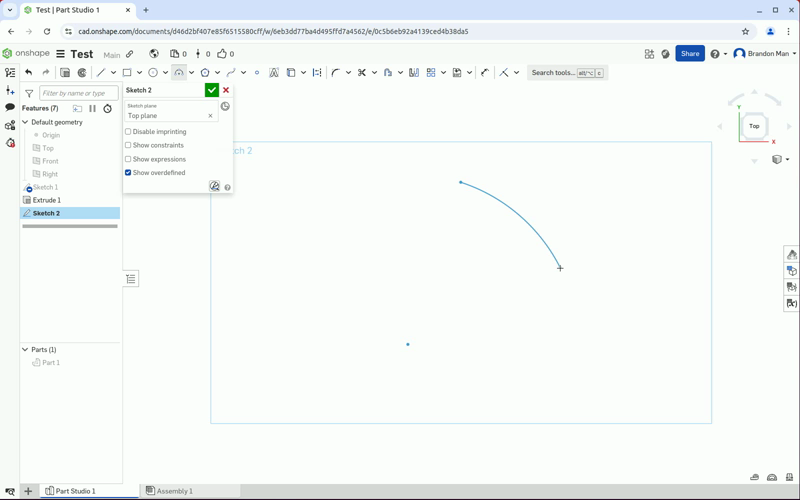
click(560, 267)
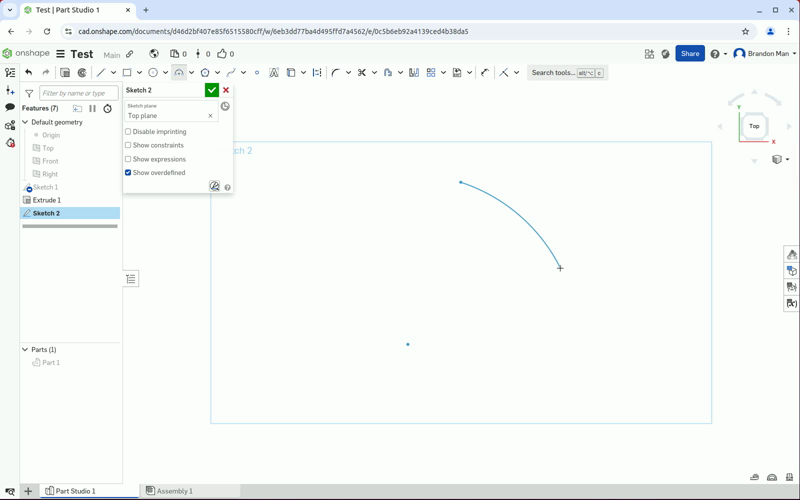
mouse_move(526, 206)
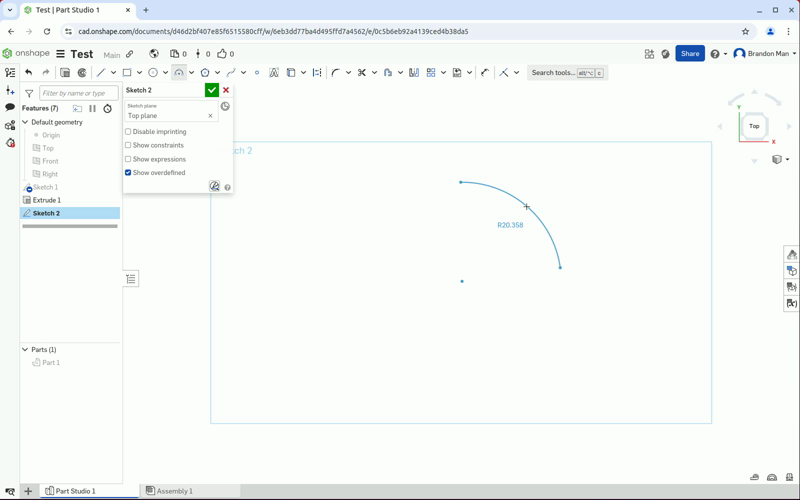
click(526, 206)
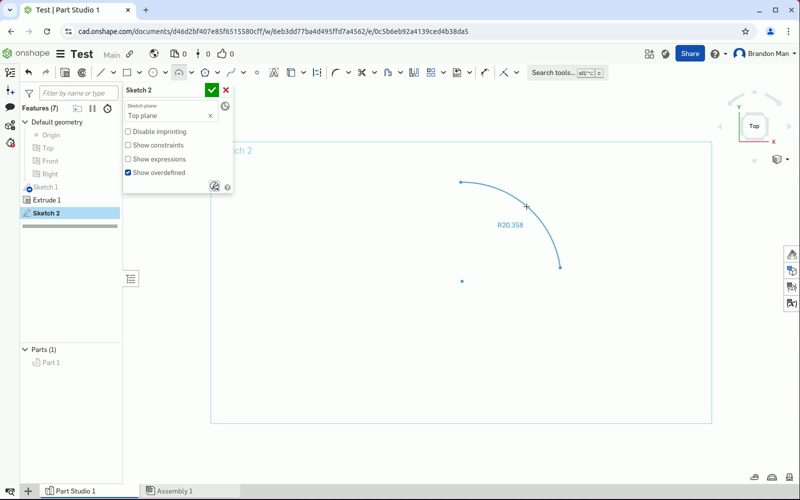
key_up(shift)
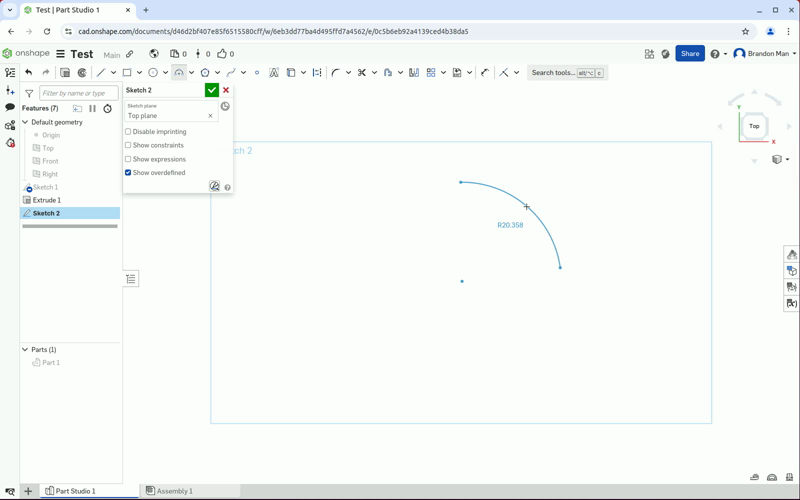
key(esc)
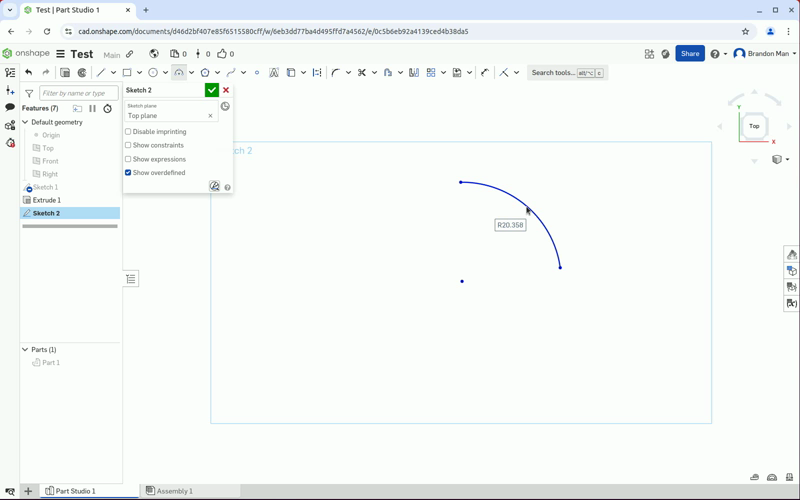
key(l)
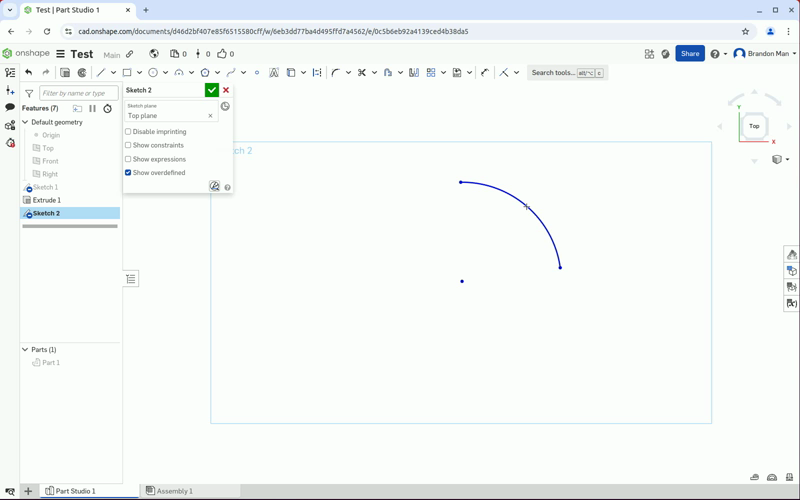
mouse_move(560, 267)
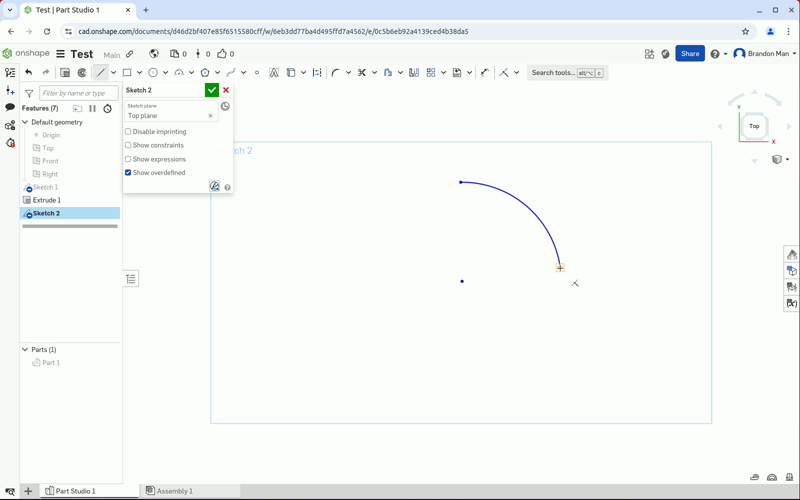
click(560, 267)
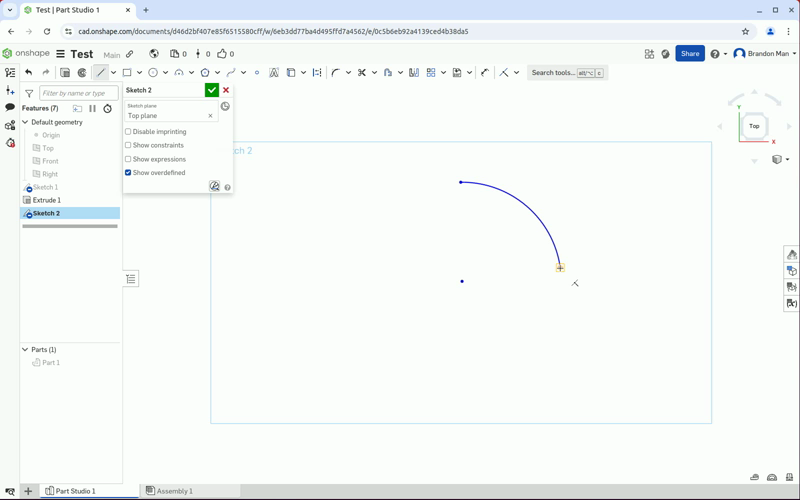
key_down(shift)
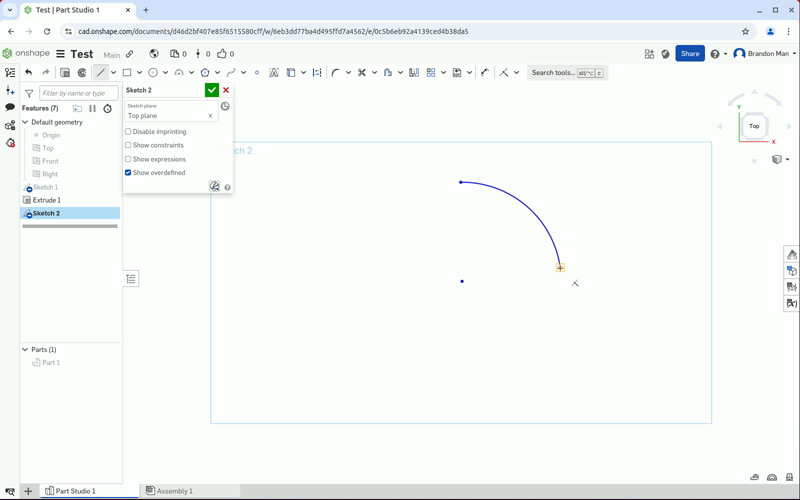
mouse_move(589, 267)
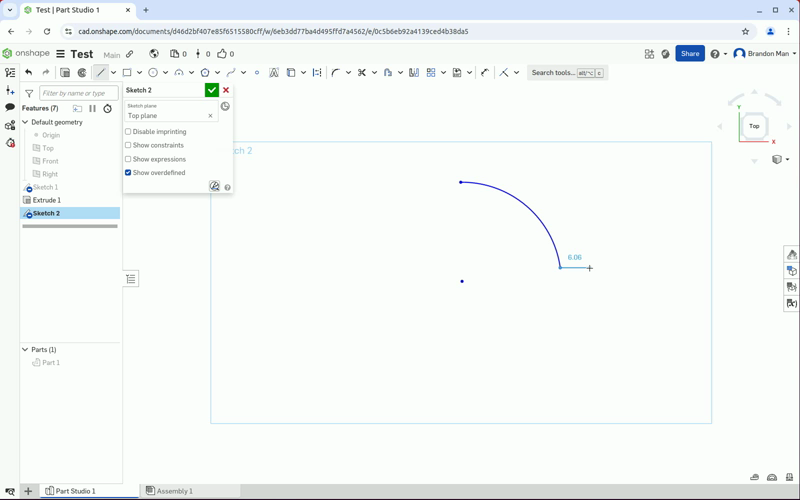
mouse_move(572, 266)
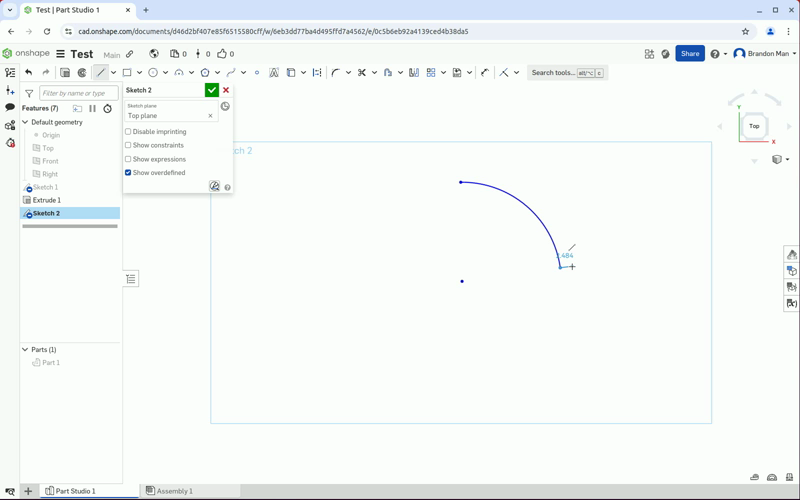
click(572, 266)
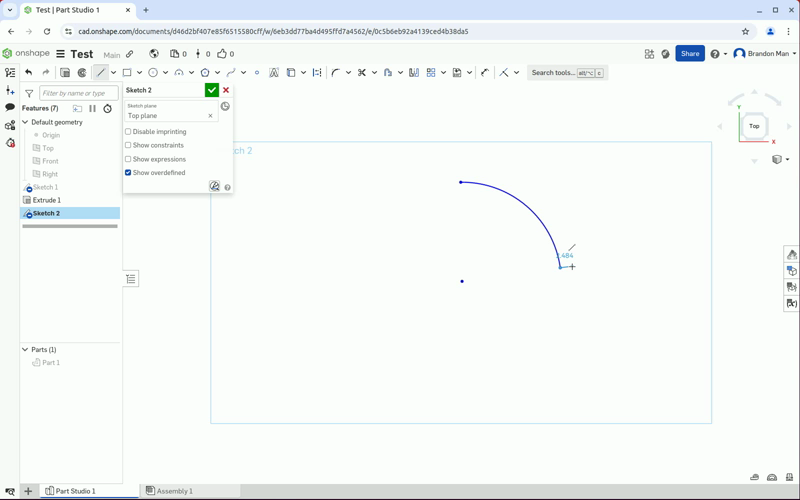
key_up(shift)
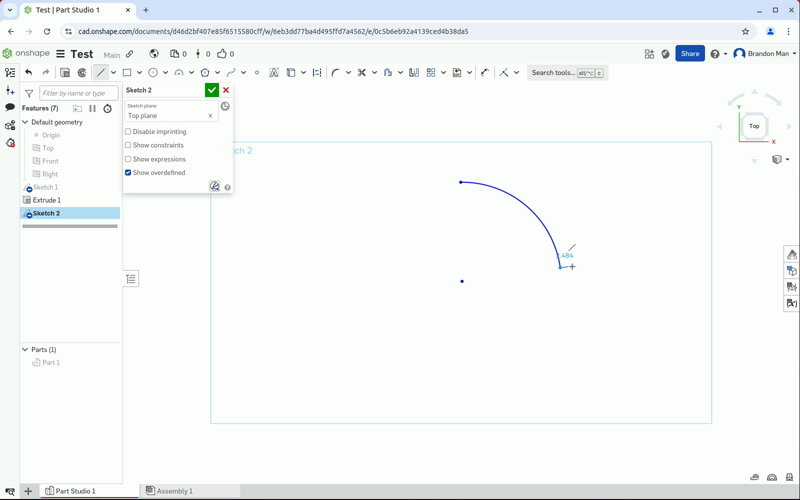
key(esc)
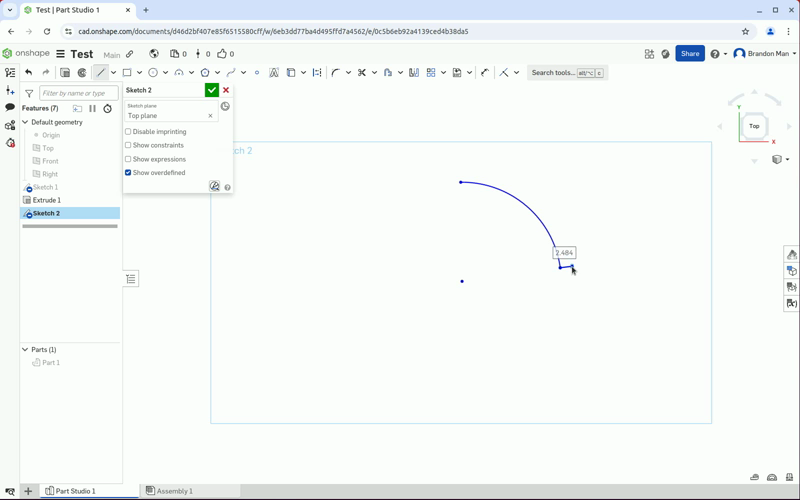
key(a)
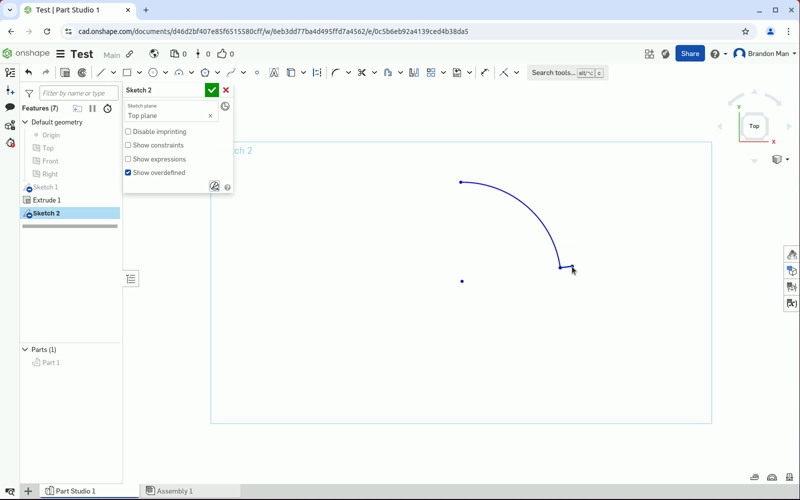
mouse_move(572, 266)
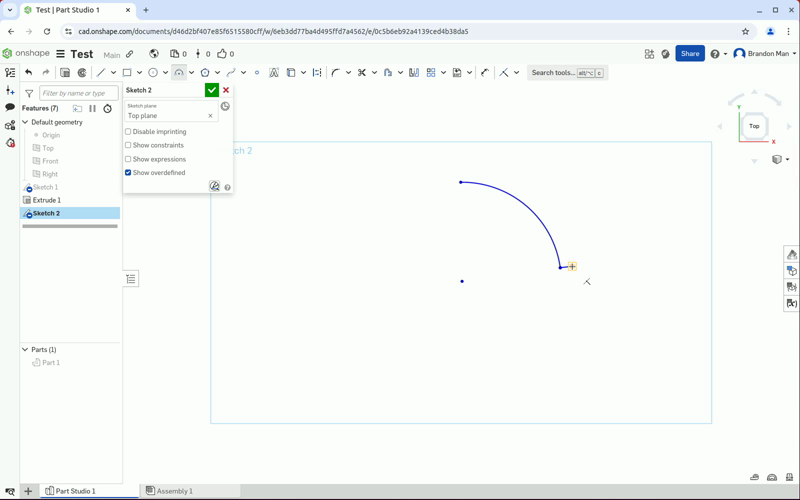
click(572, 266)
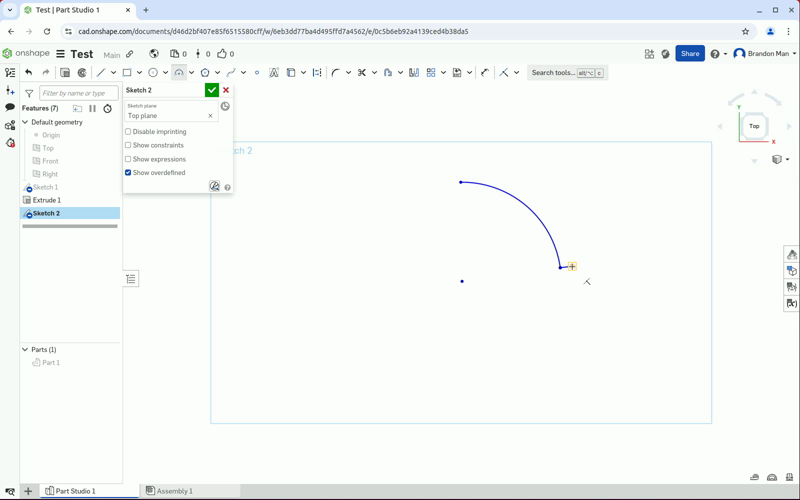
key_down(shift)
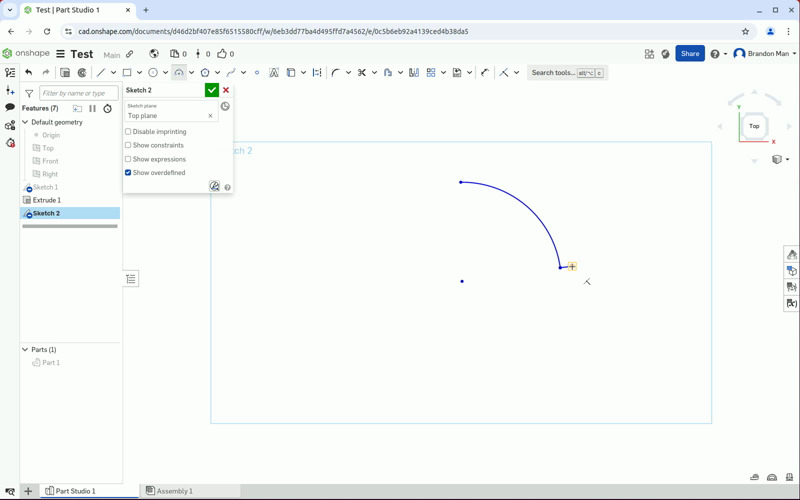
mouse_move(460, 170)
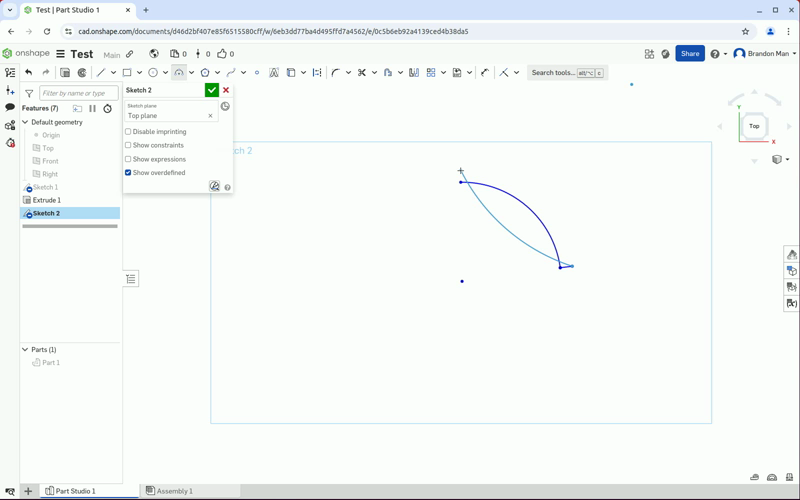
click(460, 170)
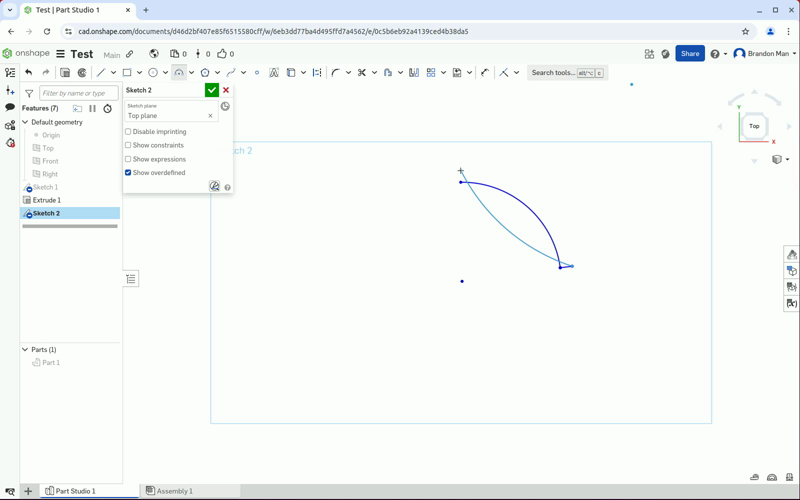
mouse_move(534, 197)
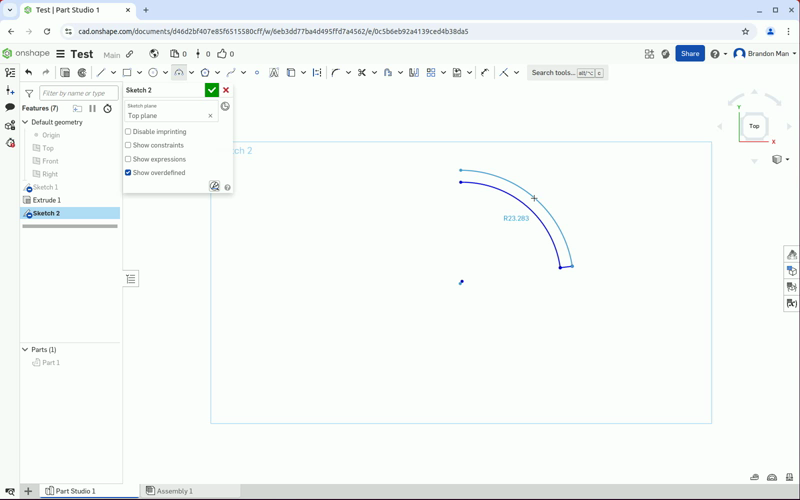
click(534, 197)
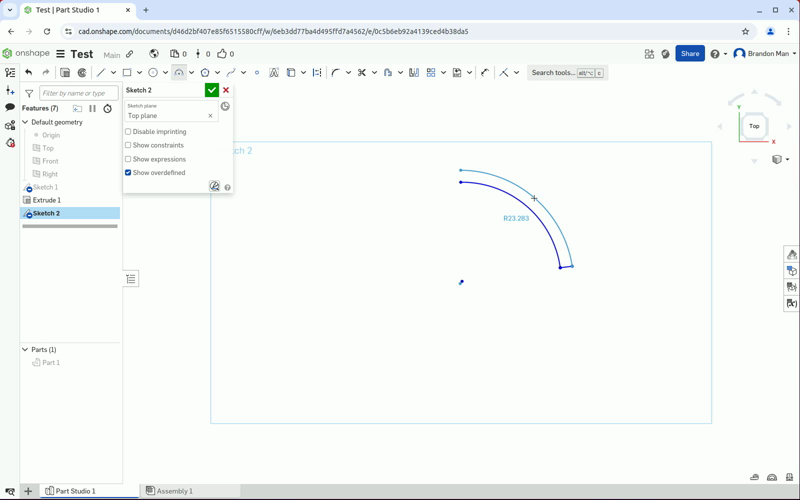
key_up(shift)
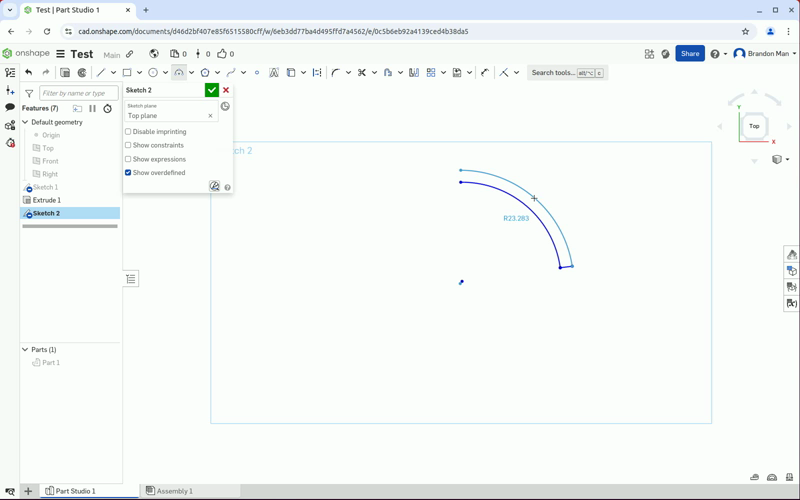
key(esc)
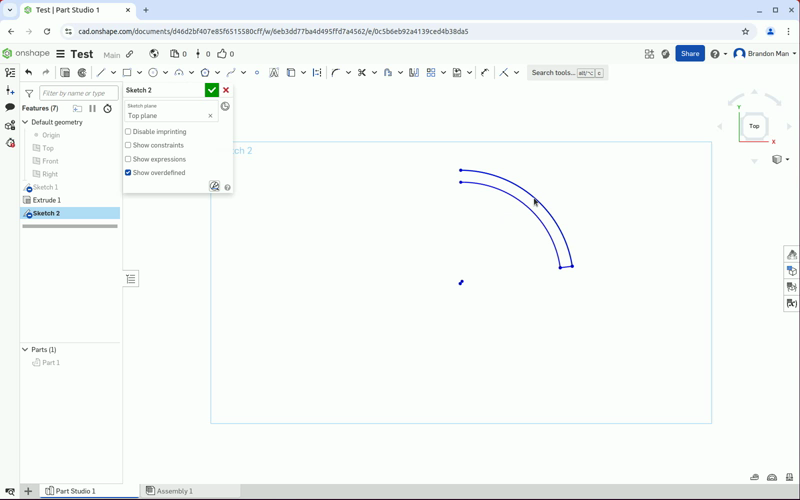
key(l)
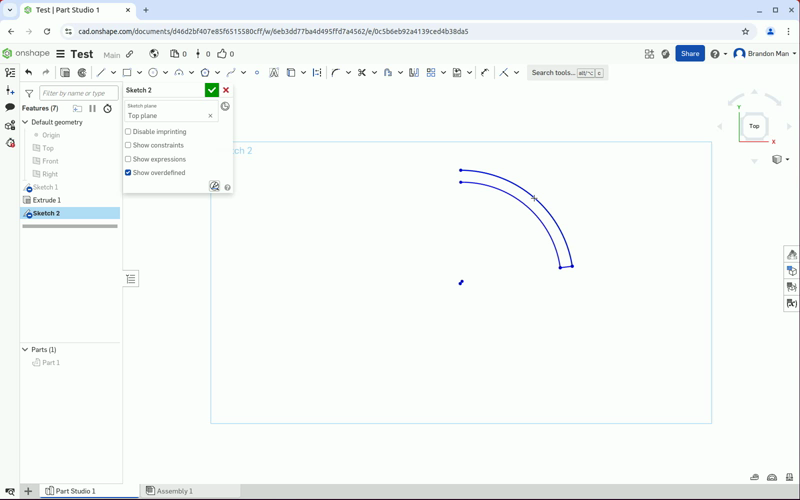
mouse_move(460, 170)
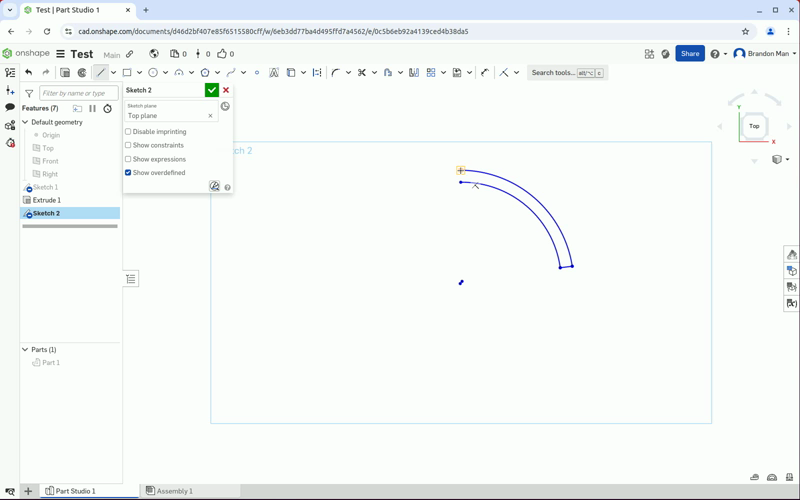
click(460, 170)
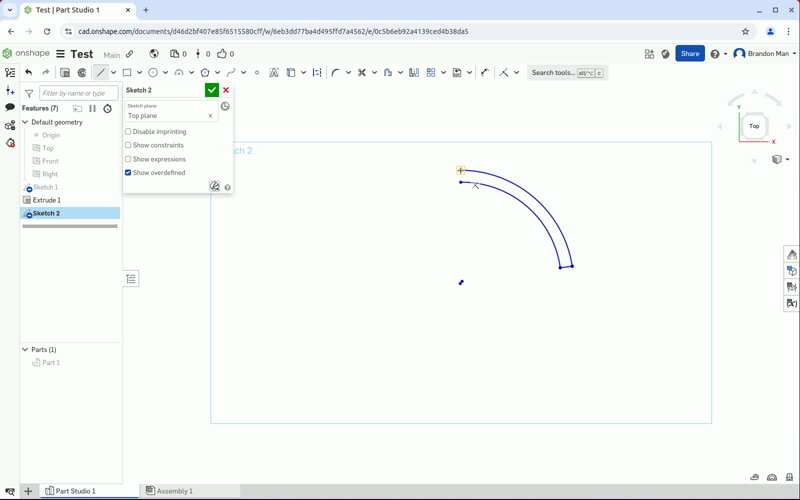
mouse_move(490, 170)
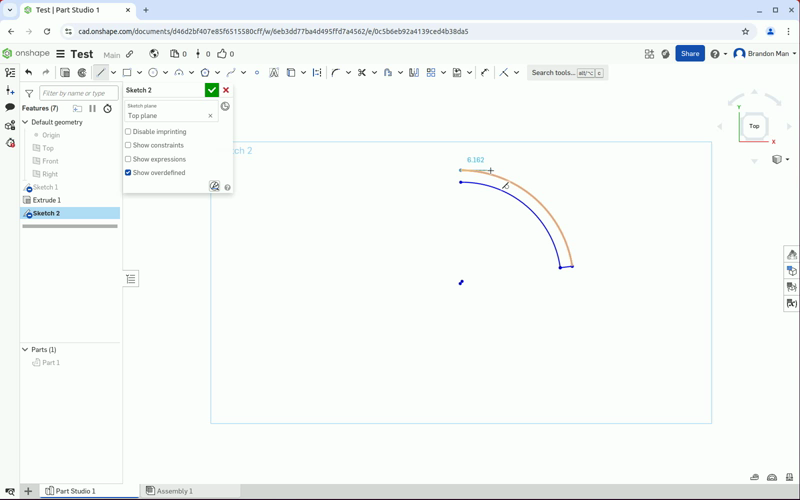
key_down(shift)
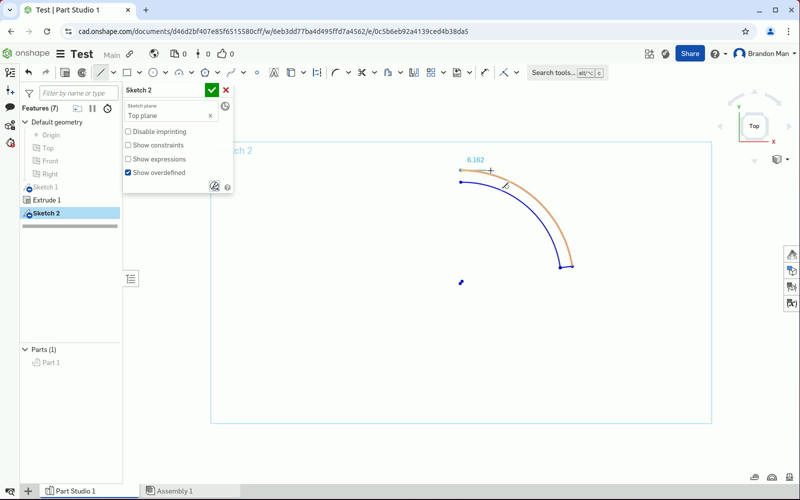
mouse_move(460, 182)
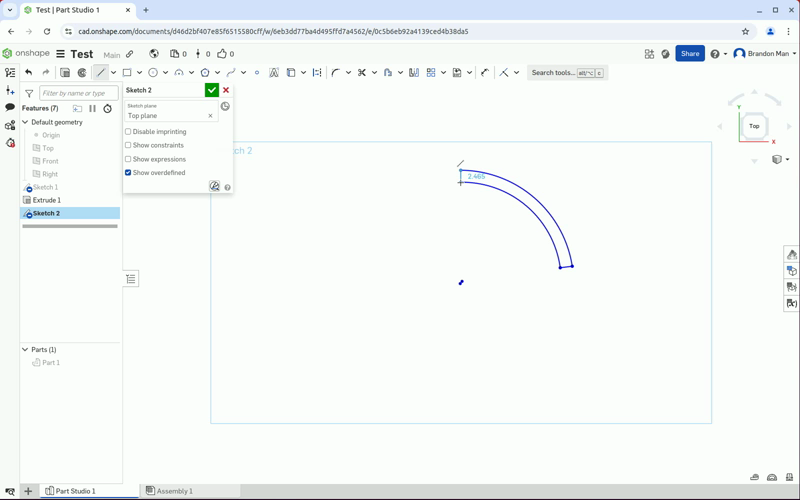
key_up(shift)
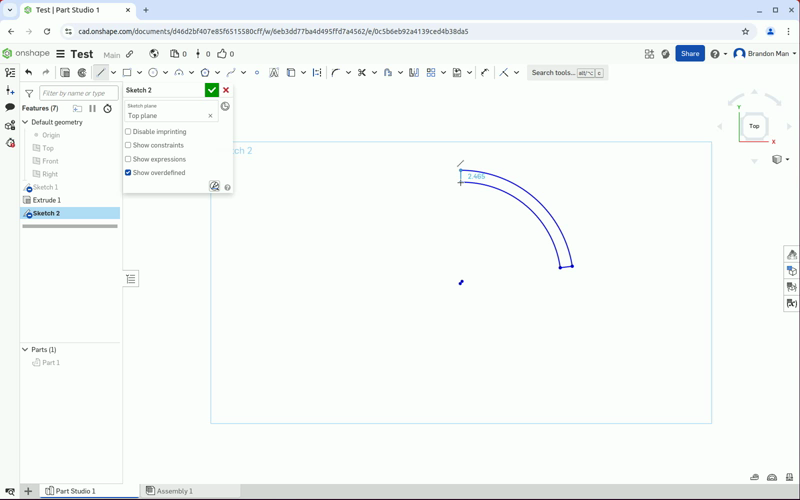
click(460, 182)
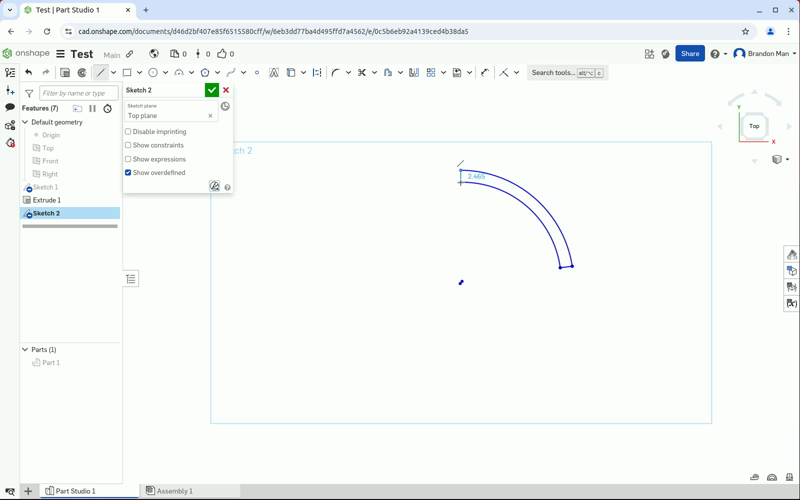
key(esc)
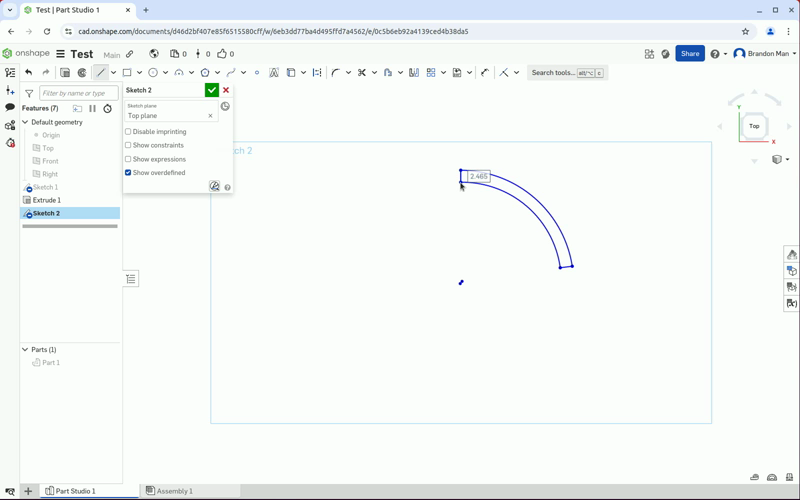
mouse_move(494, 178)
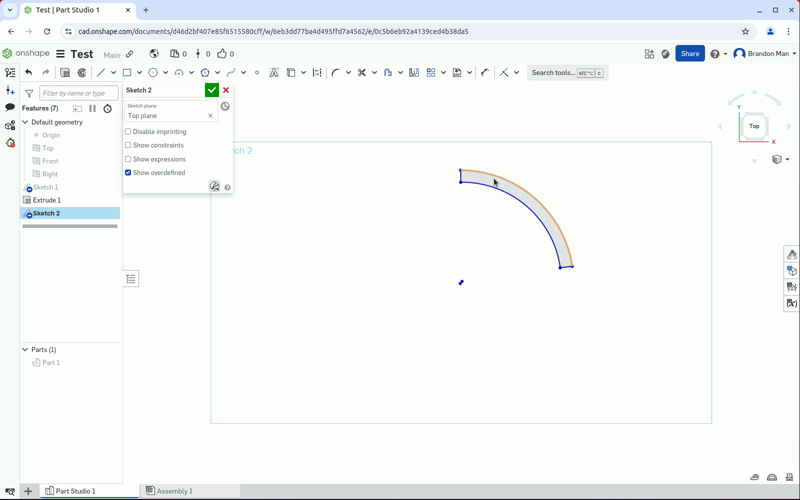
scroll(6)
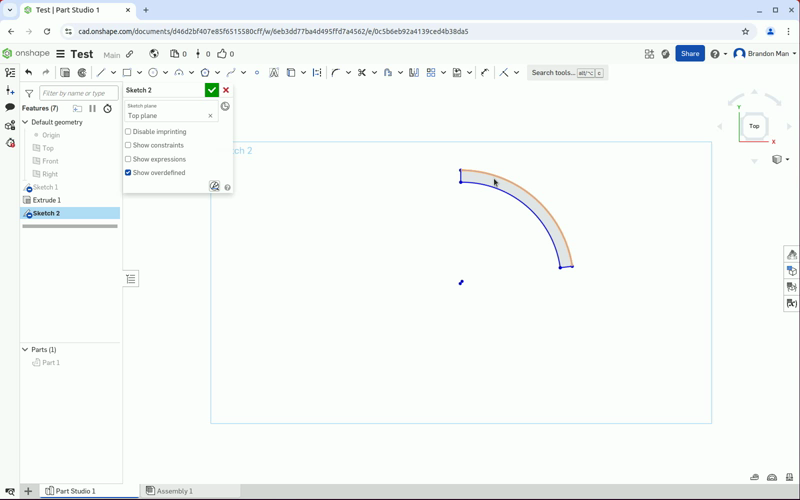
scroll(6)
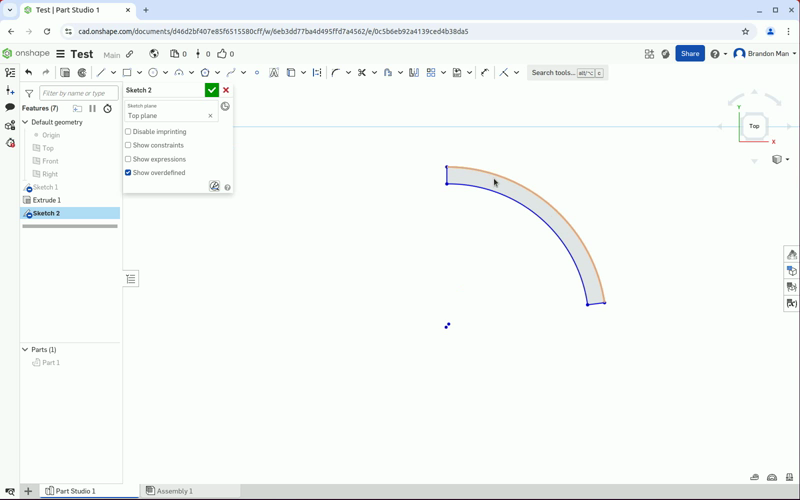
scroll(6)
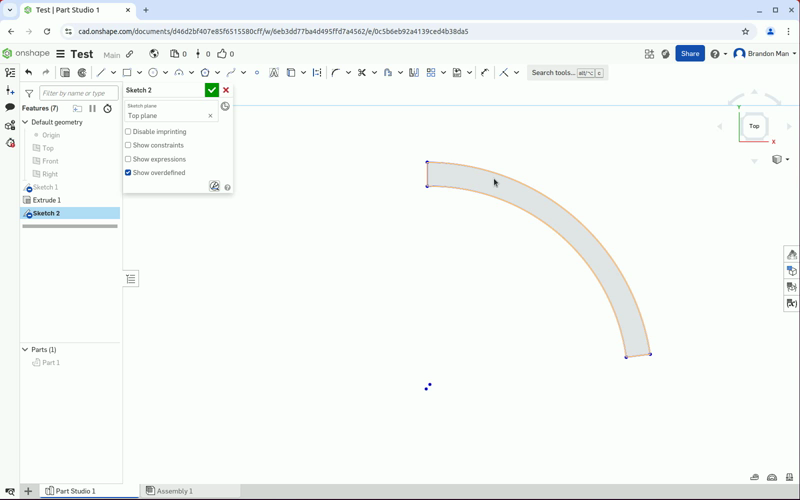
scroll(6)
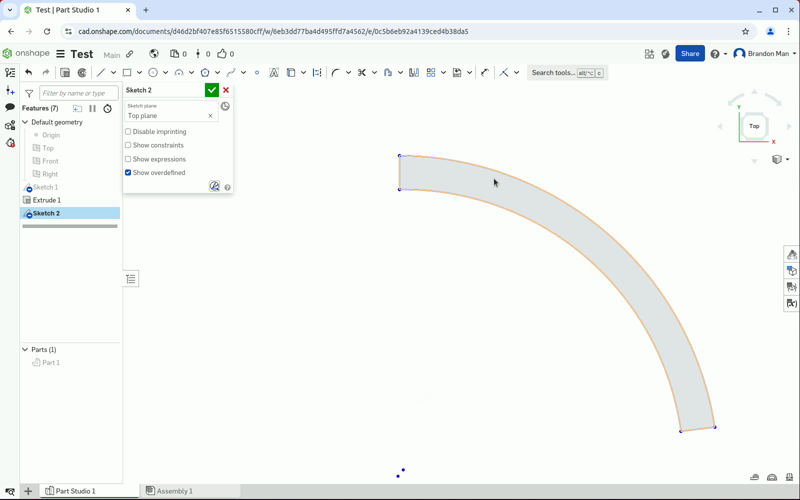
scroll(6)
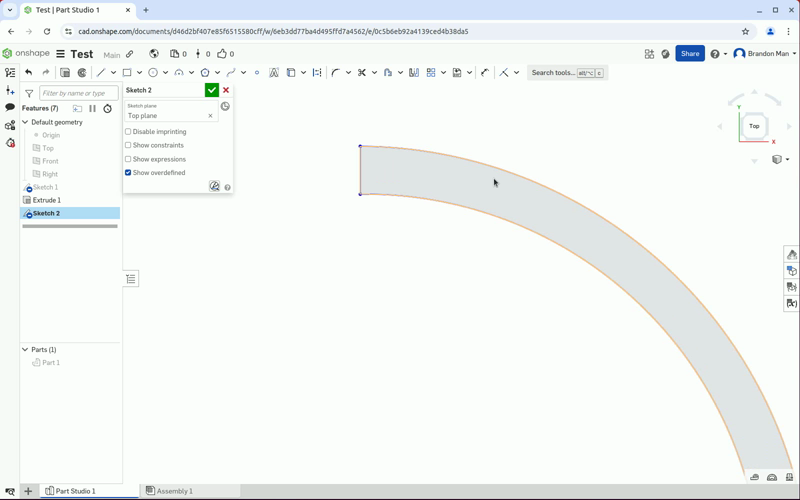
scroll(6)
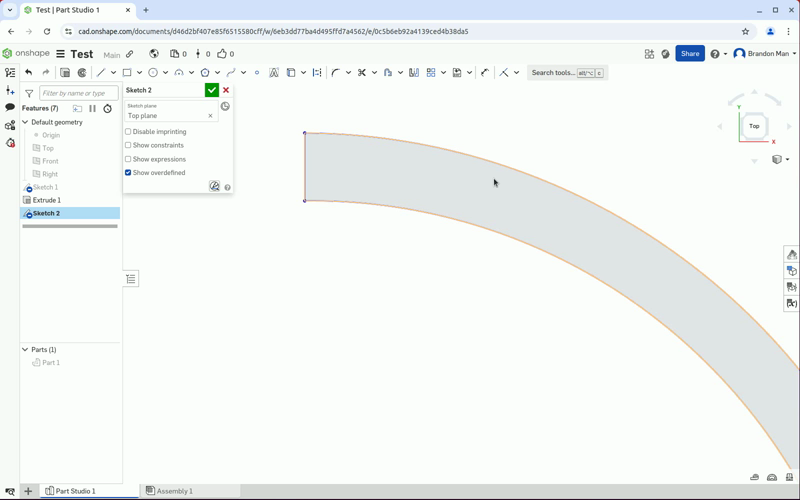
scroll(6)
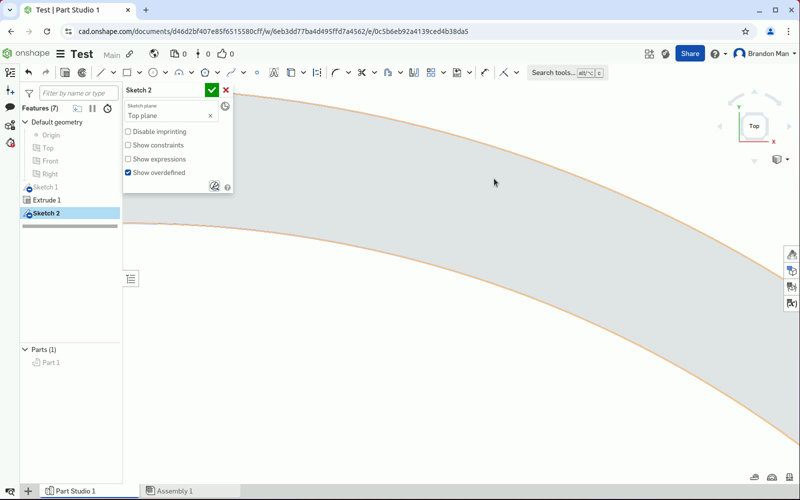
click(494, 178)
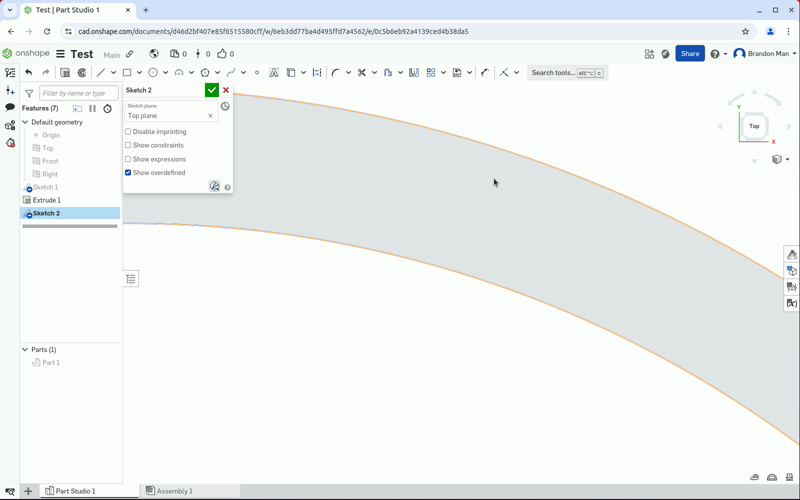
scroll(-6)
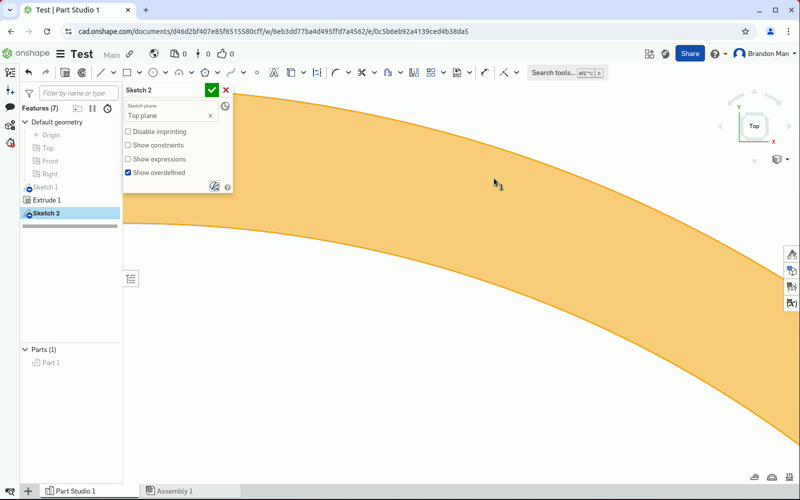
scroll(-6)
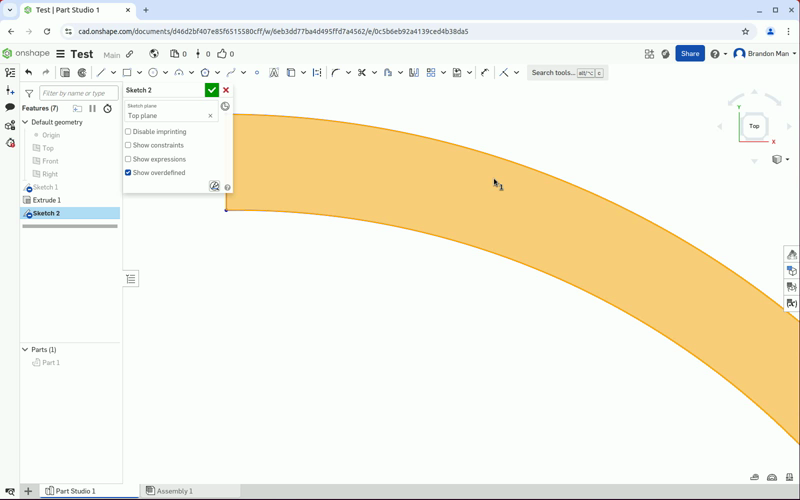
scroll(-6)
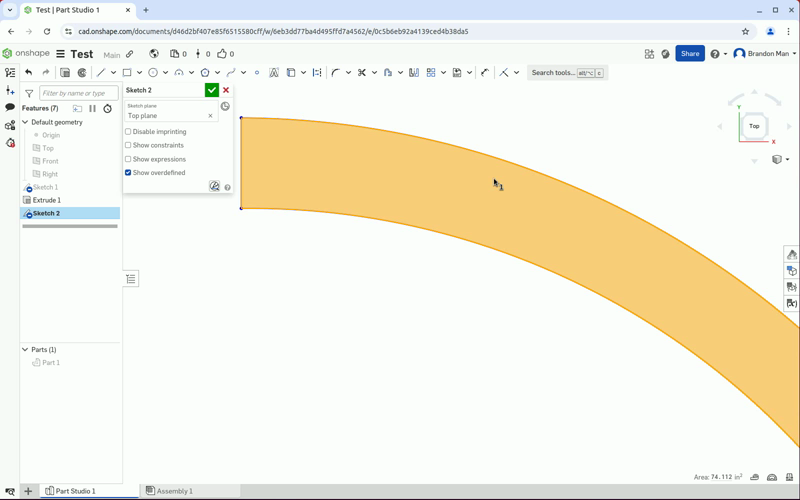
scroll(-6)
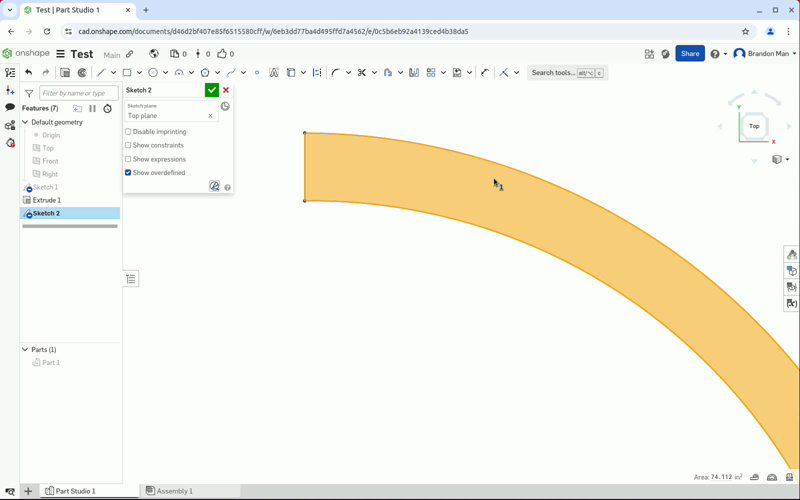
scroll(-6)
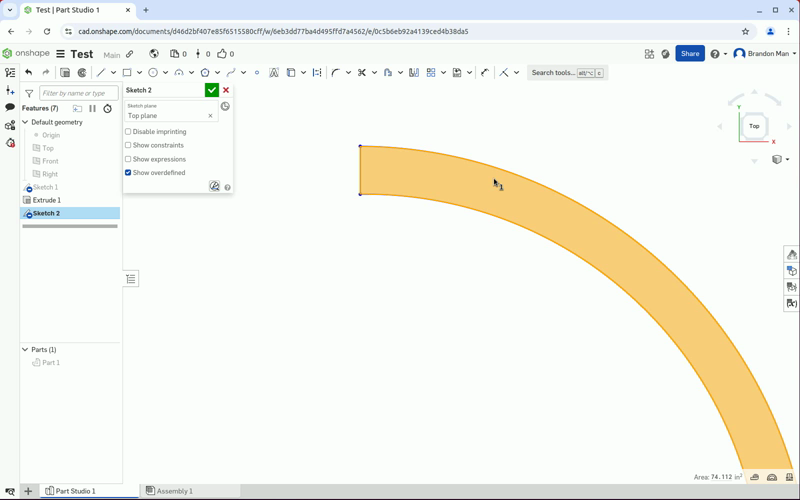
scroll(-6)
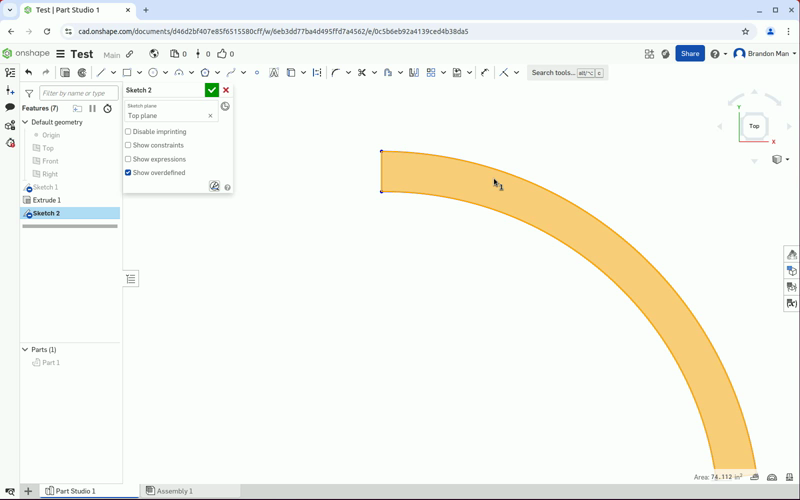
scroll(-6)
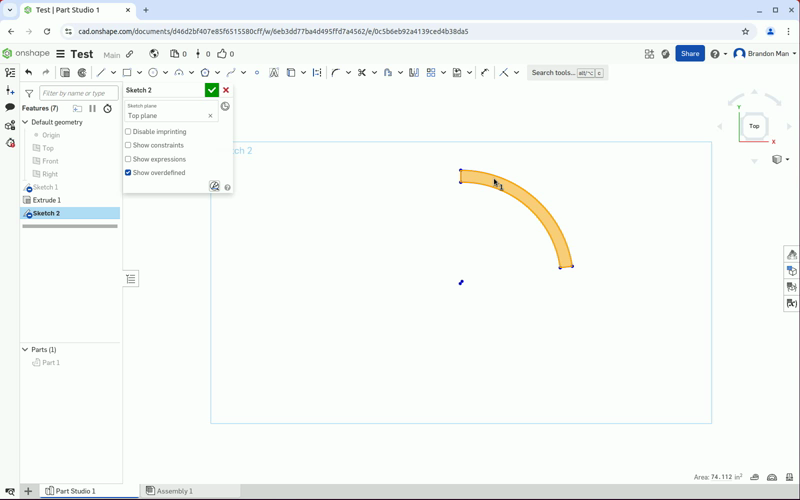
mouse_move(73, 352)
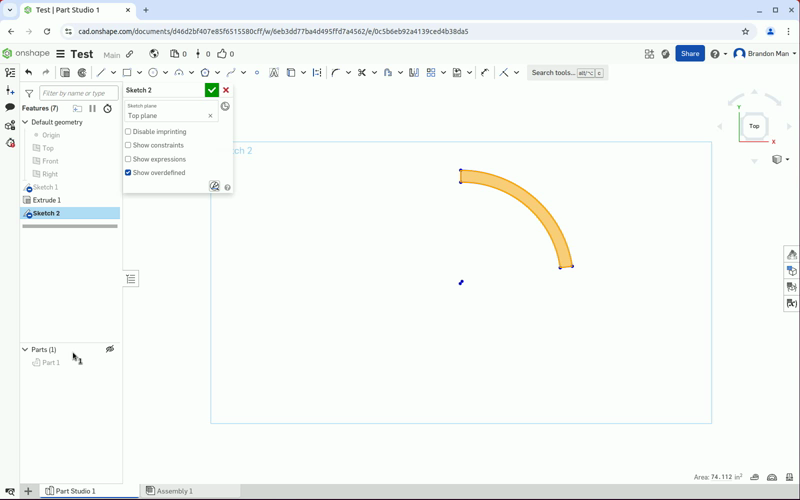
key(shift+y)
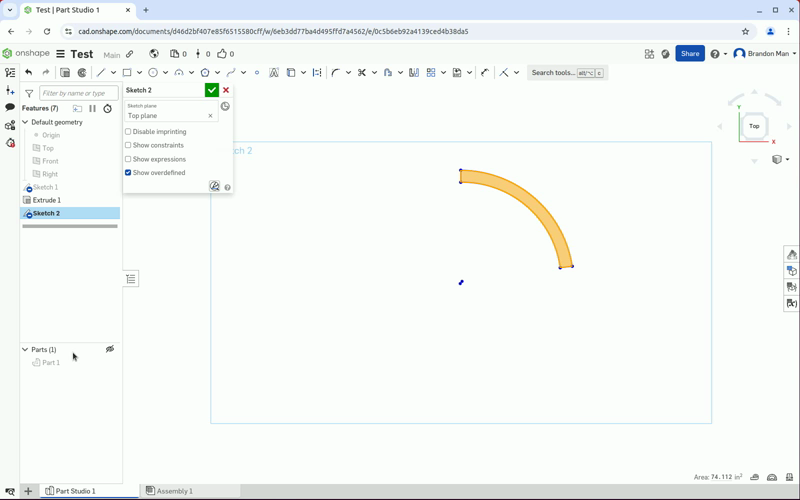
key(shift+e)
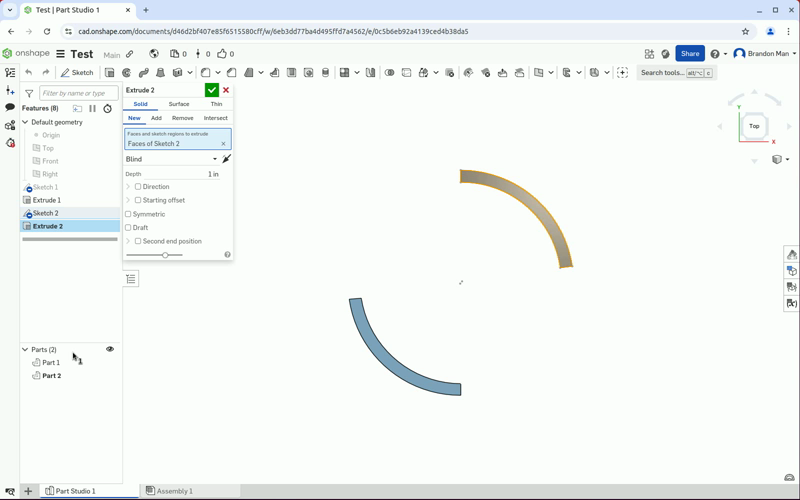
mouse_move(143, 106)
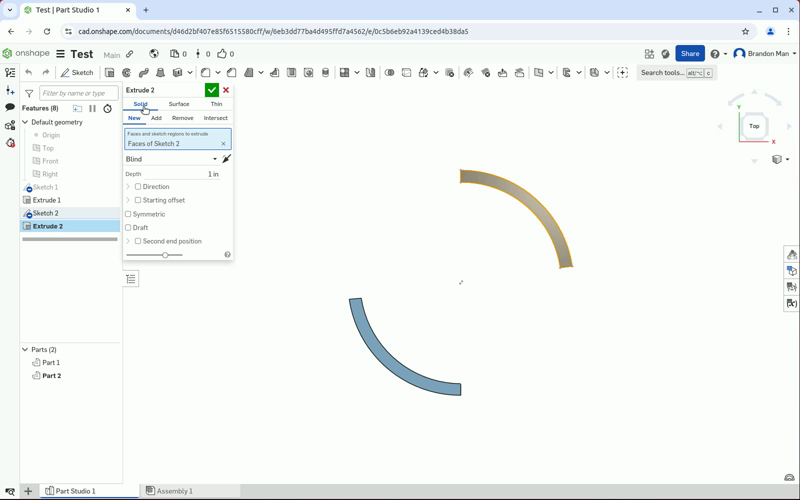
click(143, 106)
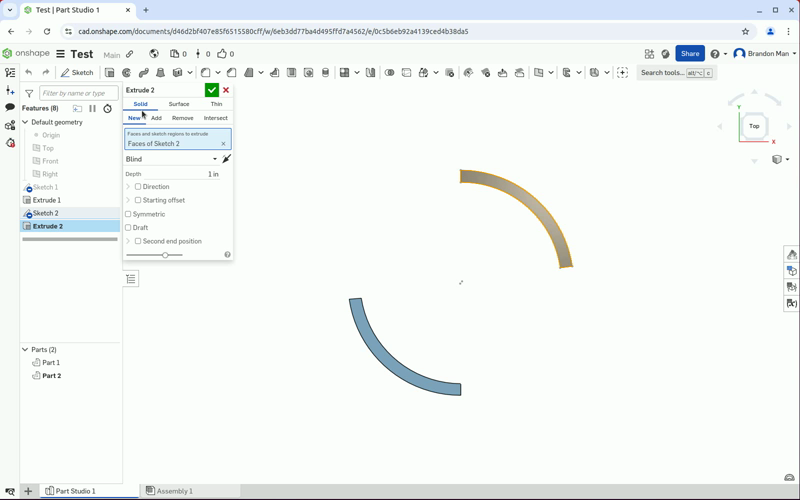
mouse_move(137, 120)
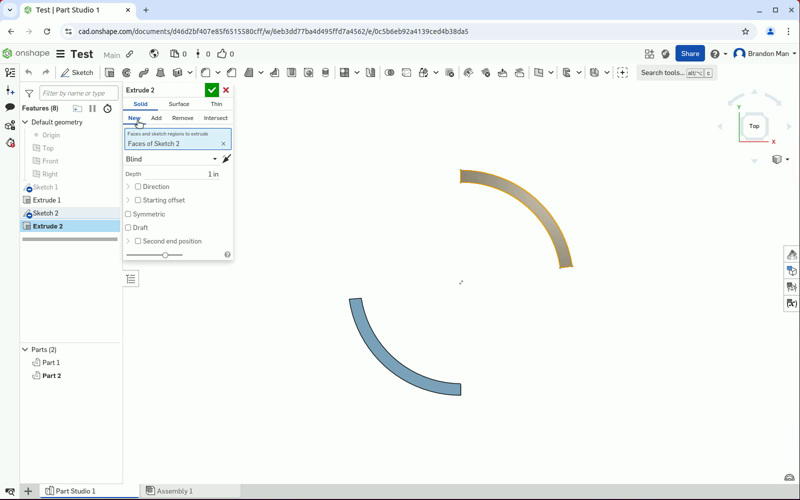
click(137, 120)
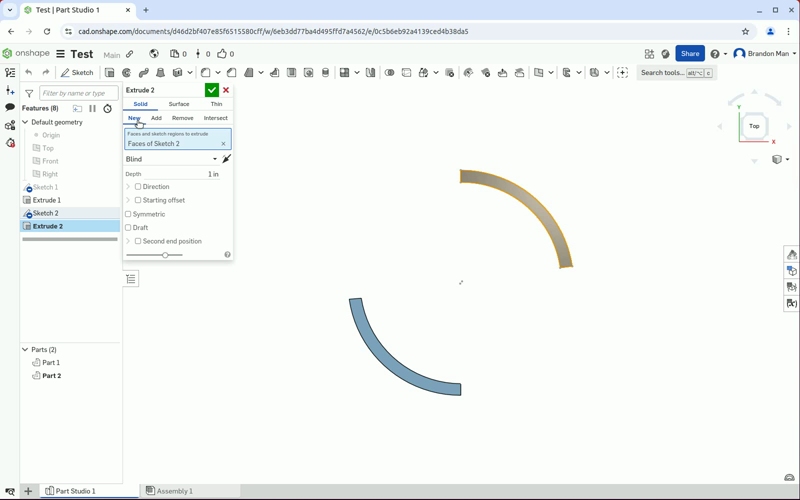
key(tab, 4)
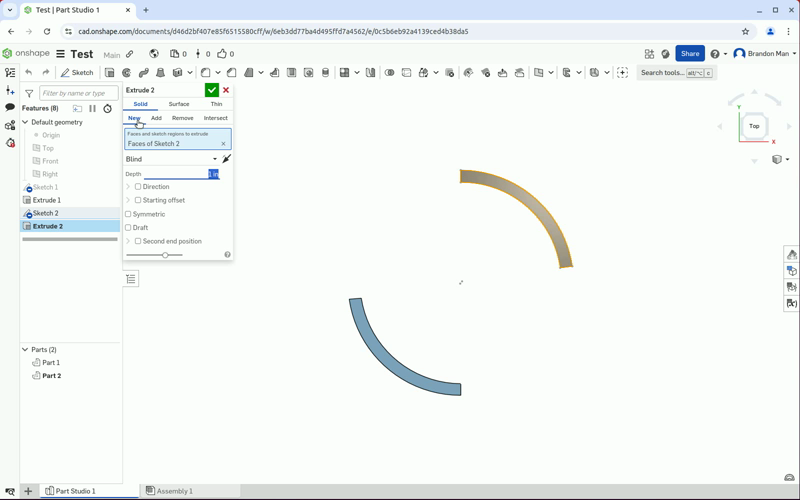
text(0.241)
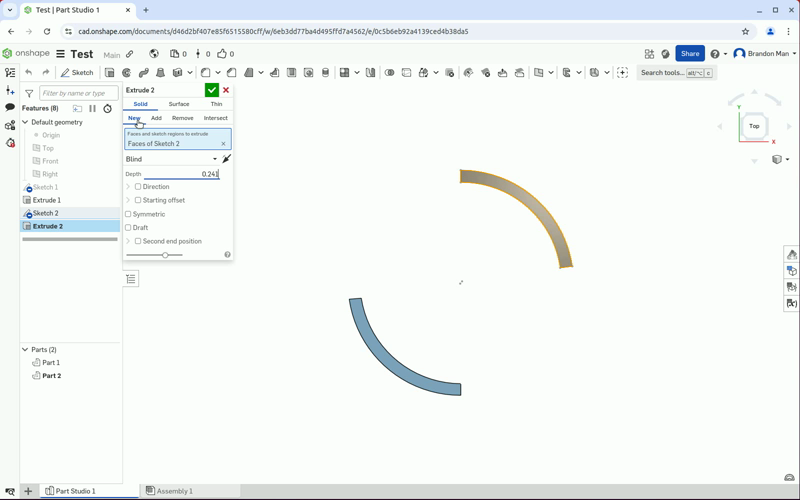
key(enter)
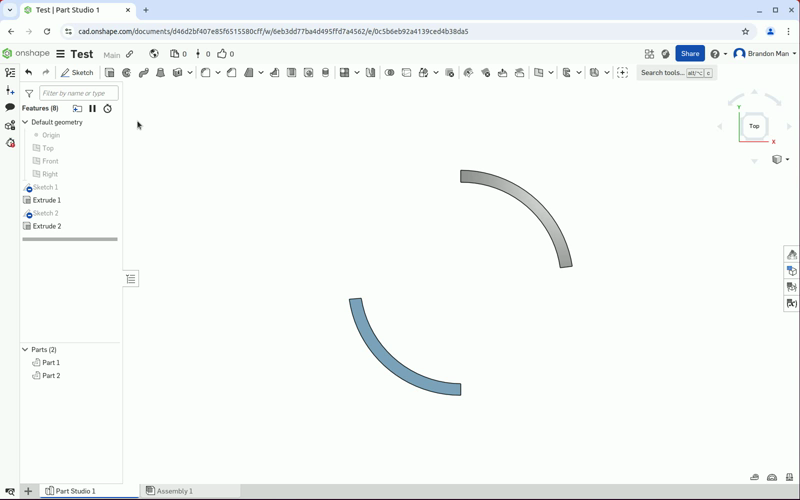
key(shift+h)
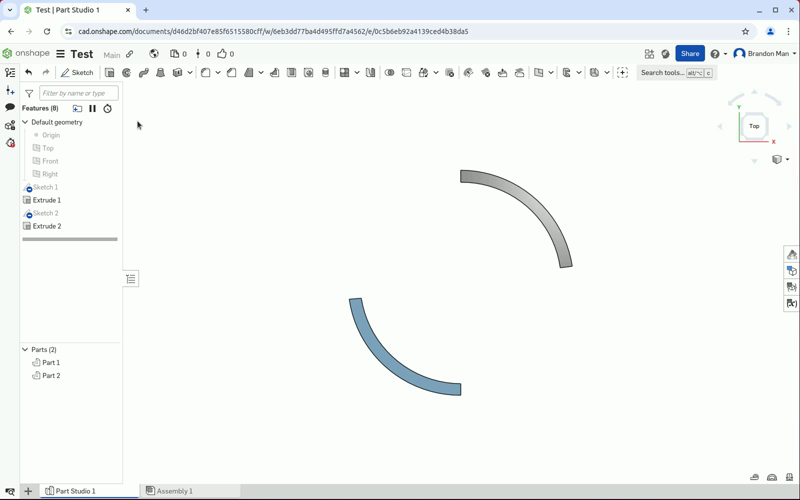
key(shift+h)
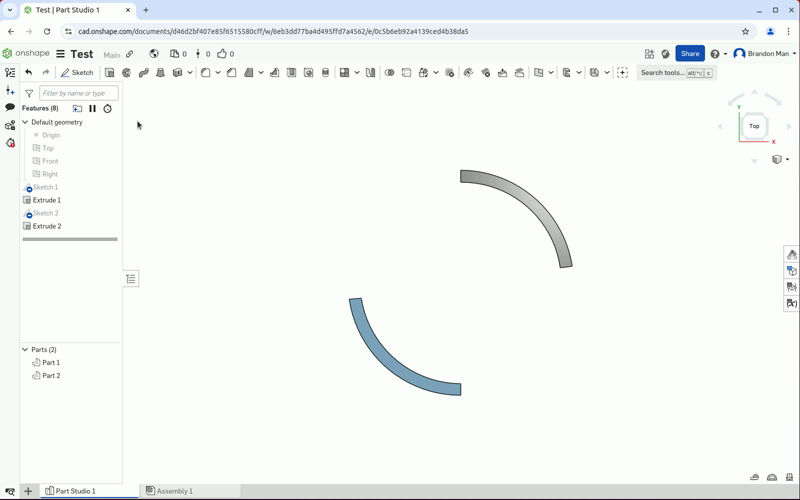
mouse_move(73, 189)
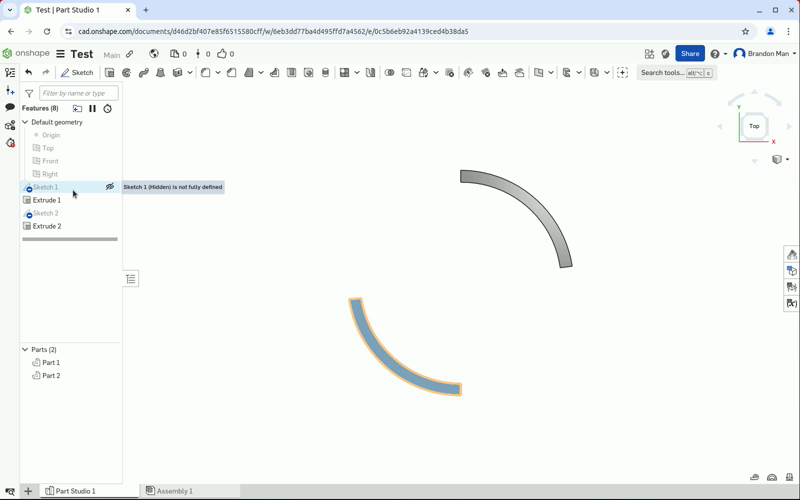
click(73, 189)
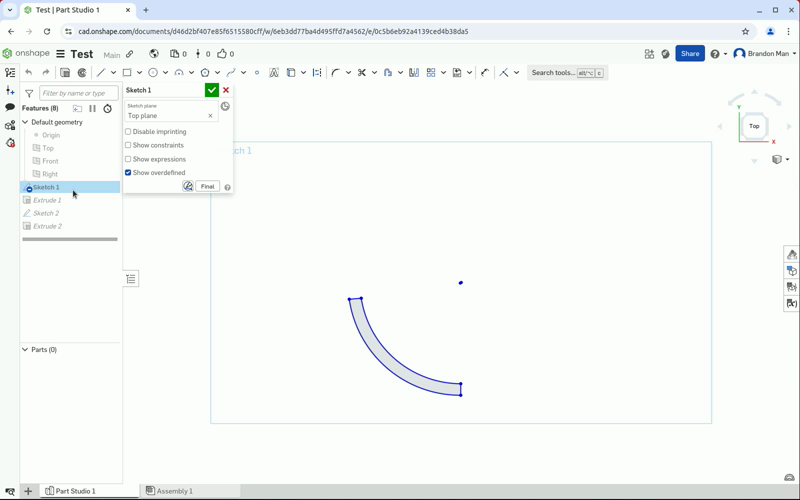
mouse_move(229, 92)
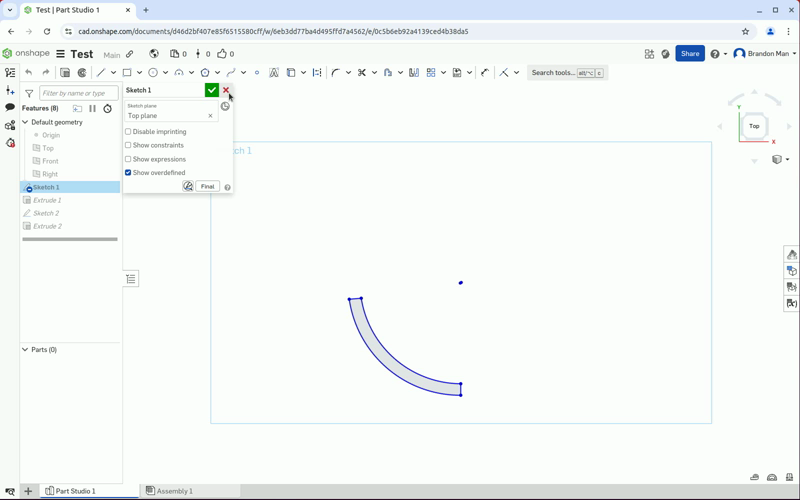
click(229, 92)
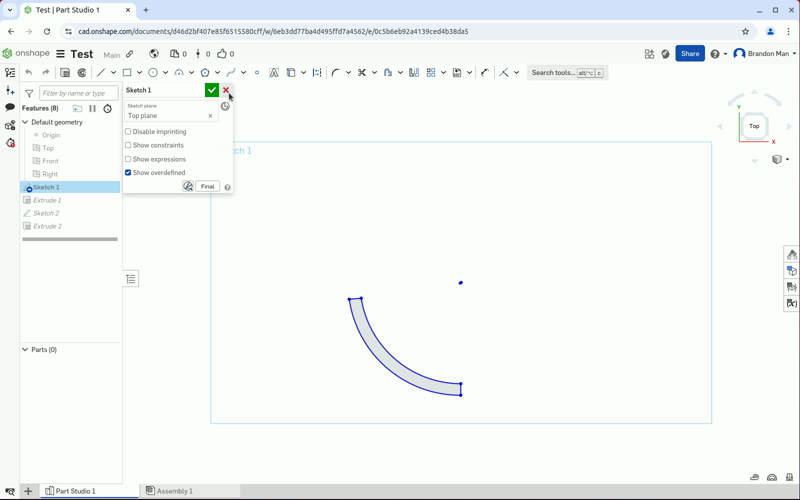
key(shift+s)
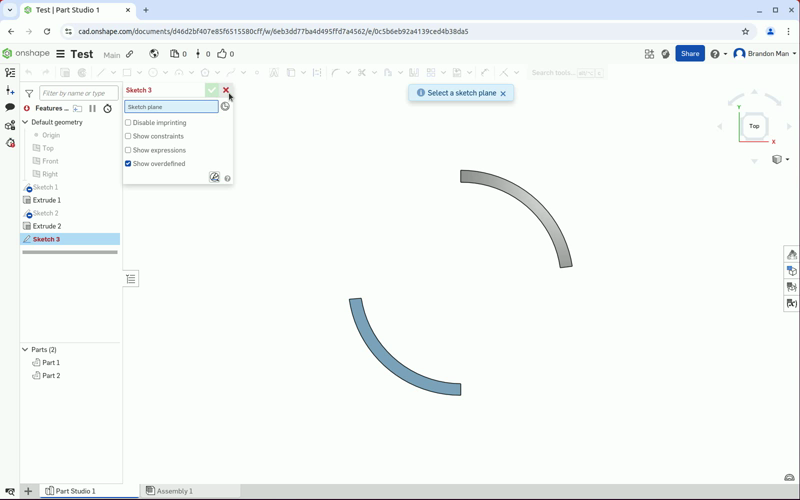
mouse_move(73, 150)
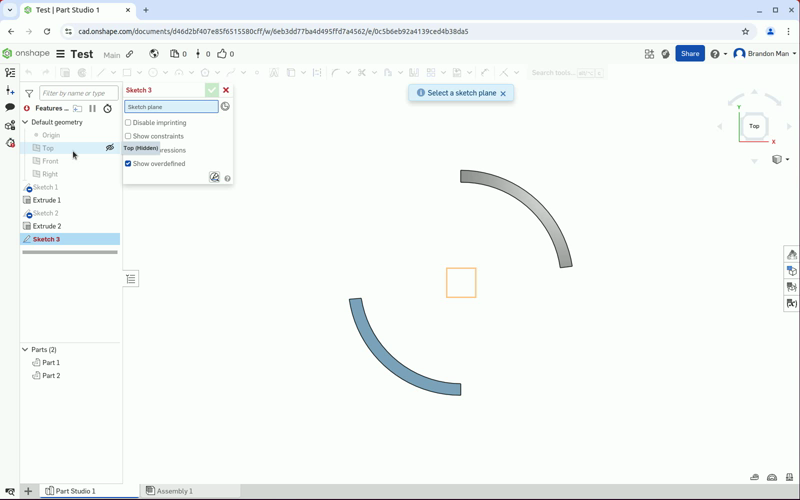
click(73, 150)
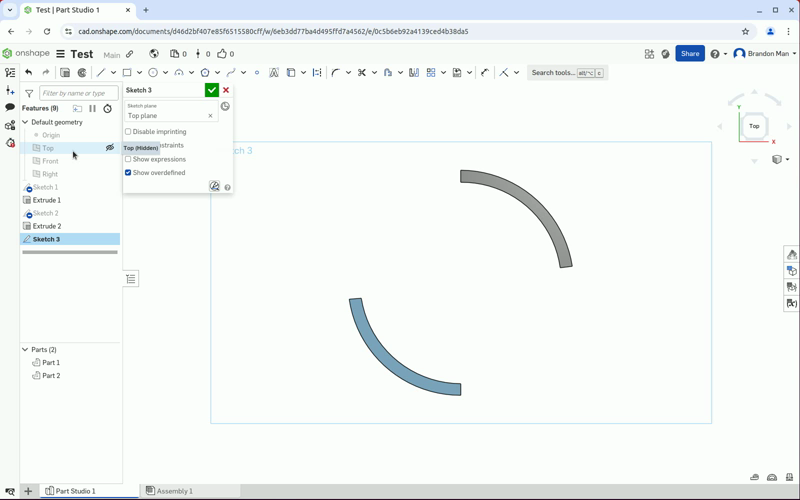
mouse_move(73, 352)
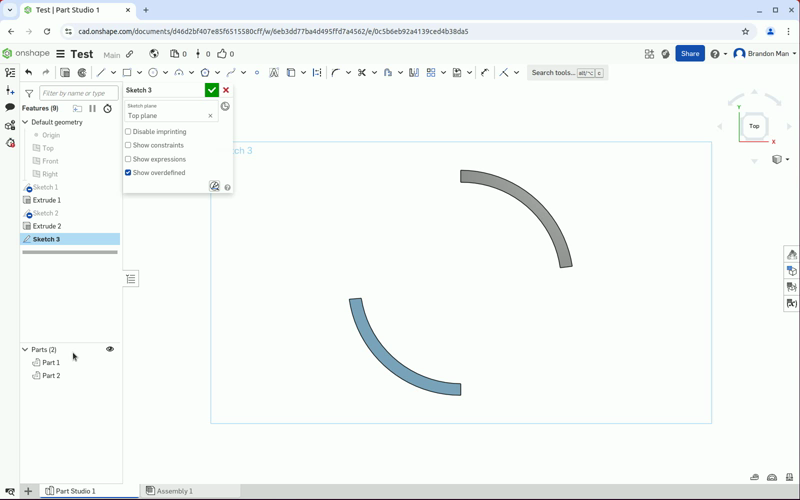
key(y)
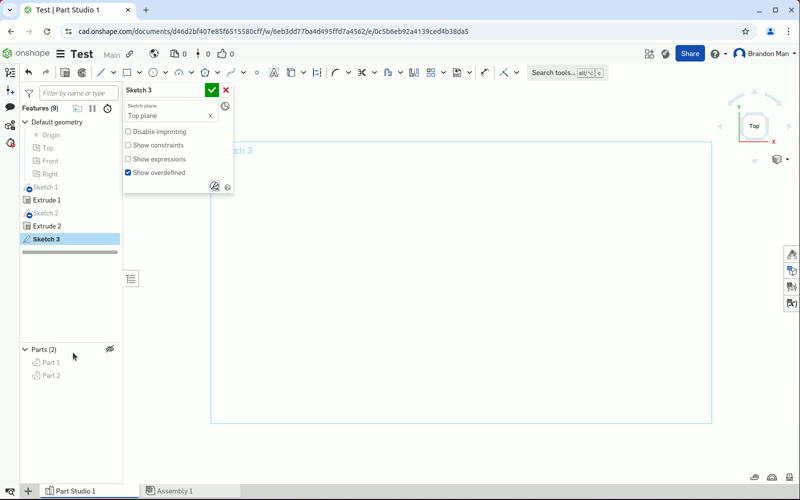
key(c)
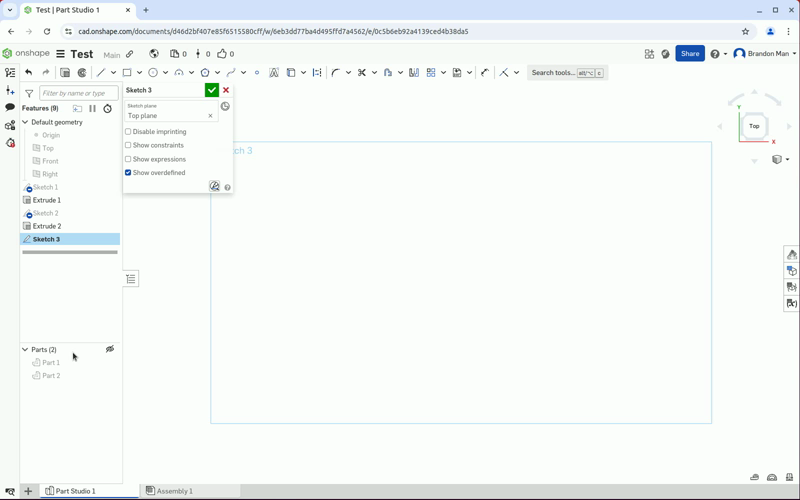
key_down(shift)
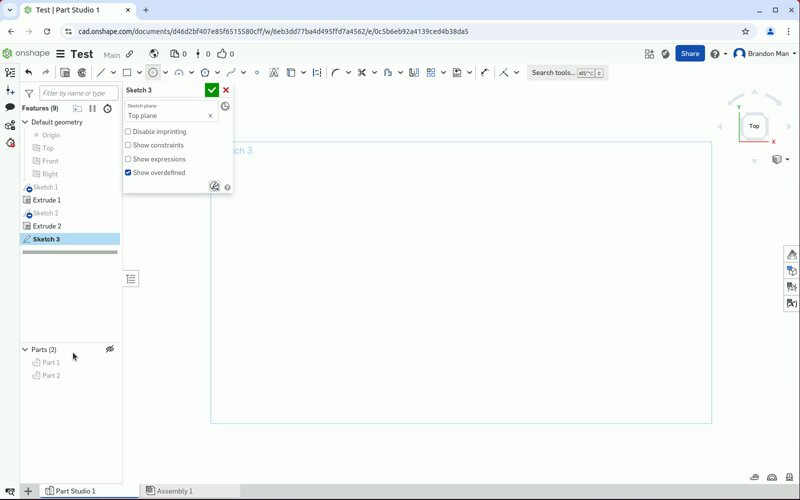
mouse_move(460, 282)
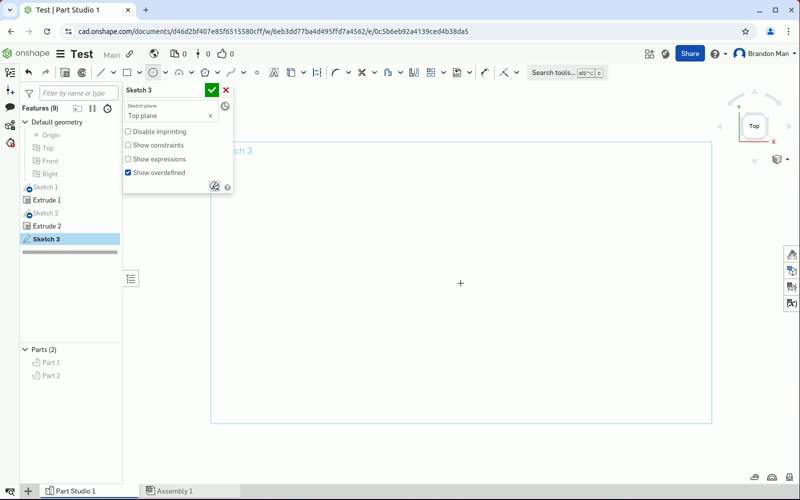
click(460, 282)
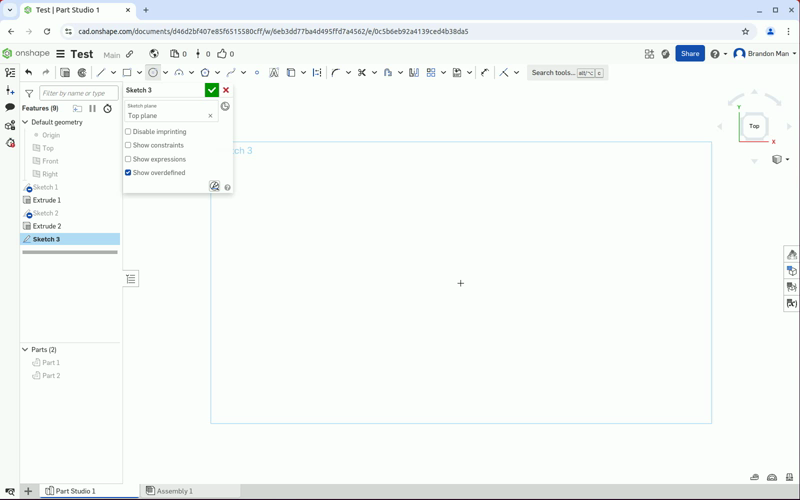
key_up(shift)
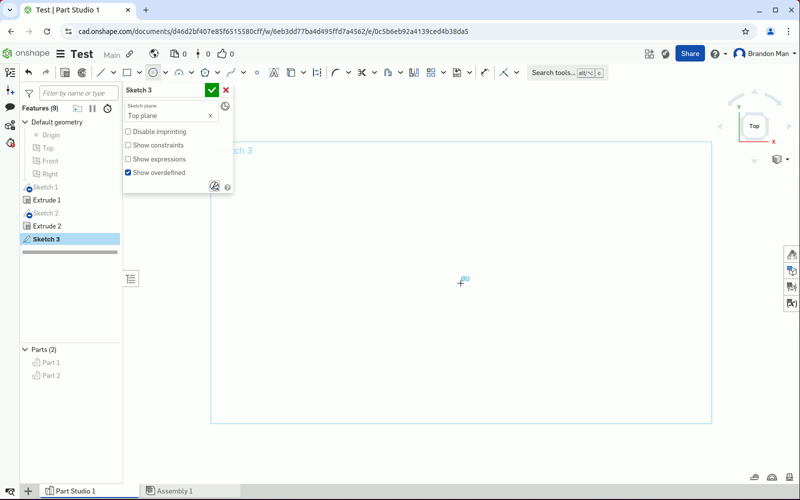
mouse_move(561, 282)
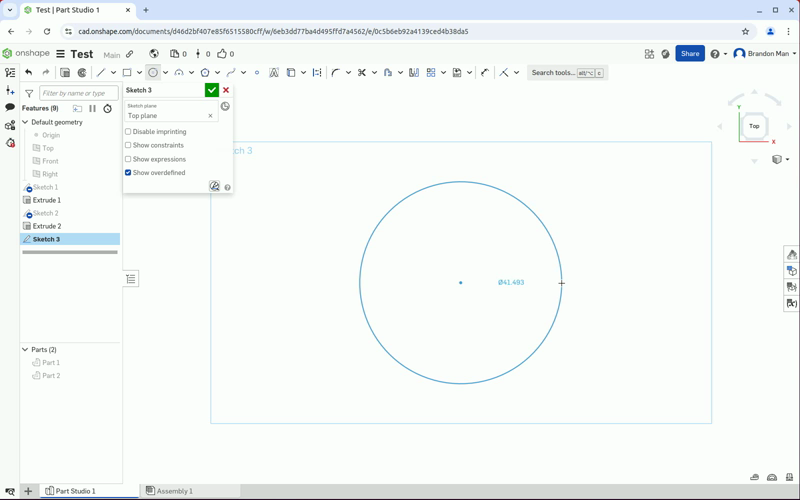
click(561, 282)
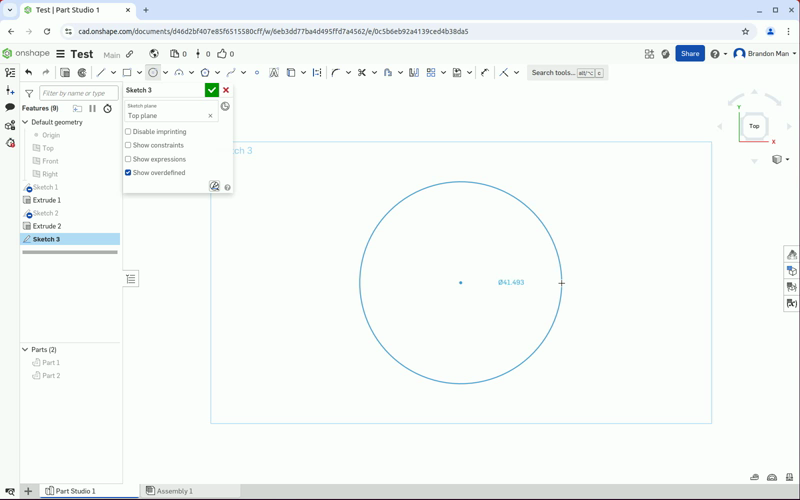
key(esc)
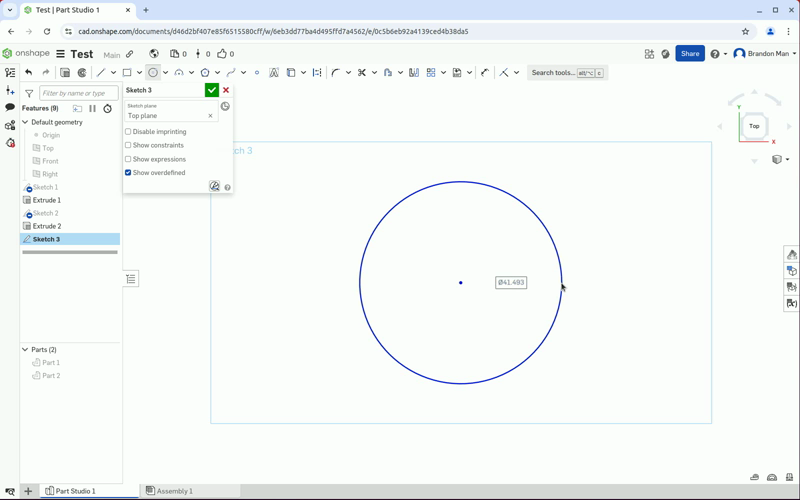
key(c)
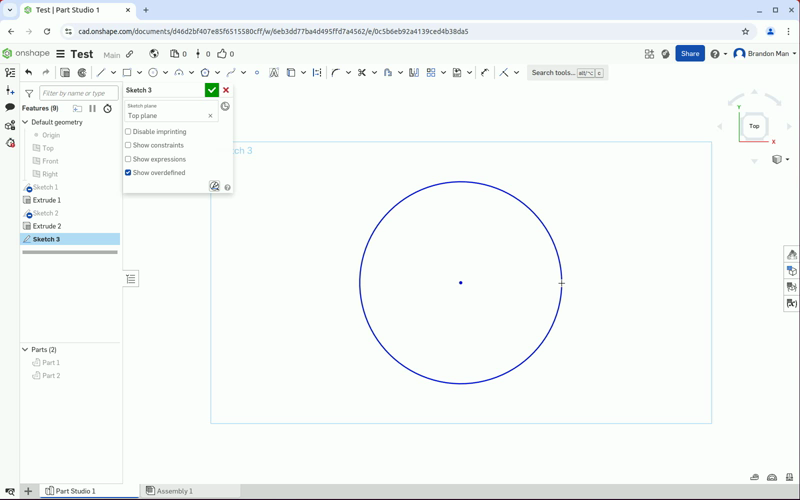
key_down(shift)
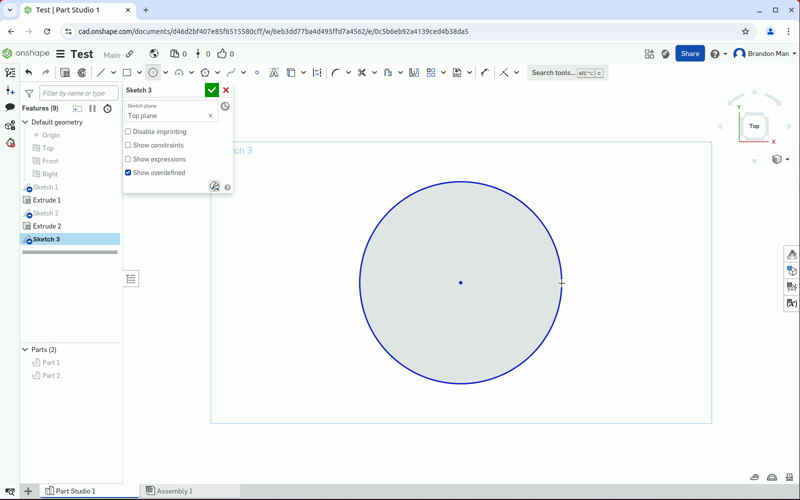
mouse_move(460, 282)
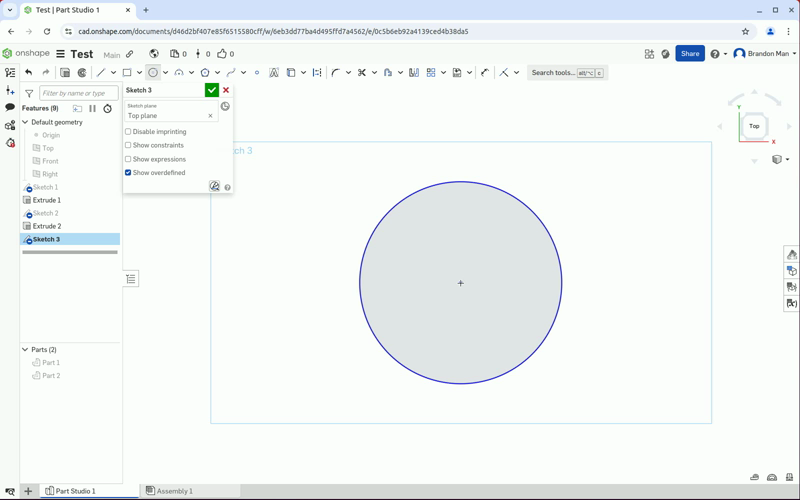
click(460, 282)
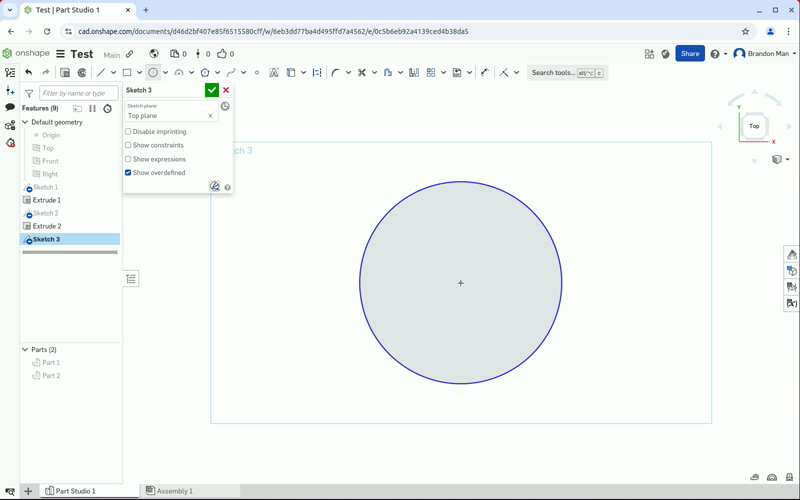
key_up(shift)
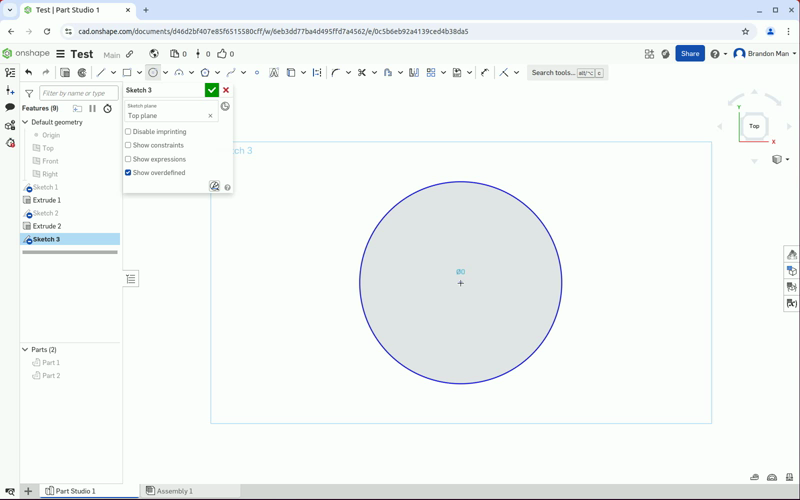
mouse_move(486, 282)
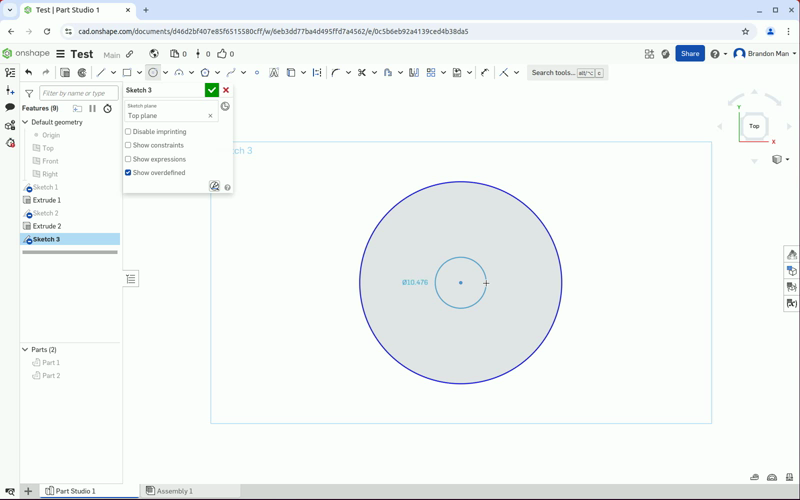
click(486, 282)
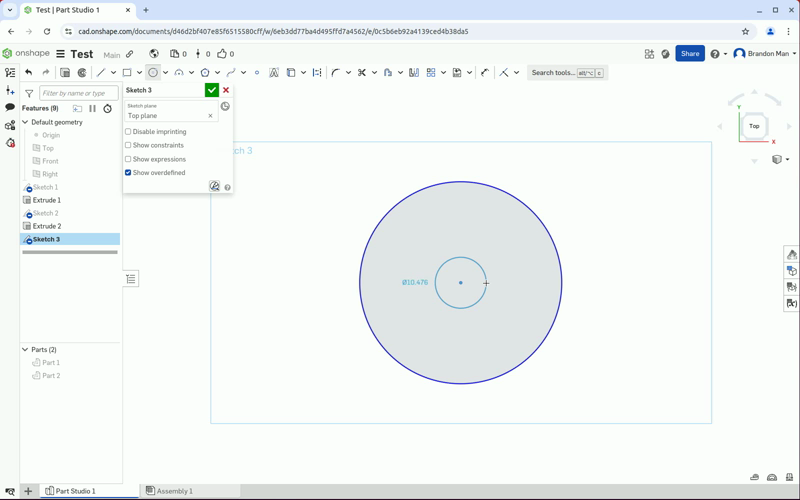
key(esc)
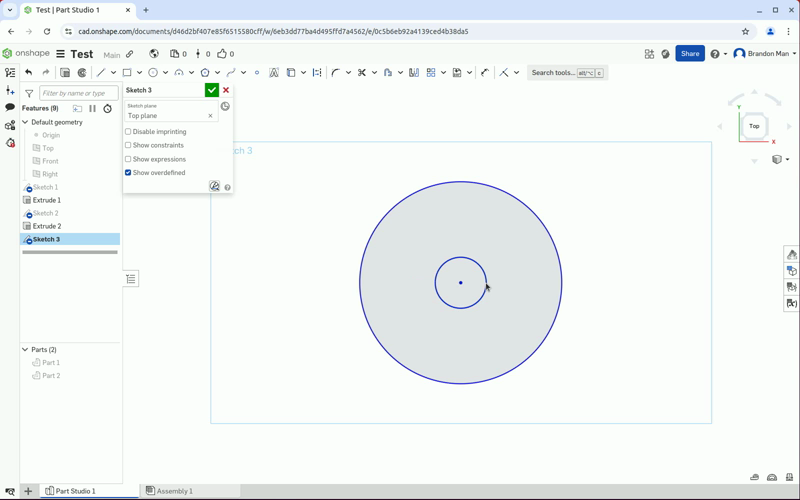
mouse_move(515, 256)
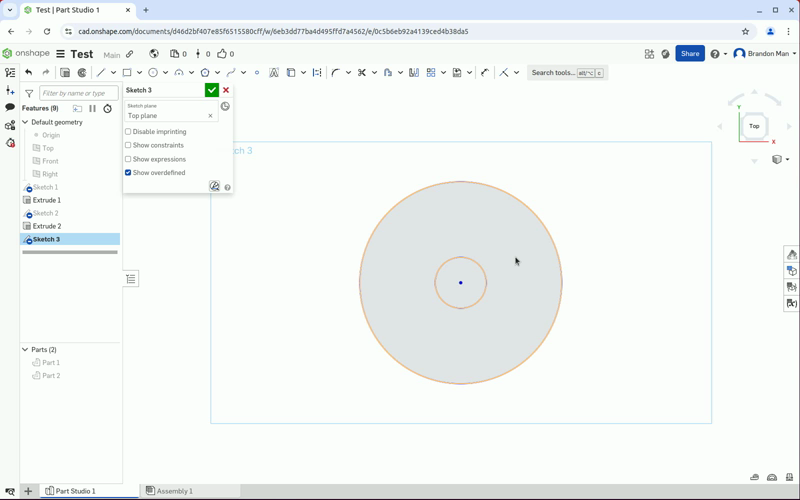
click(515, 256)
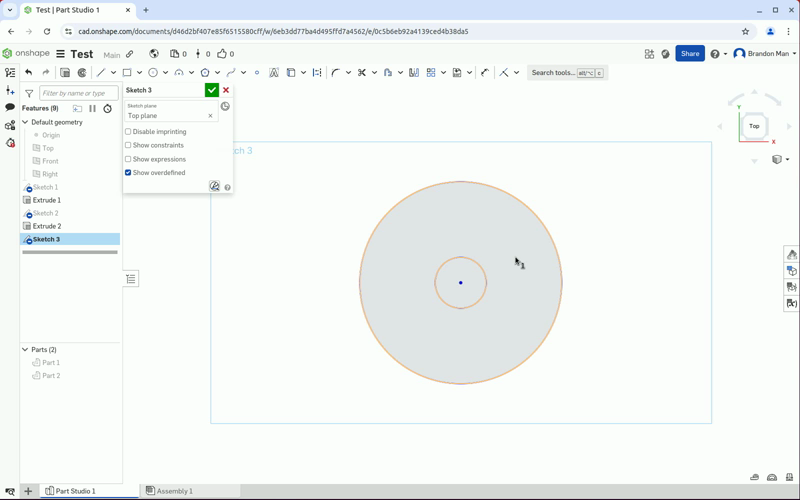
mouse_move(73, 352)
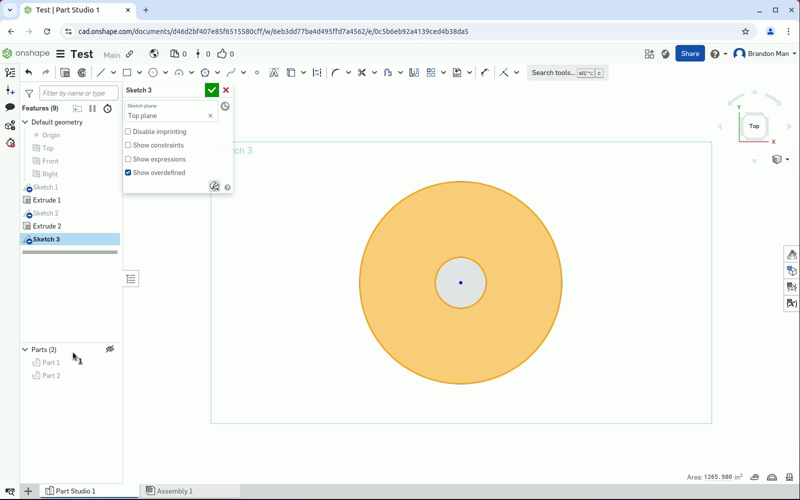
key(shift+y)
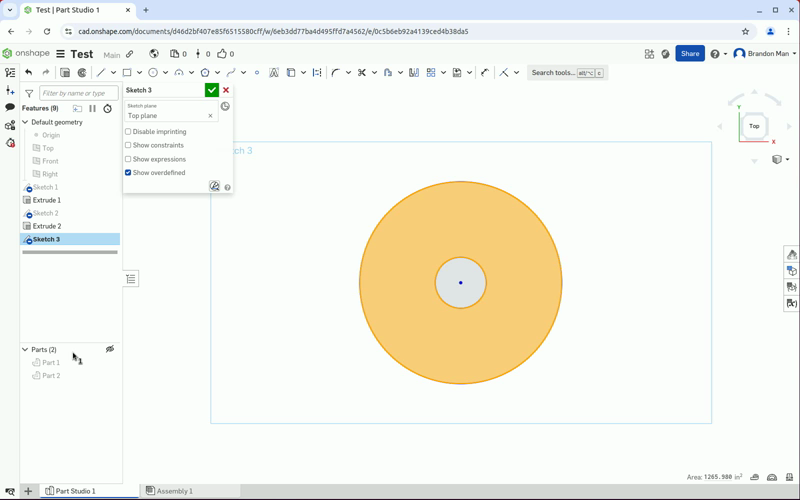
key(shift+e)
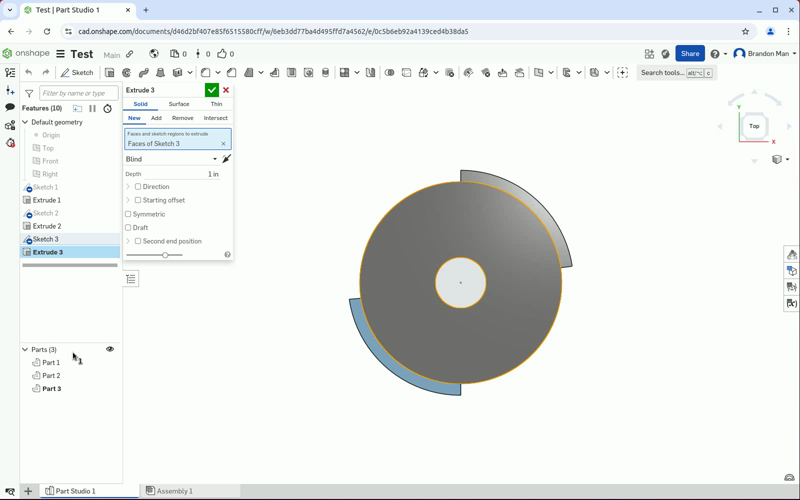
mouse_move(143, 106)
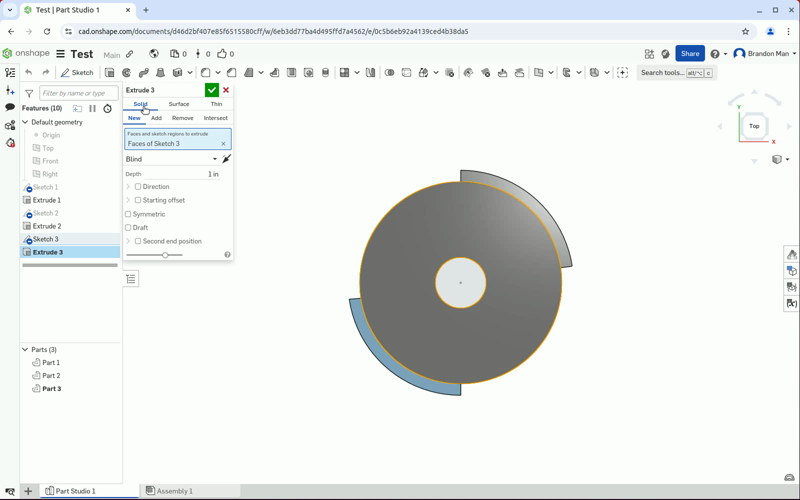
click(143, 106)
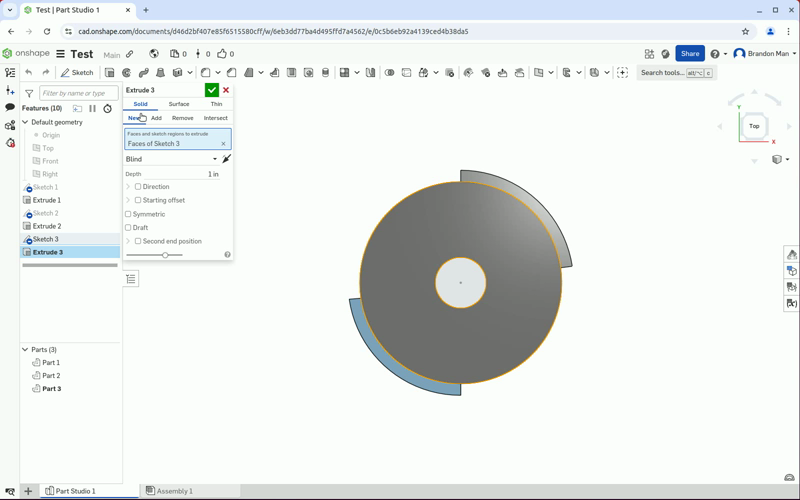
mouse_move(137, 120)
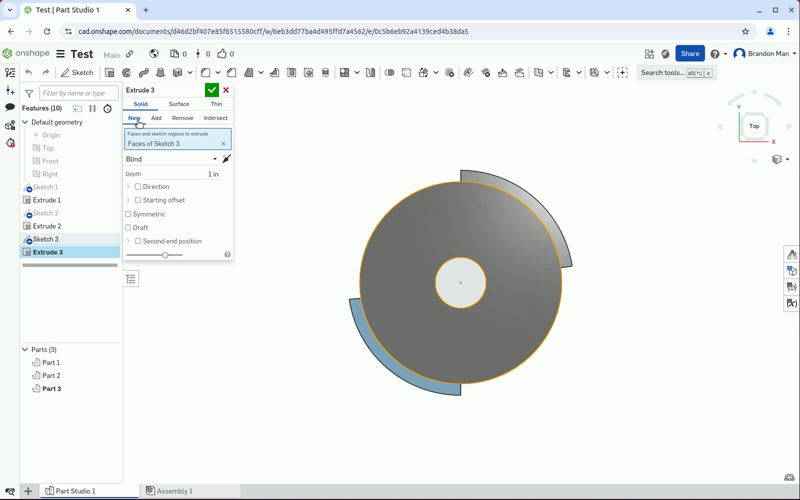
click(137, 120)
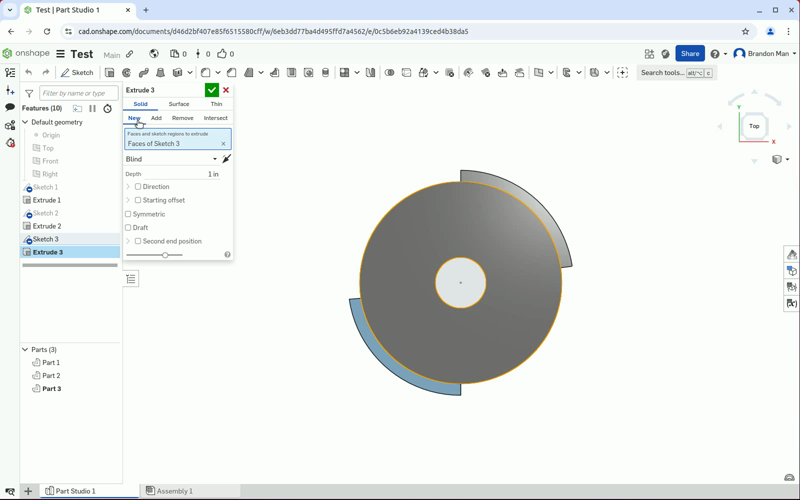
key(tab, 4)
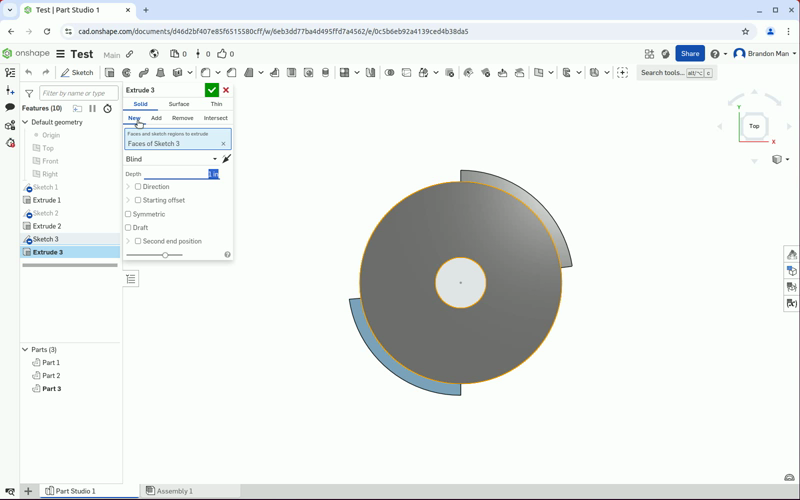
text(0.241)
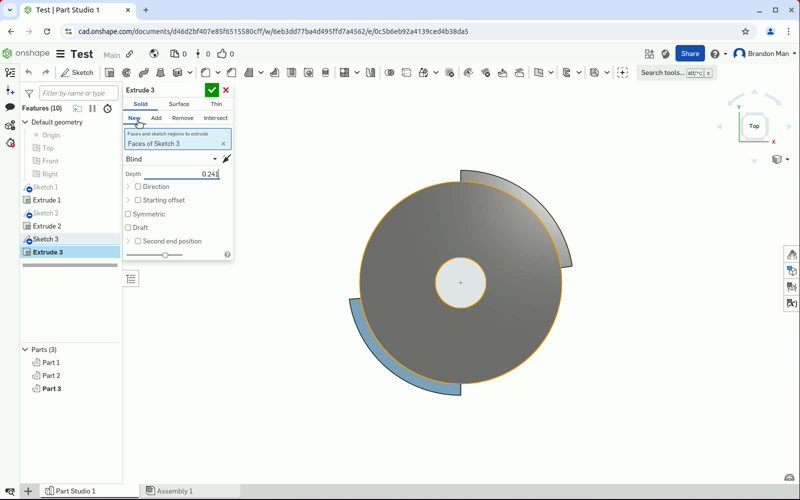
key(enter)
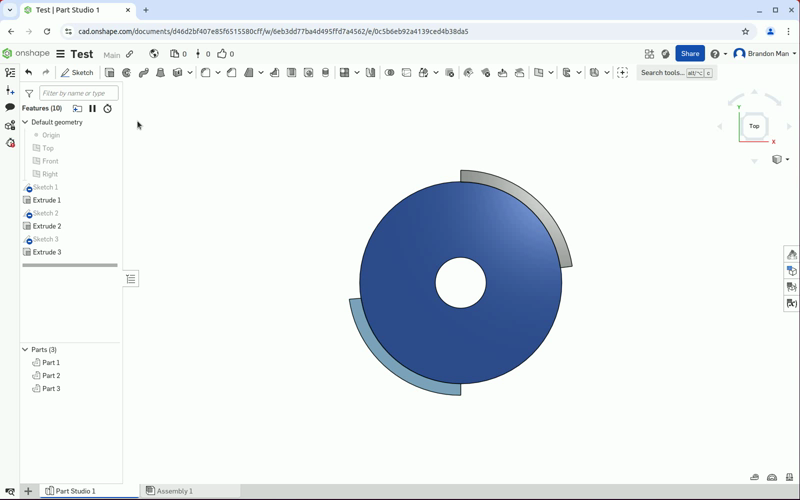
key(shift+h)
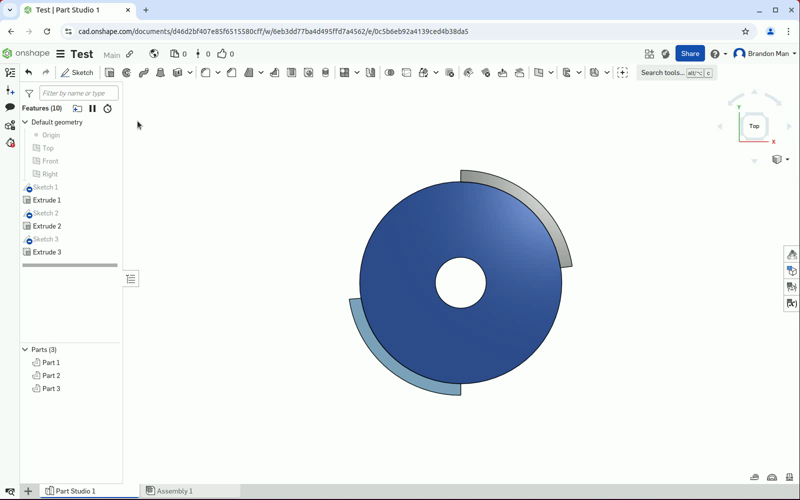
key(shift+h)
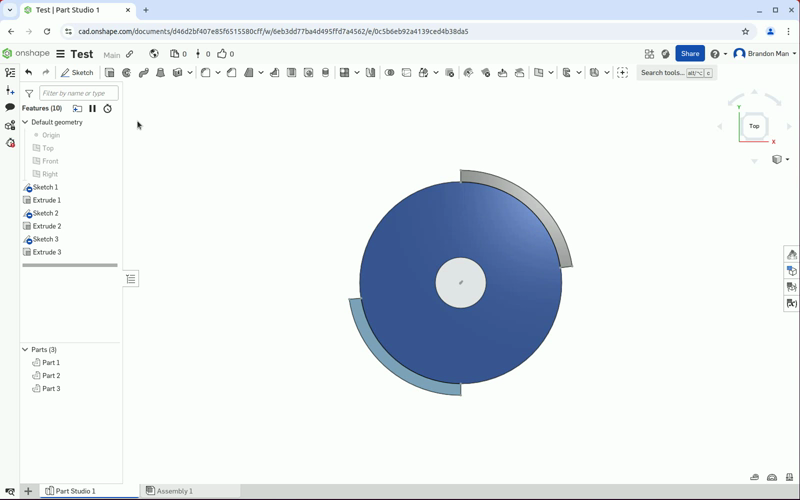
key(shift+7)
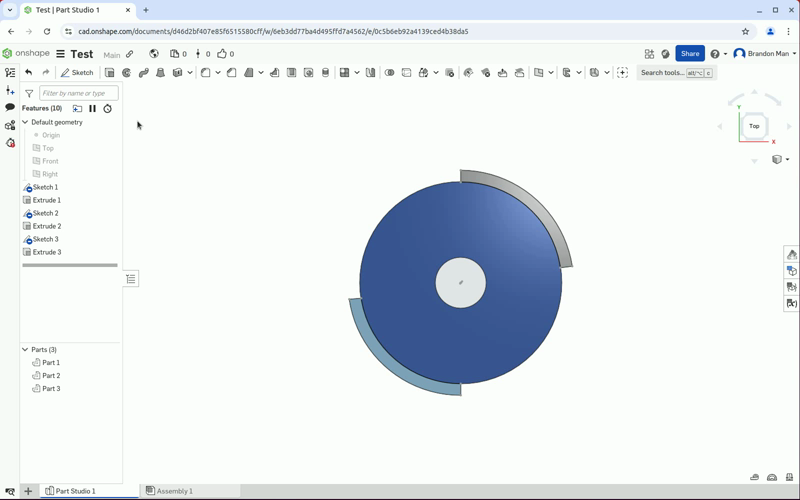
key(up, 3)
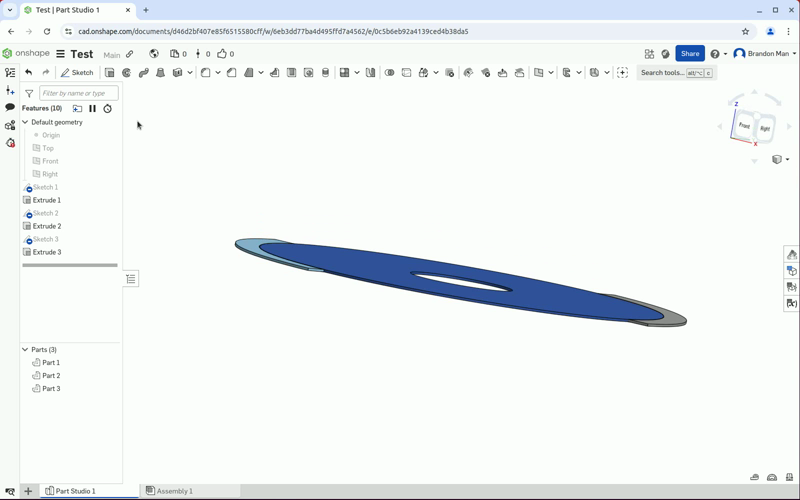
key(left, 3)
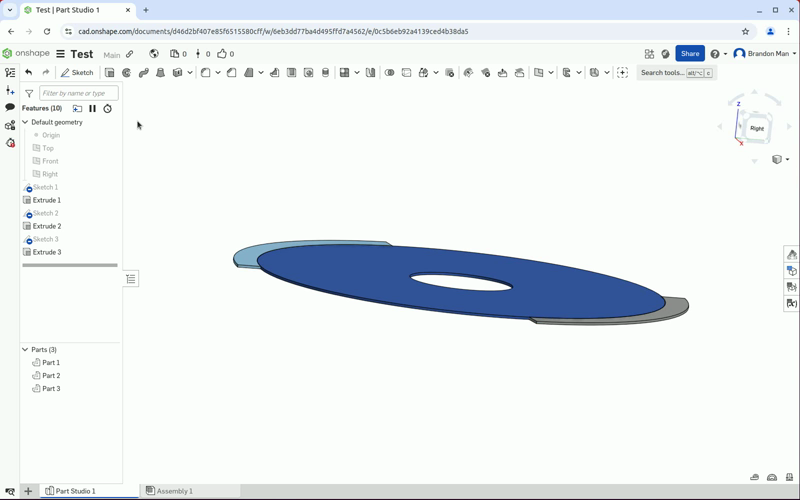
key(right, 3)
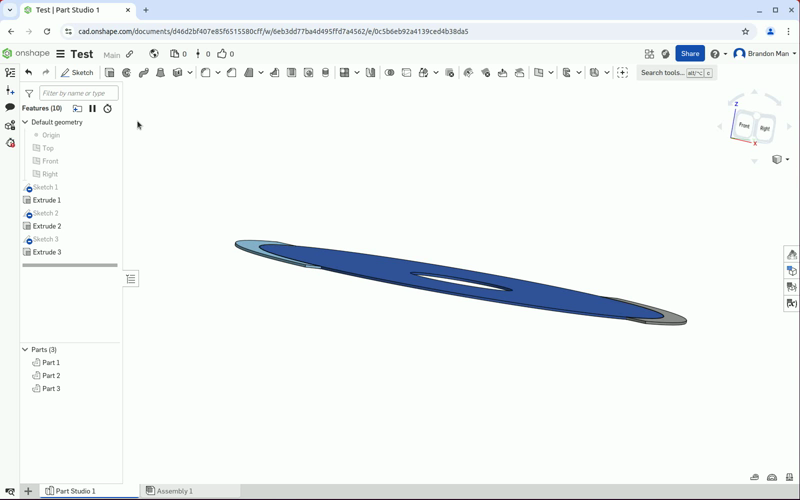
key(down, 3)
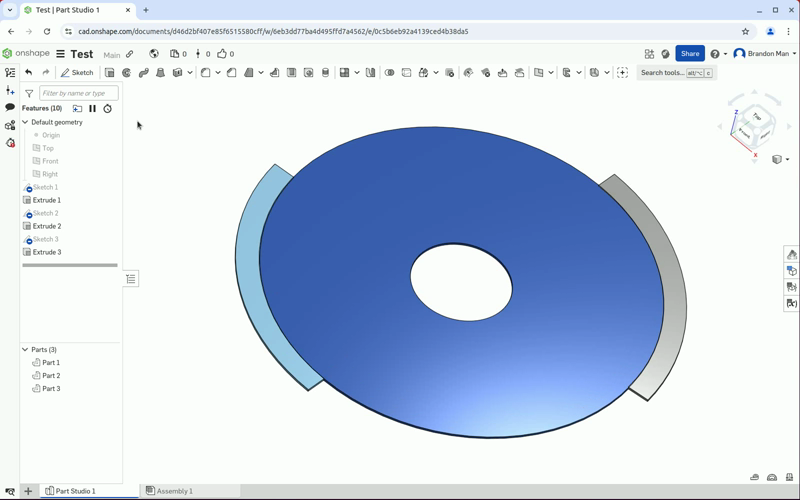
mouse_move(73, 189)
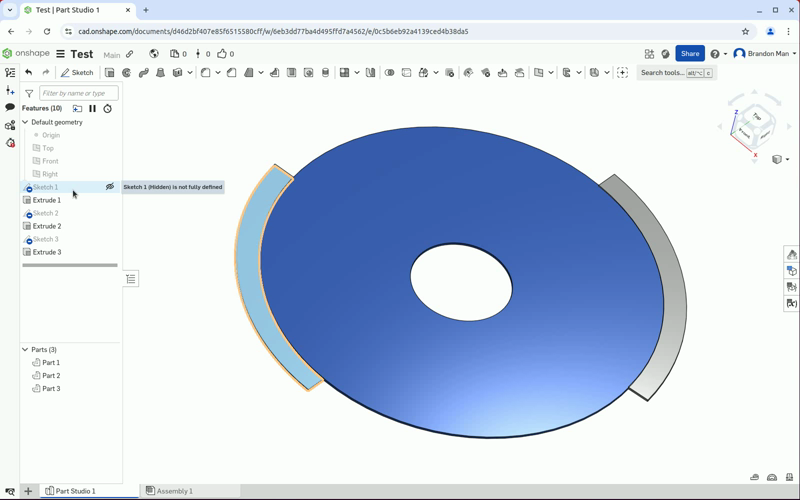
click(73, 189)